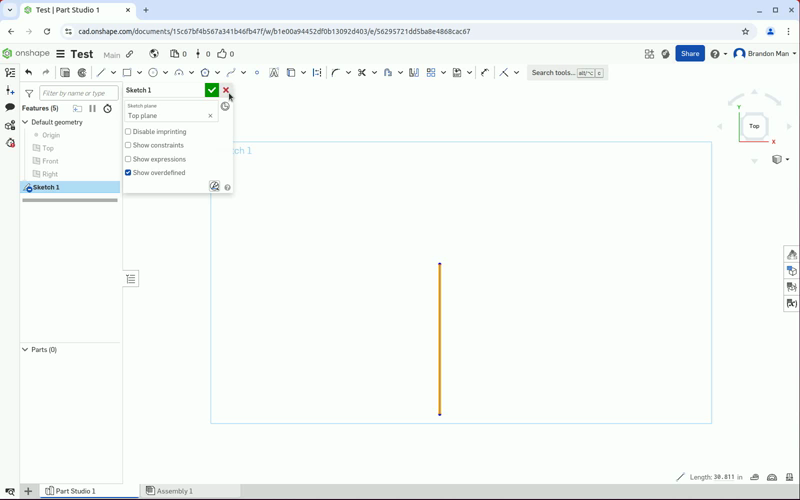
key(shift+h)
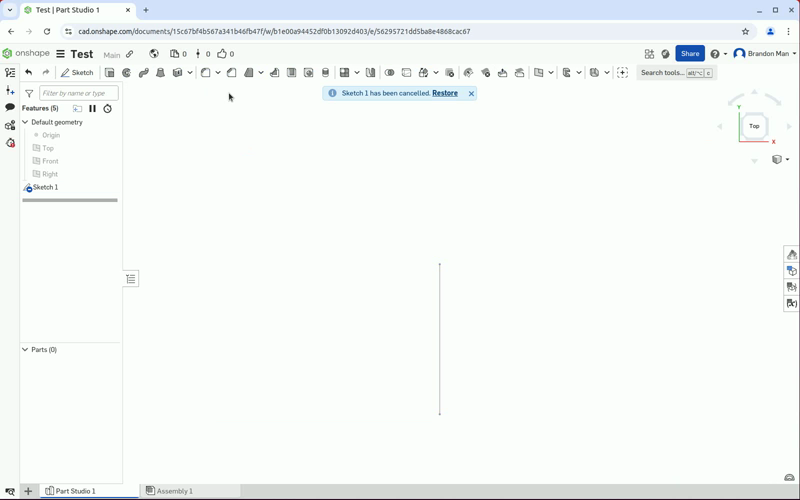
key(shift+s)
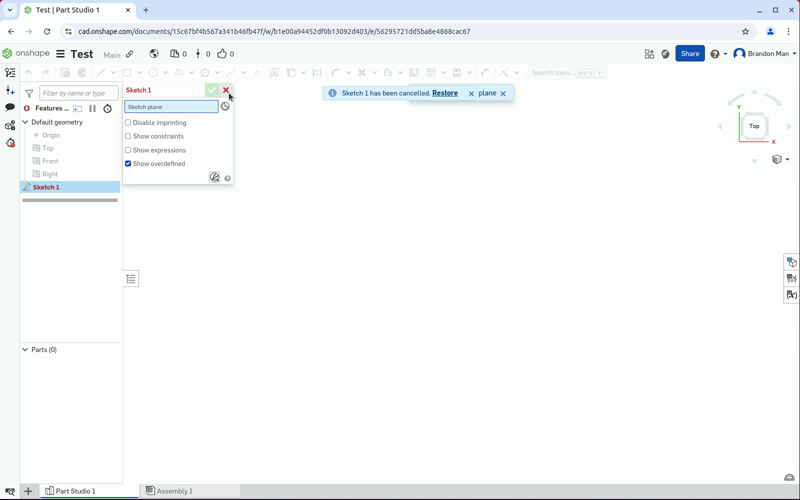
mouse_move(73, 150)
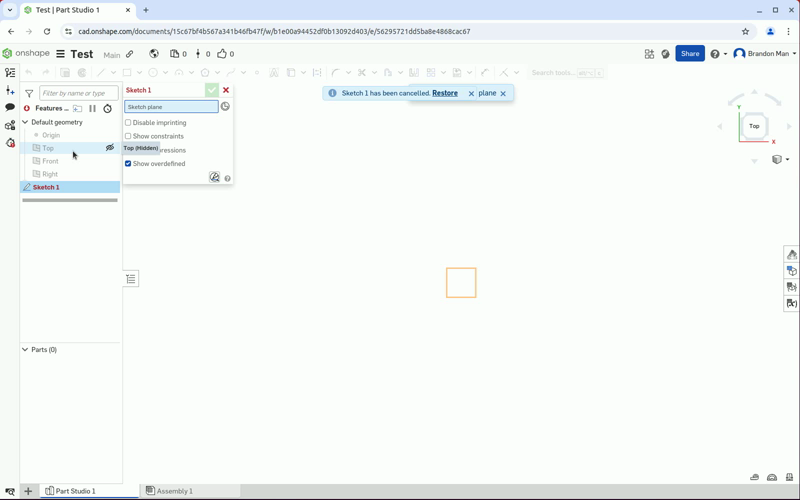
click(73, 150)
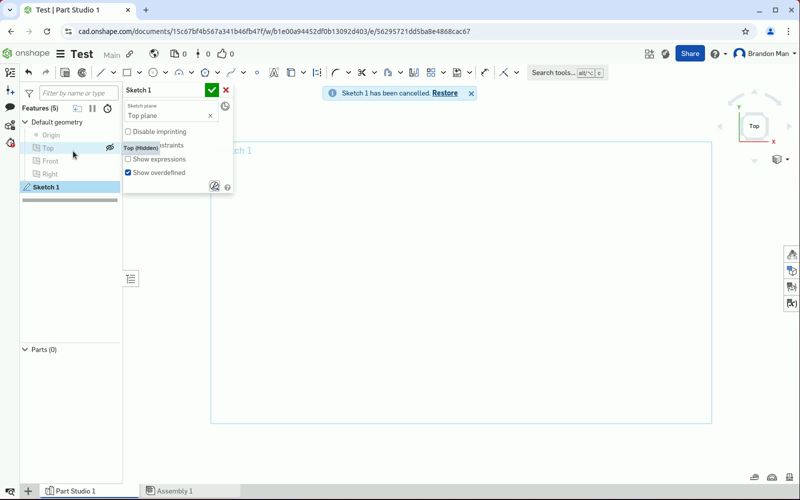
mouse_move(73, 352)
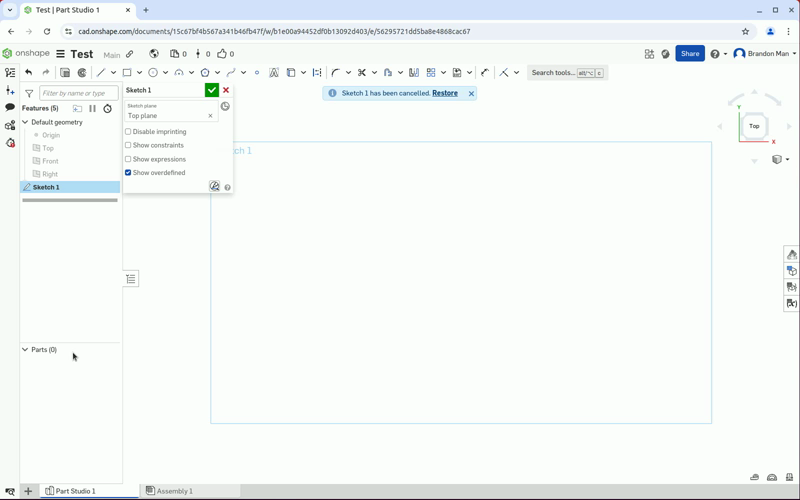
key(y)
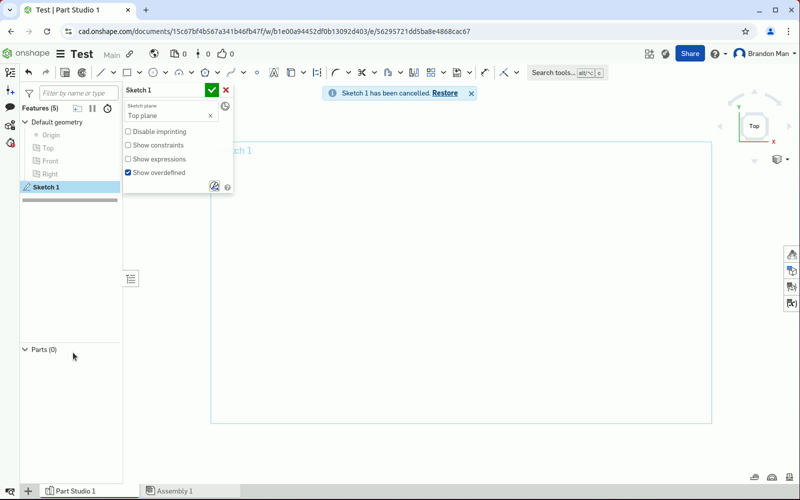
key(l)
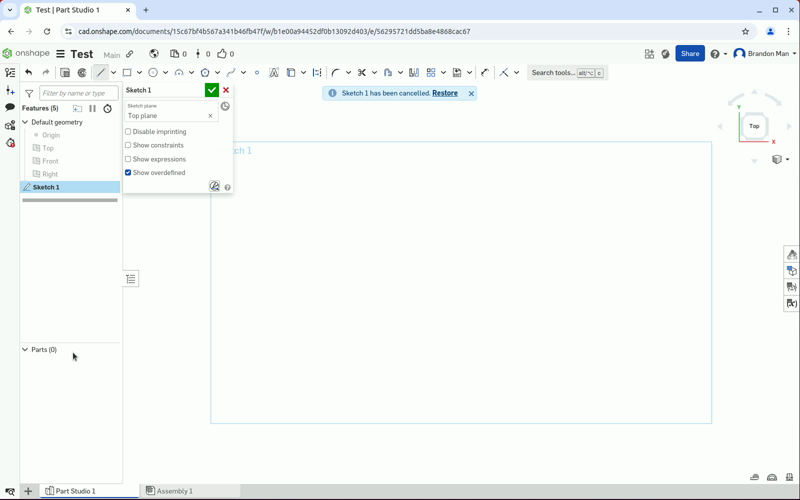
key_down(shift)
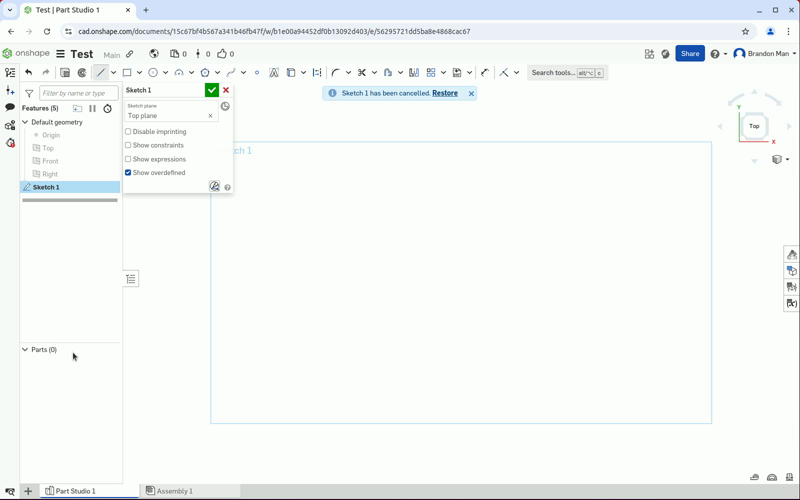
mouse_move(348, 274)
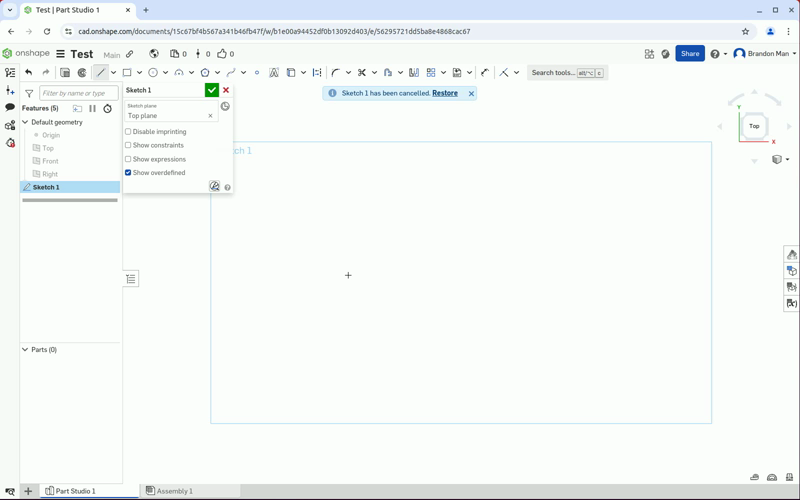
click(348, 274)
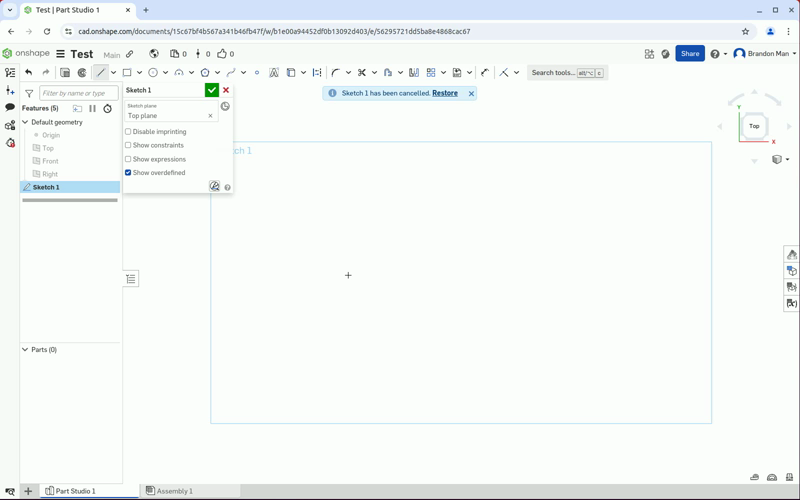
key_up(shift)
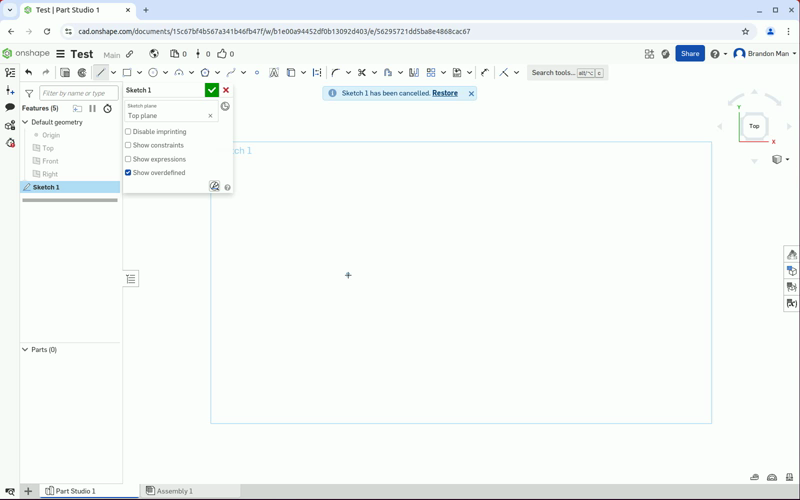
key_down(shift)
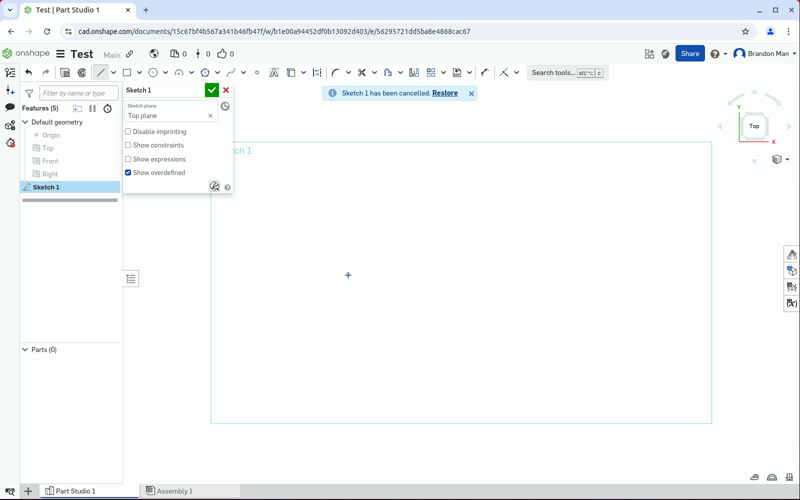
mouse_move(378, 274)
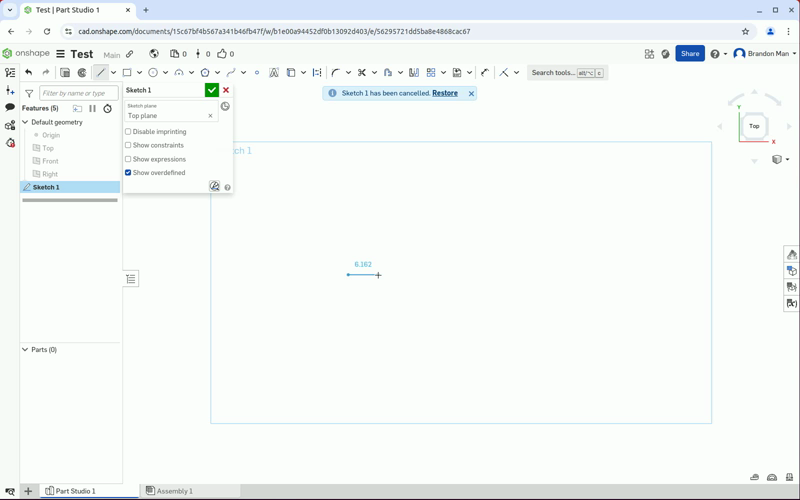
mouse_move(388, 274)
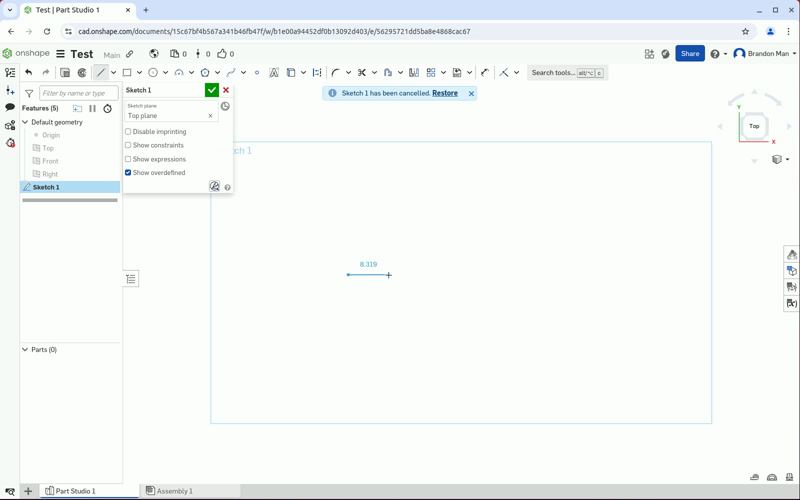
click(388, 274)
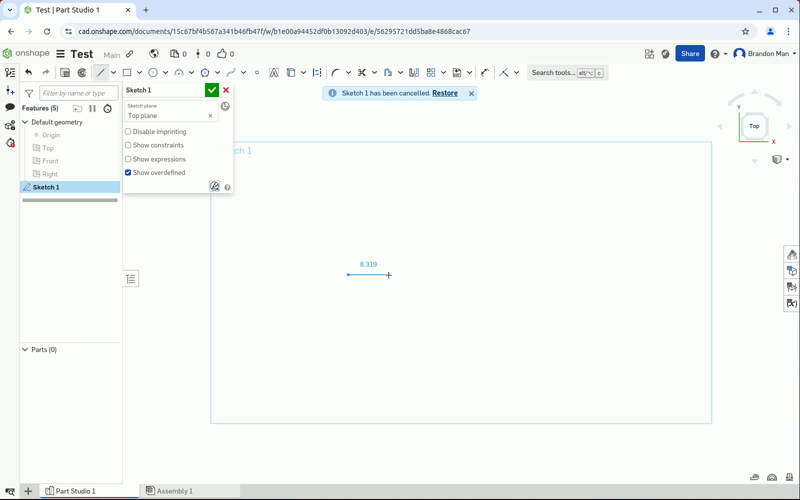
key_up(shift)
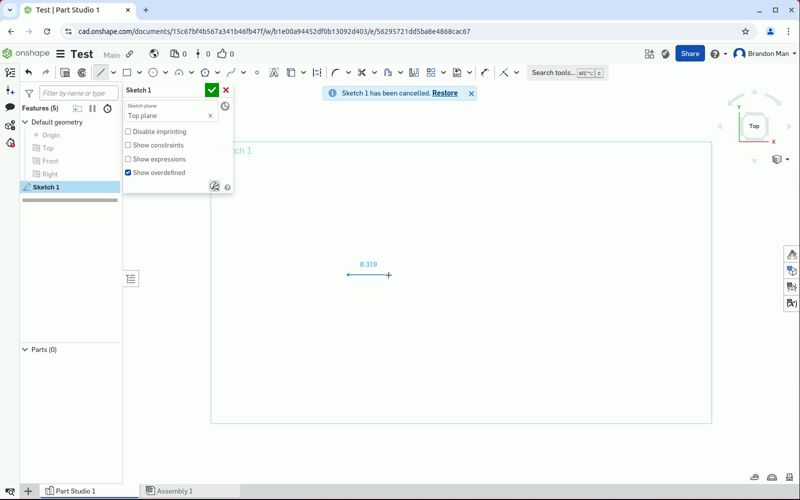
key_down(shift)
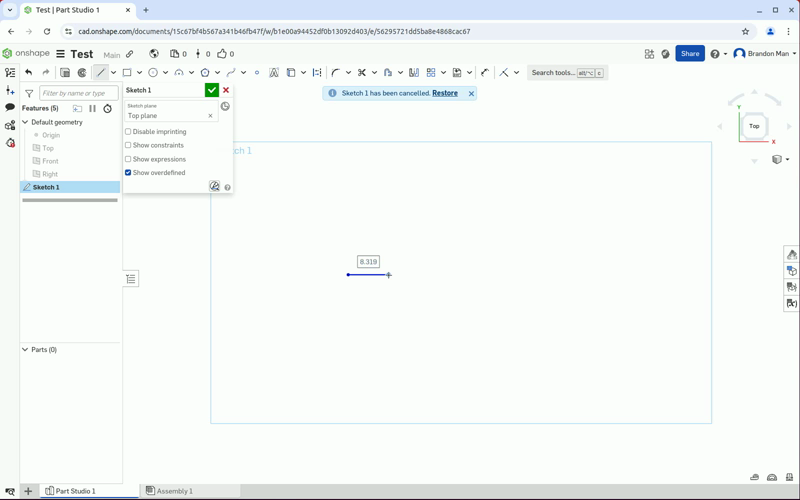
mouse_move(418, 274)
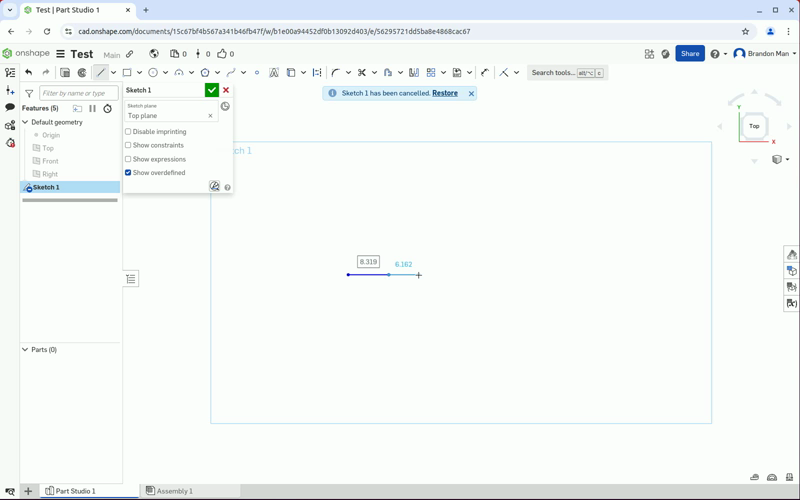
mouse_move(388, 255)
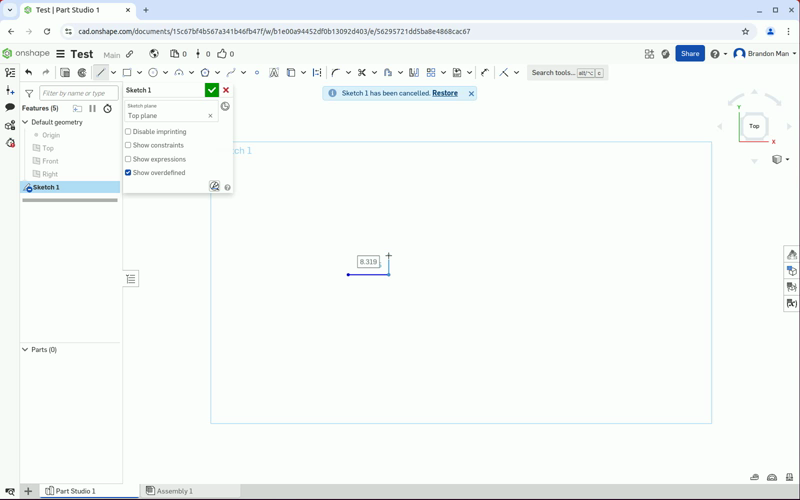
click(388, 255)
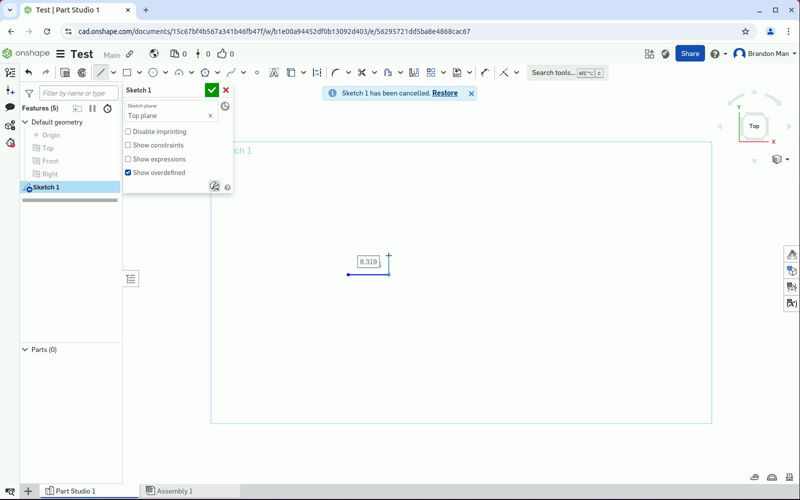
key_up(shift)
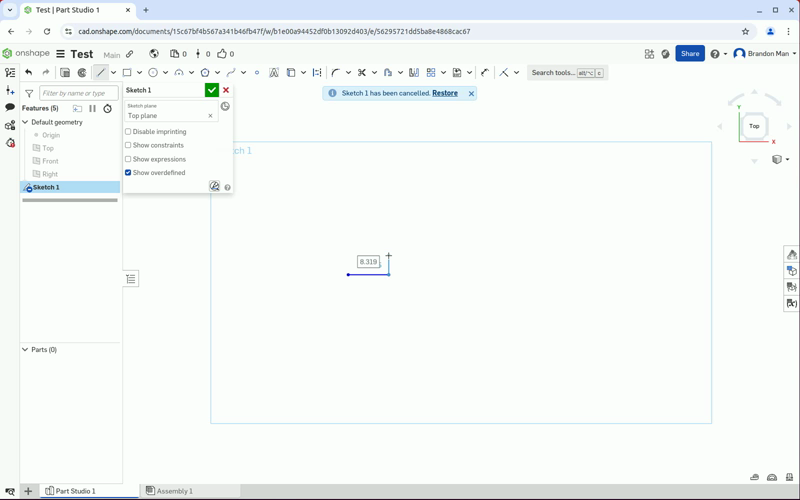
key_down(shift)
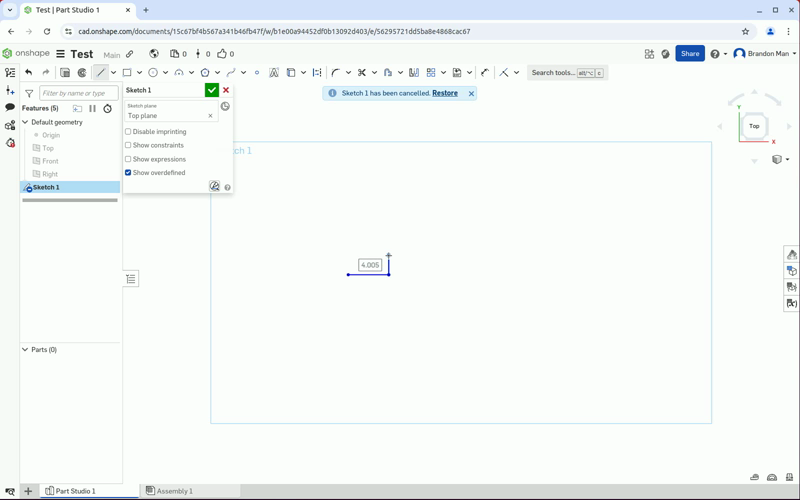
mouse_move(418, 255)
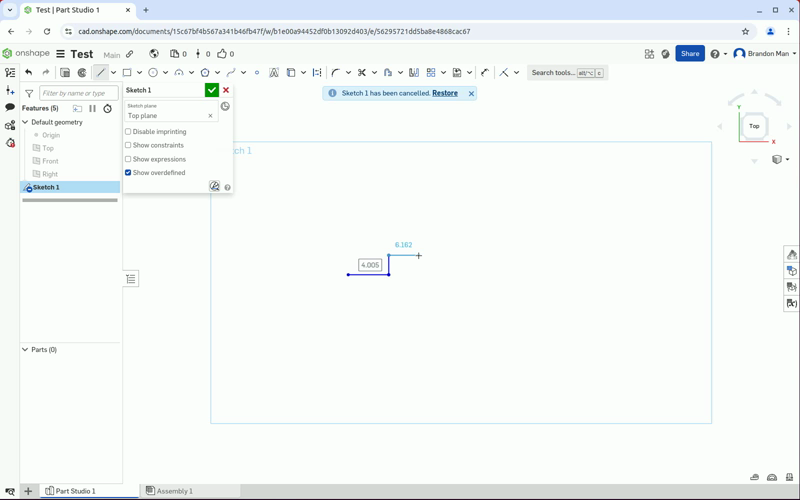
mouse_move(372, 249)
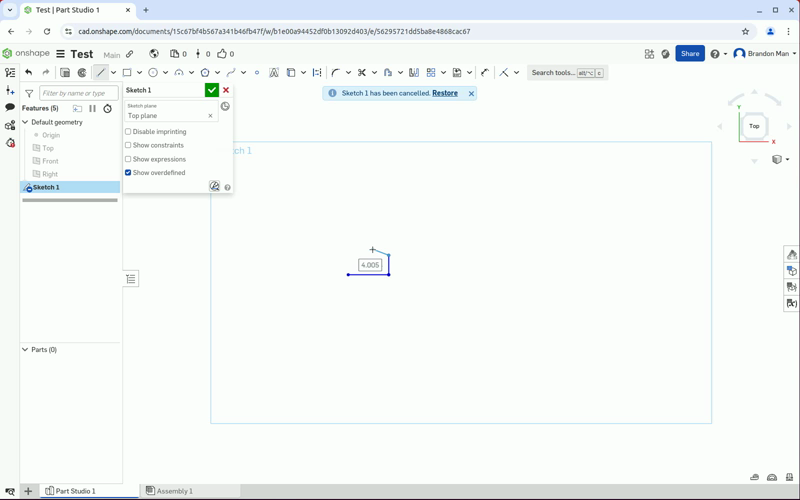
click(372, 249)
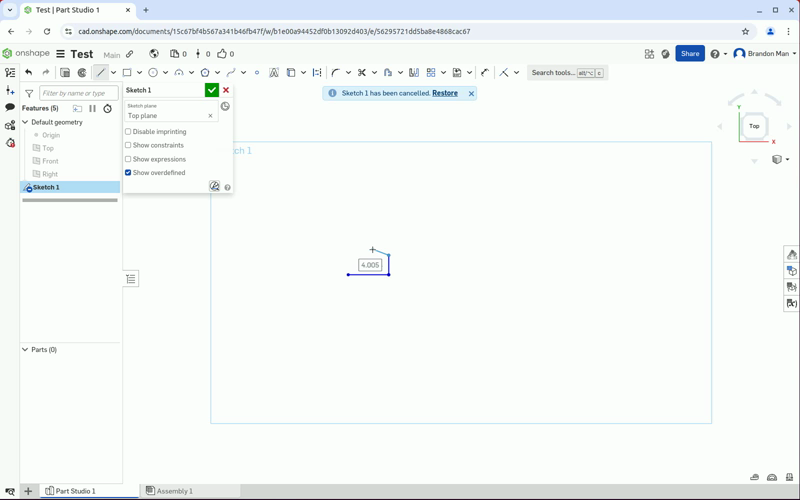
key_up(shift)
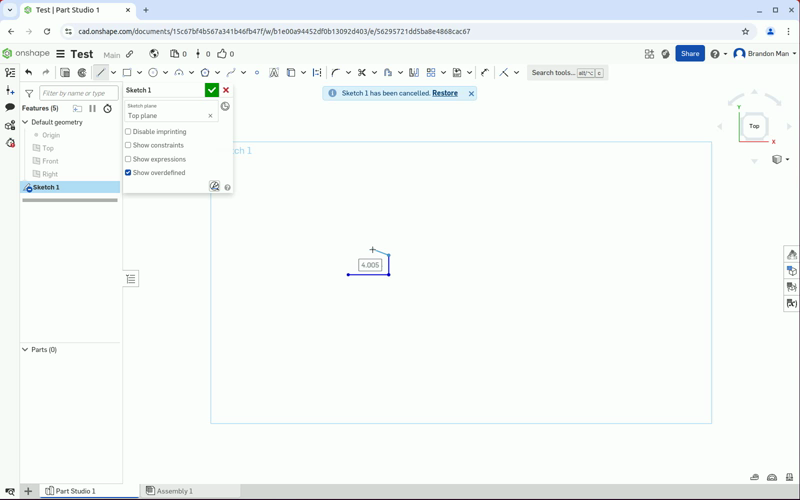
key_down(shift)
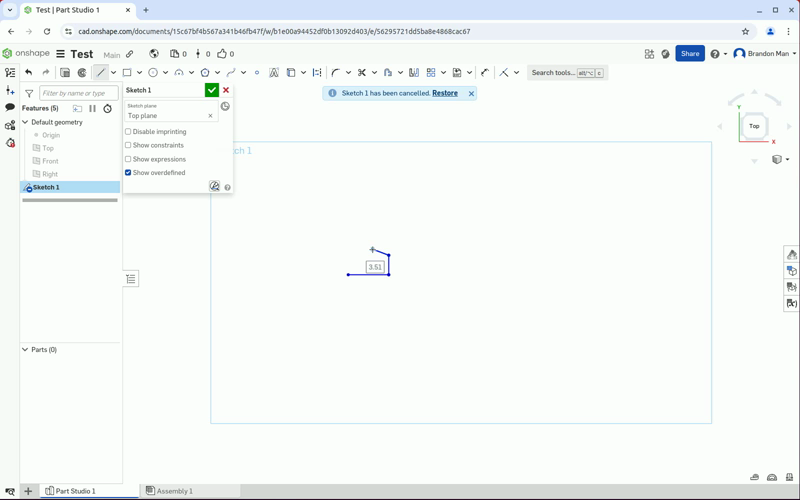
mouse_move(402, 249)
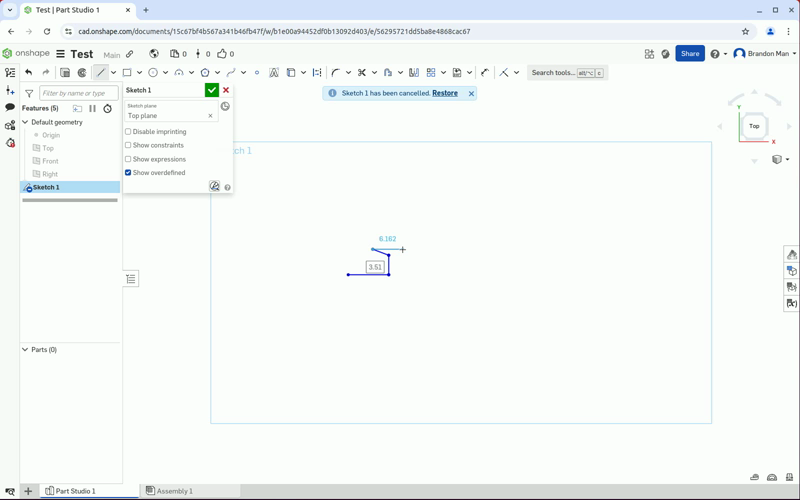
mouse_move(366, 255)
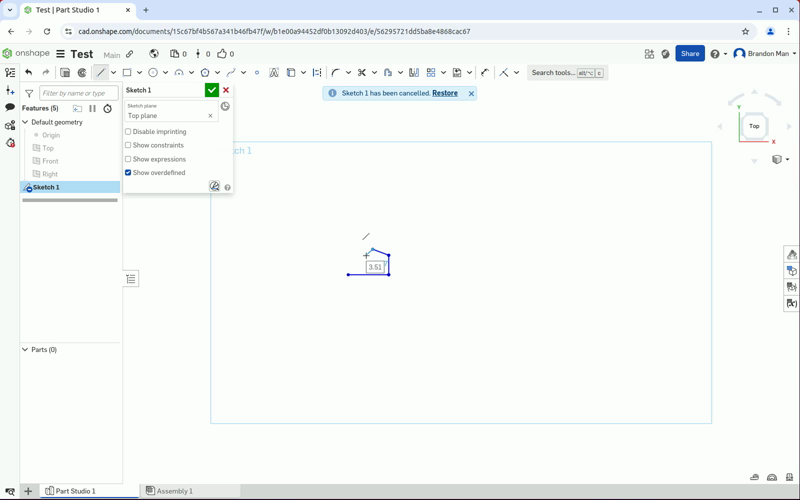
click(366, 255)
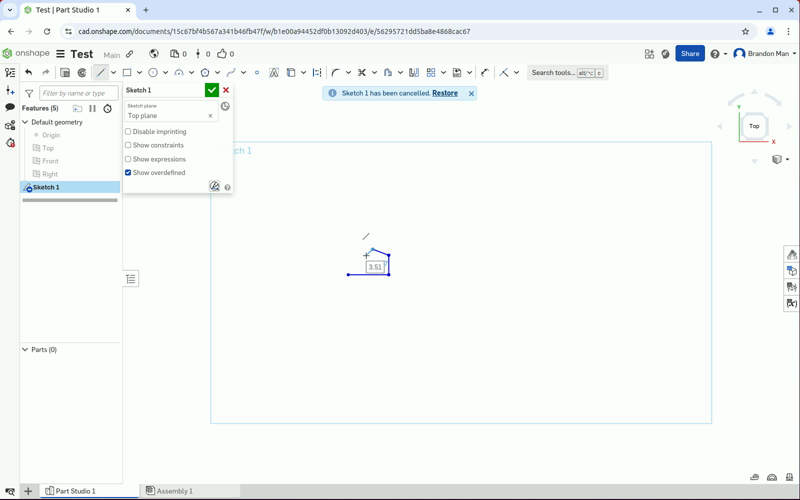
key_up(shift)
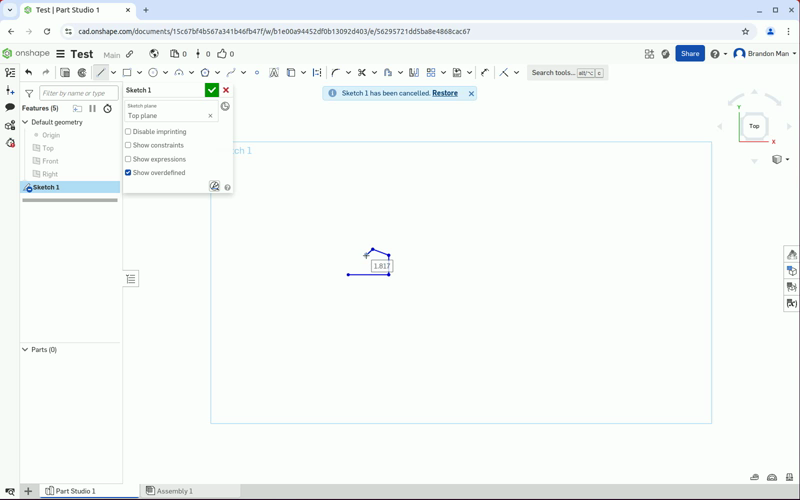
key_down(shift)
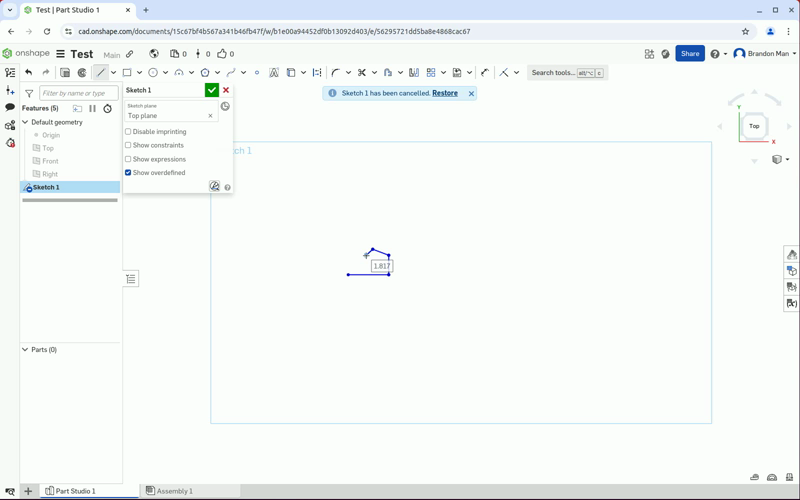
mouse_move(396, 255)
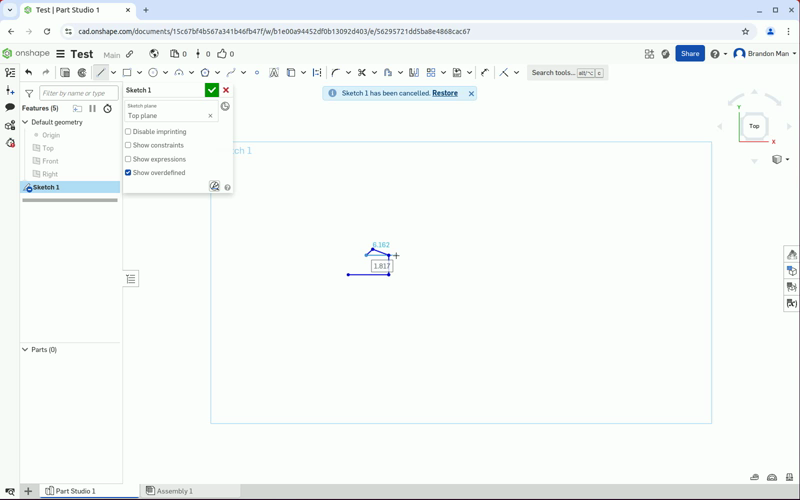
mouse_move(348, 255)
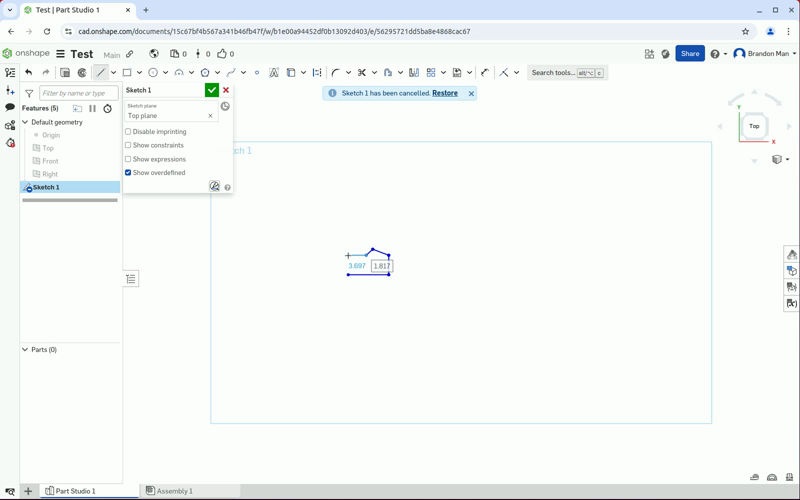
click(348, 255)
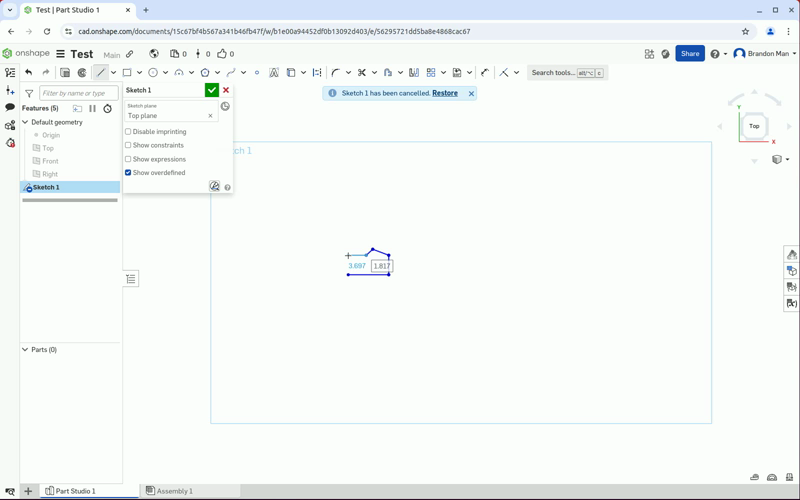
key_up(shift)
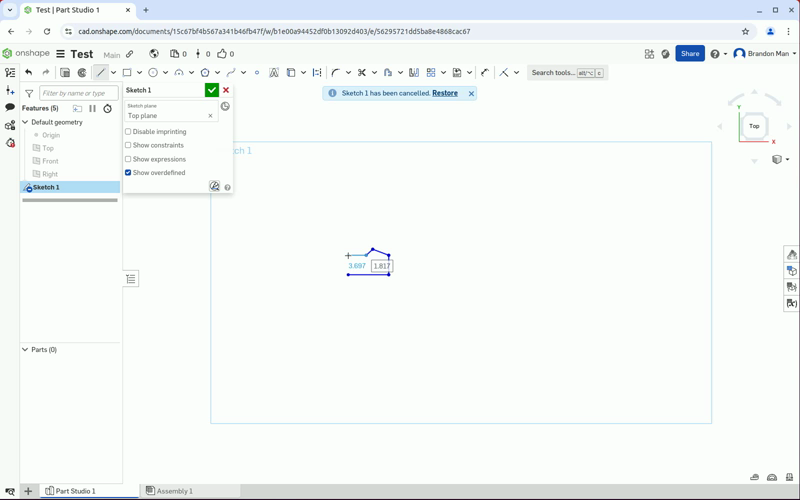
mouse_move(378, 255)
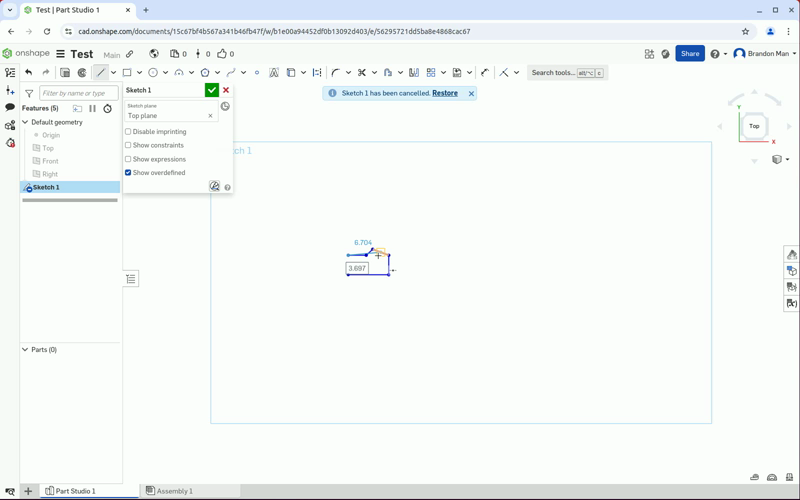
key_down(shift)
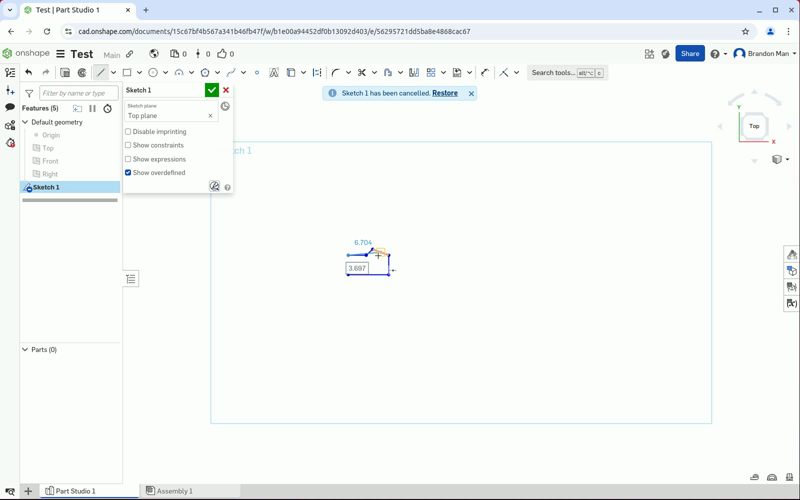
mouse_move(348, 274)
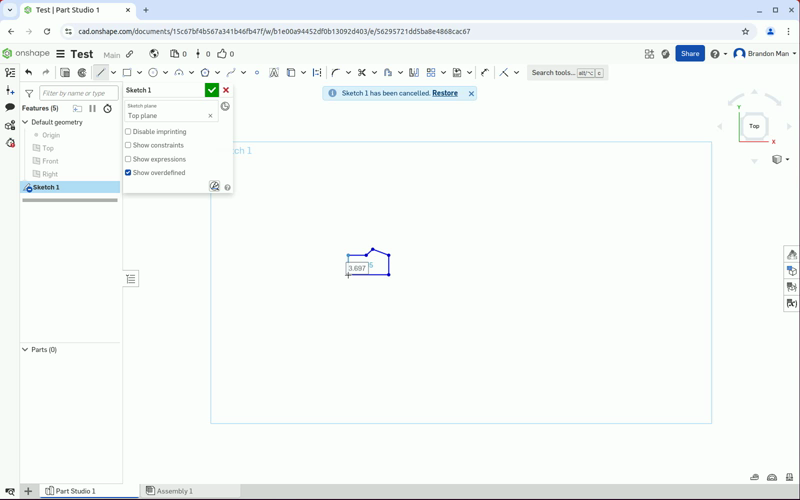
key_up(shift)
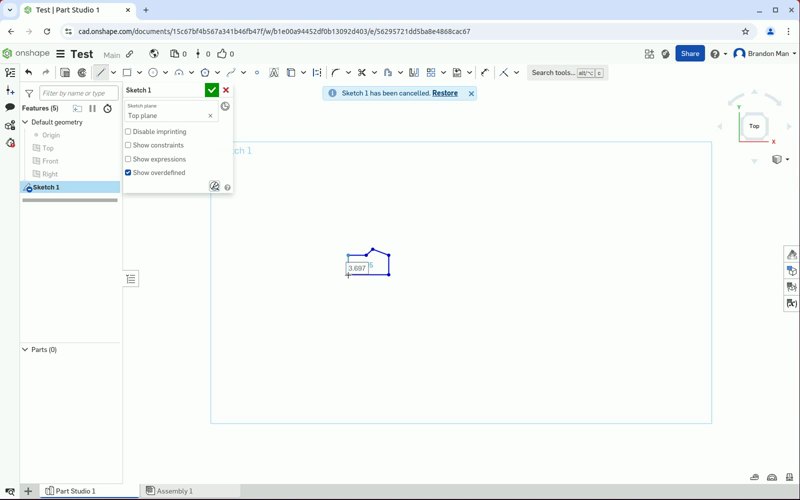
click(348, 274)
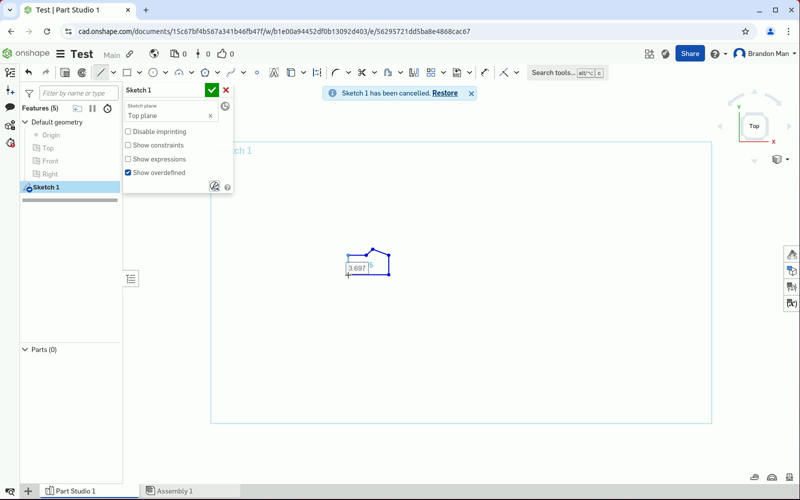
key(esc)
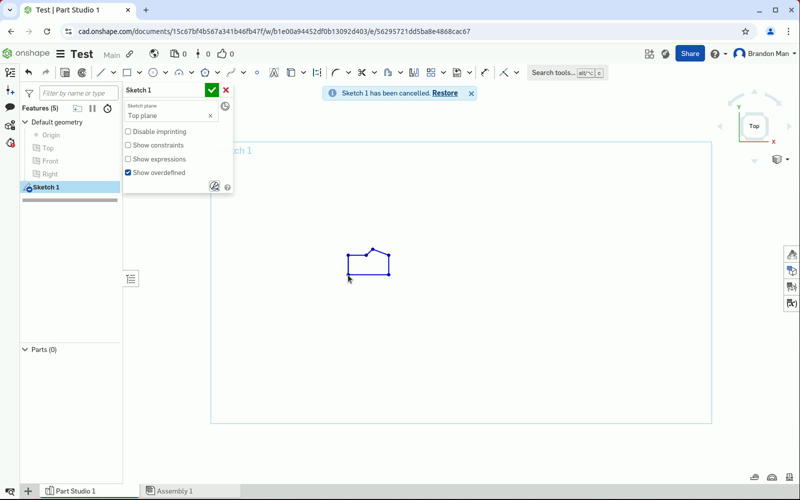
mouse_move(386, 268)
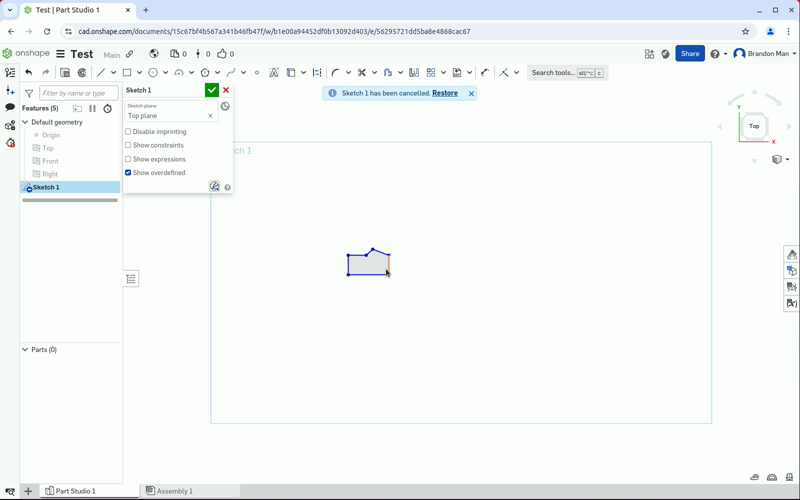
scroll(6)
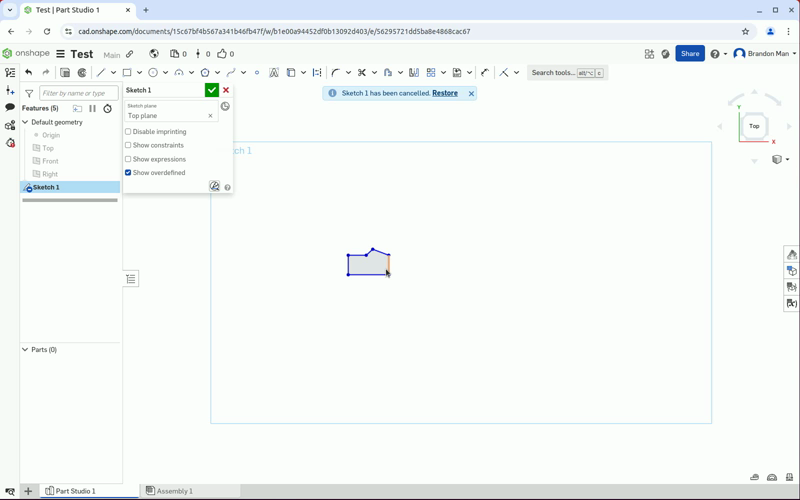
scroll(6)
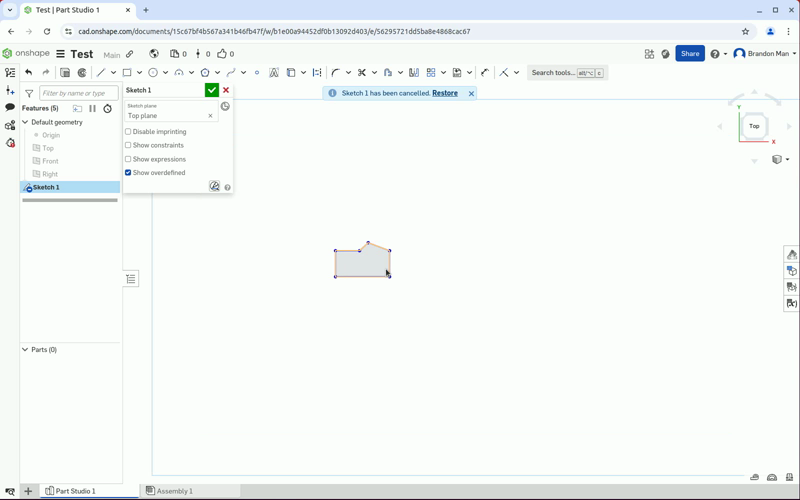
scroll(6)
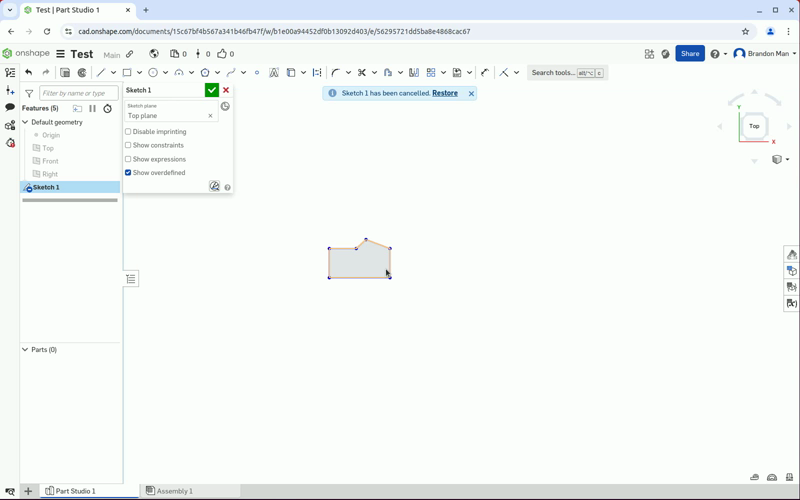
scroll(6)
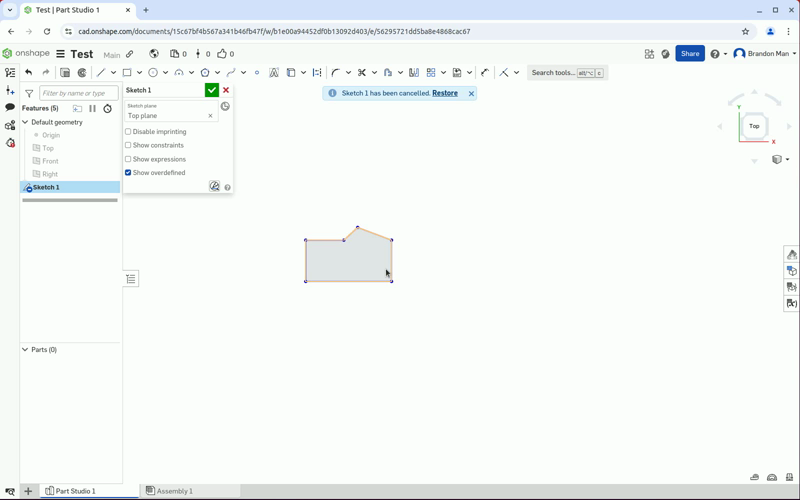
scroll(6)
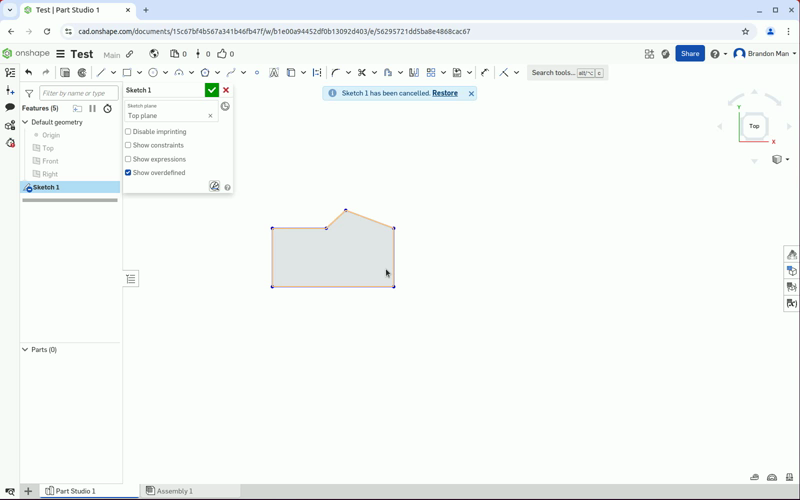
scroll(6)
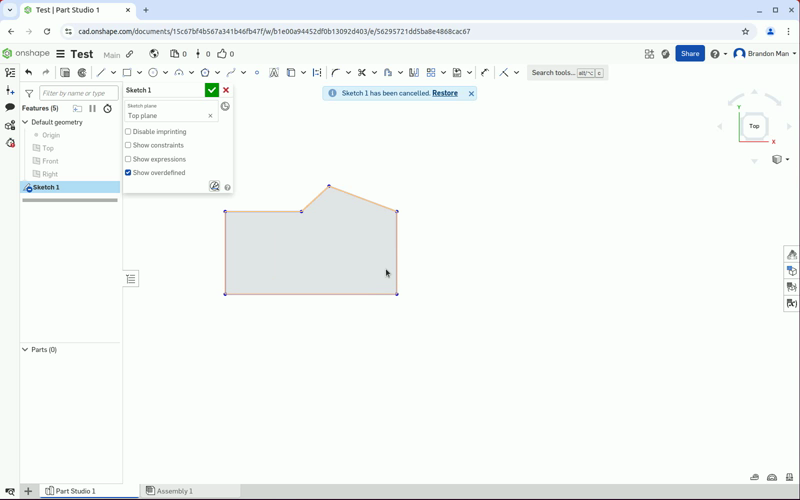
scroll(6)
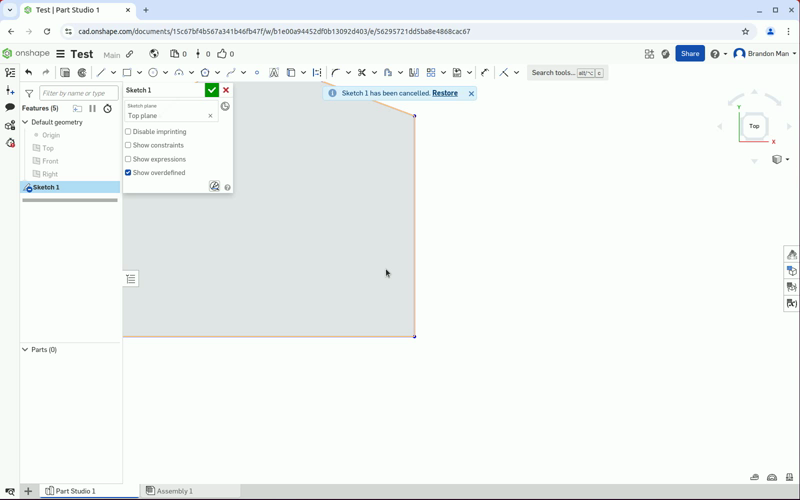
click(386, 268)
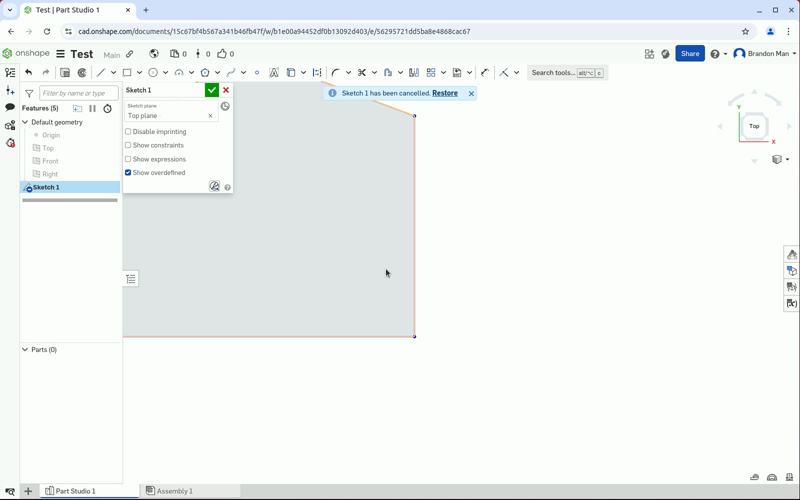
scroll(-6)
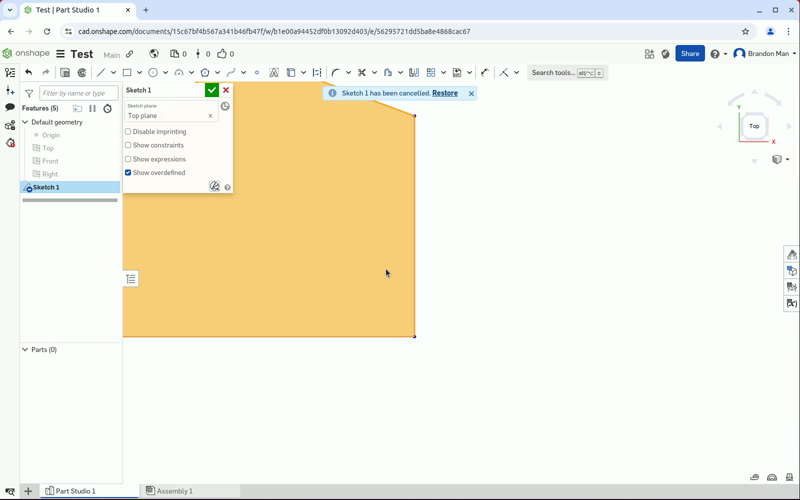
scroll(-6)
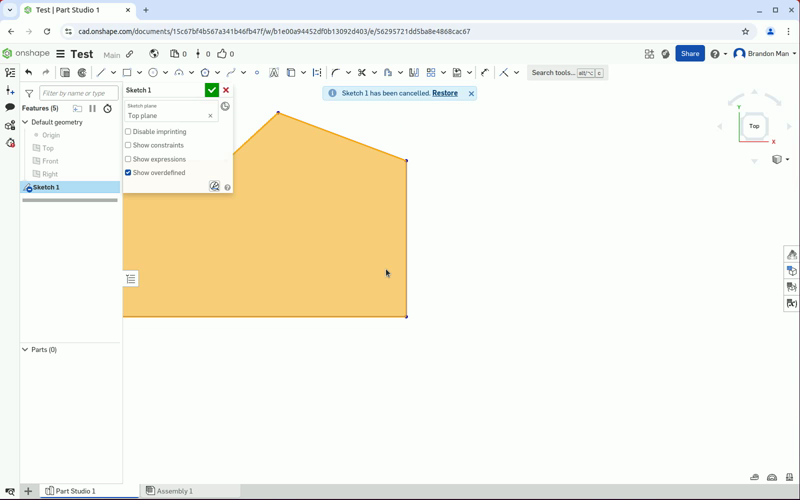
scroll(-6)
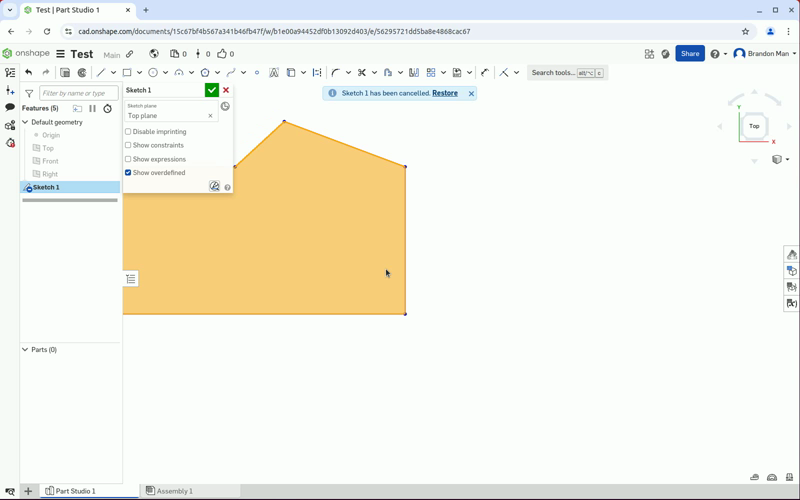
scroll(-6)
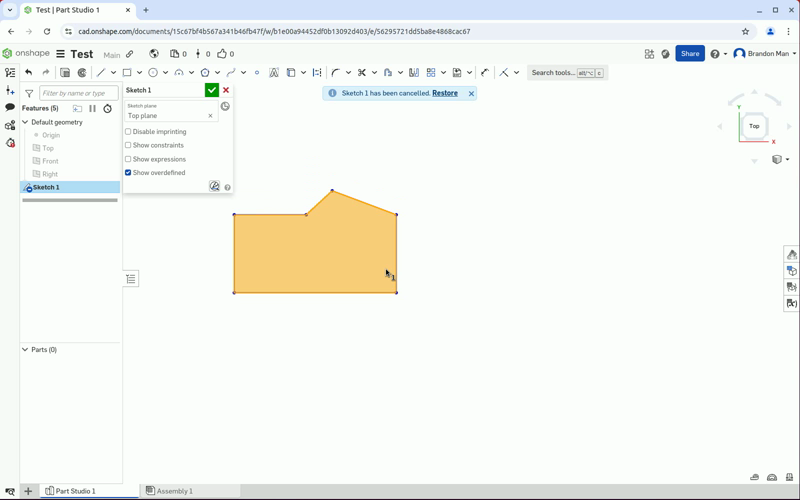
scroll(-6)
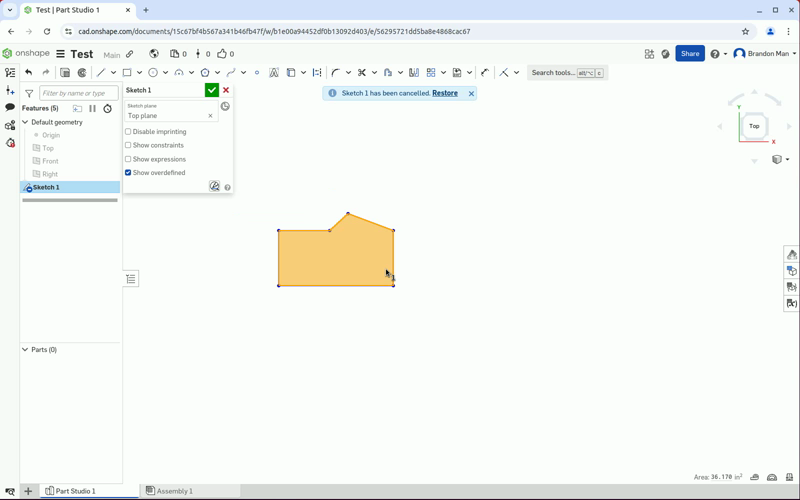
scroll(-6)
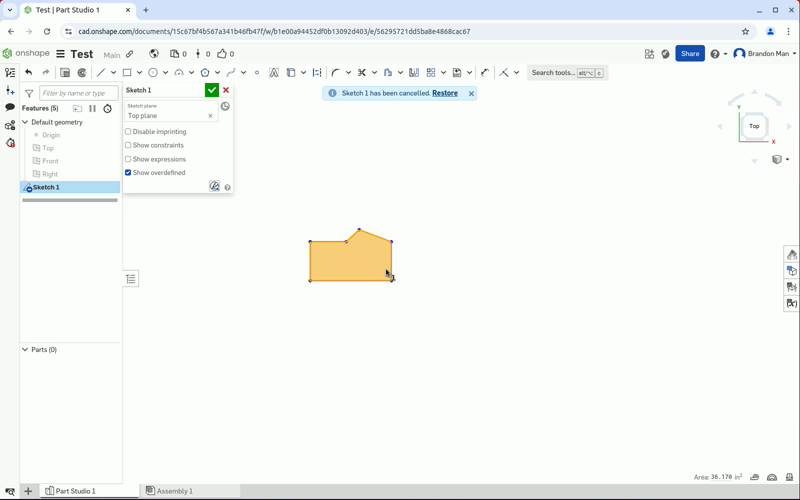
scroll(-6)
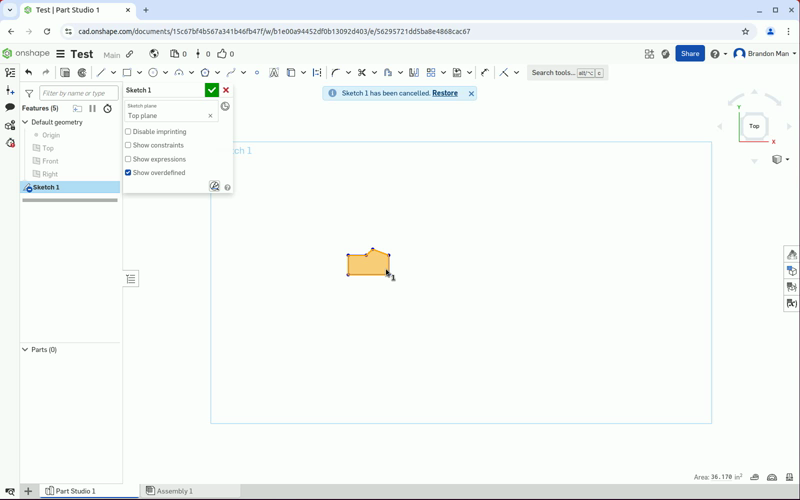
mouse_move(73, 352)
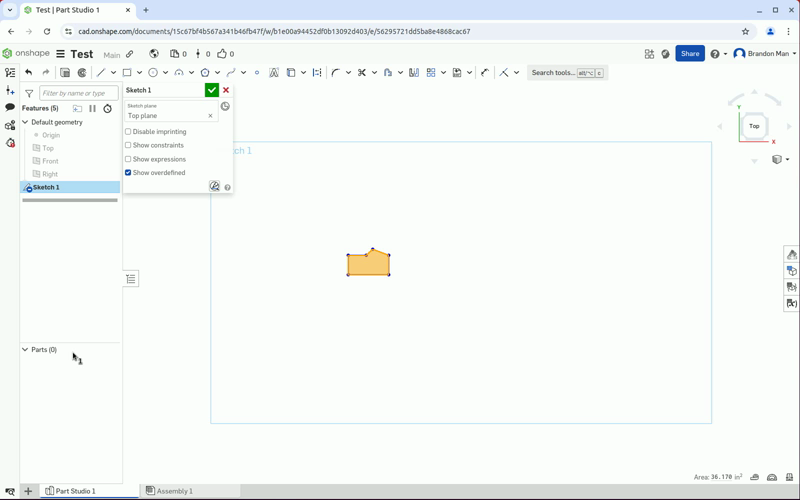
key(shift+y)
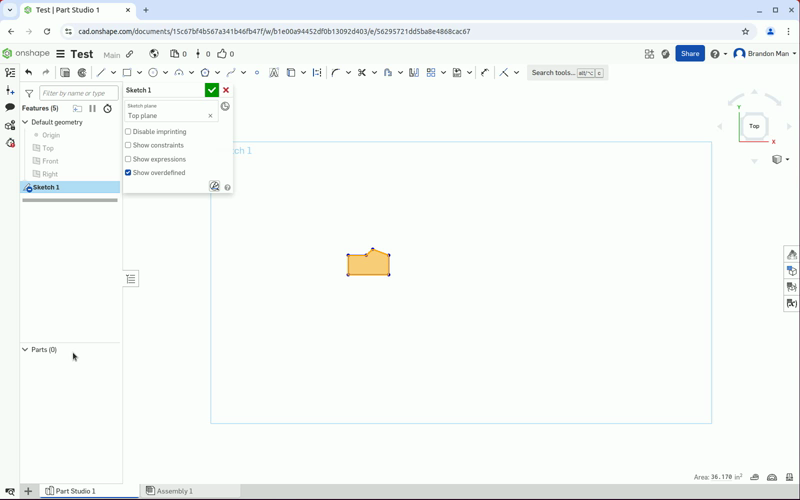
key(shift+e)
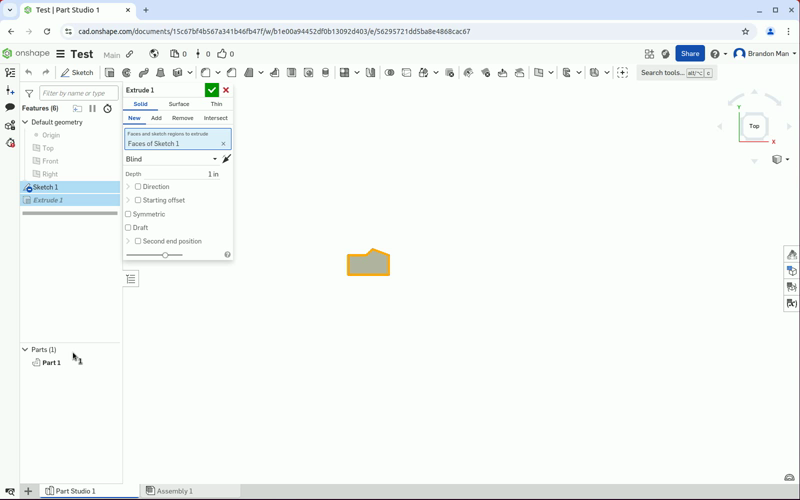
mouse_move(143, 106)
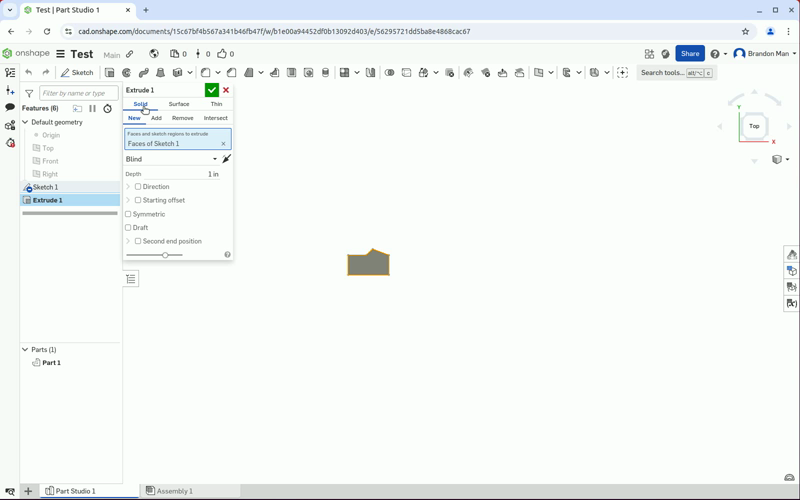
click(143, 106)
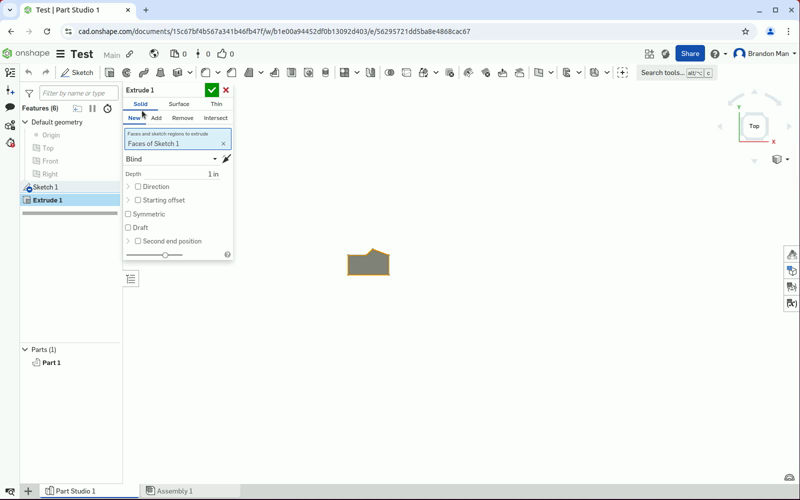
mouse_move(137, 120)
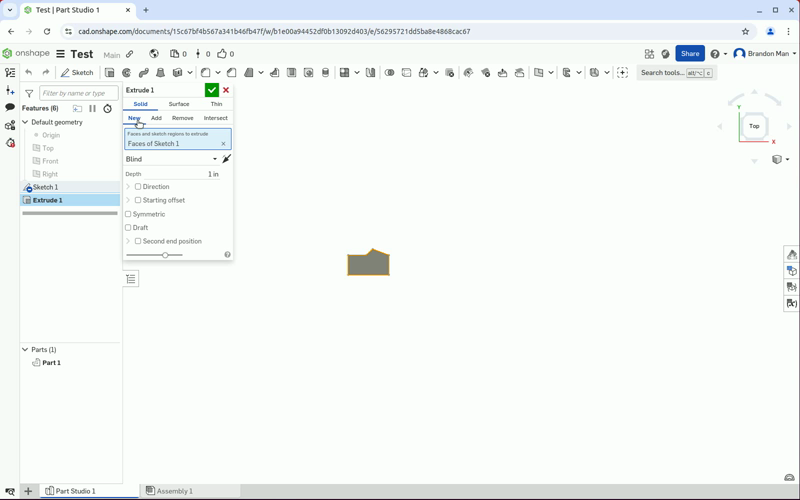
click(137, 120)
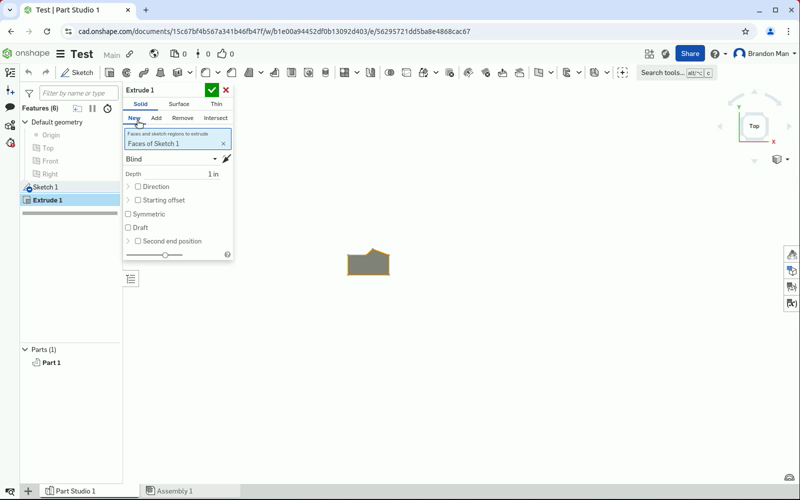
key(tab, 4)
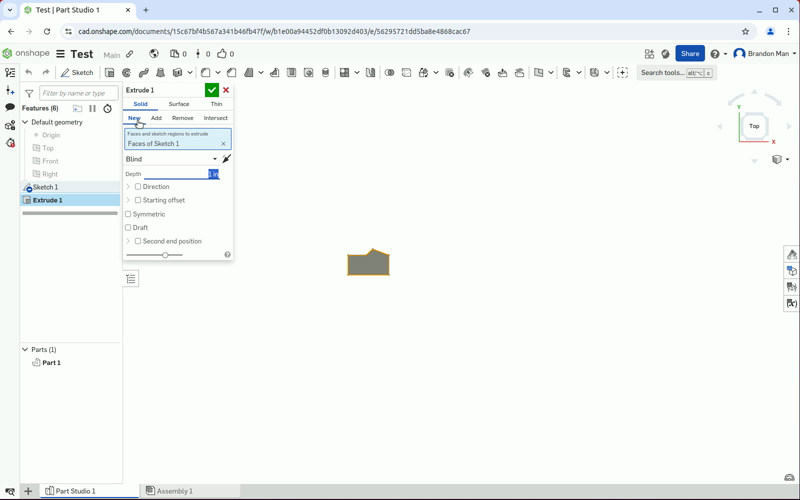
text(0.481)
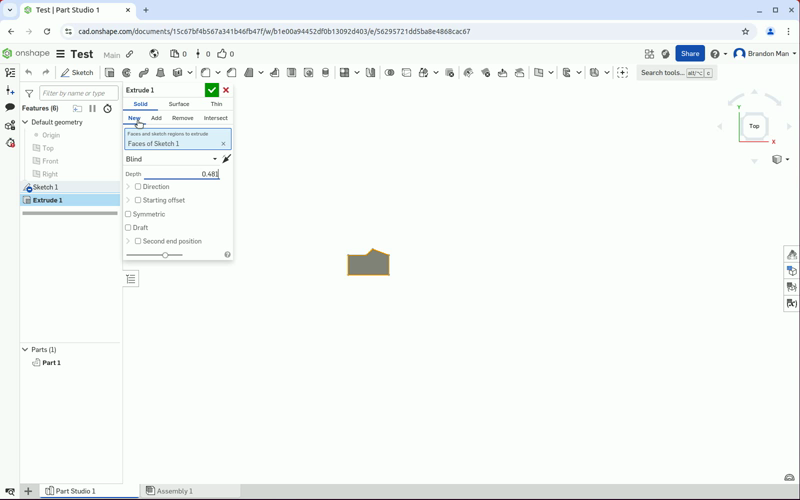
key(enter)
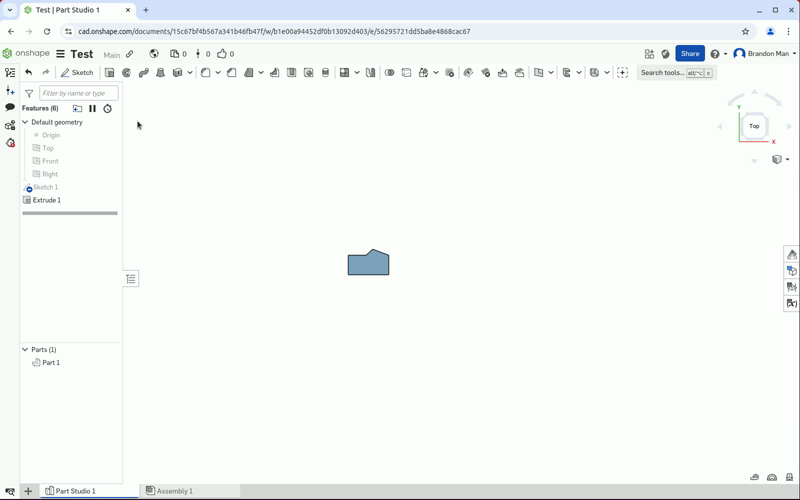
key(shift+h)
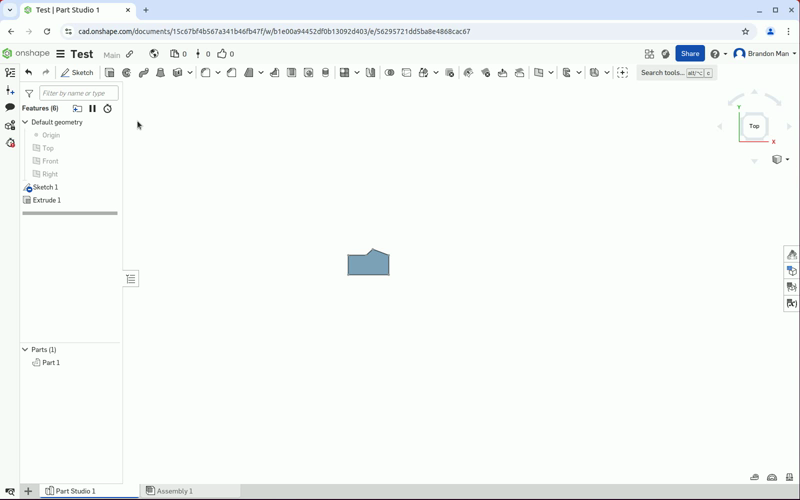
key(shift+h)
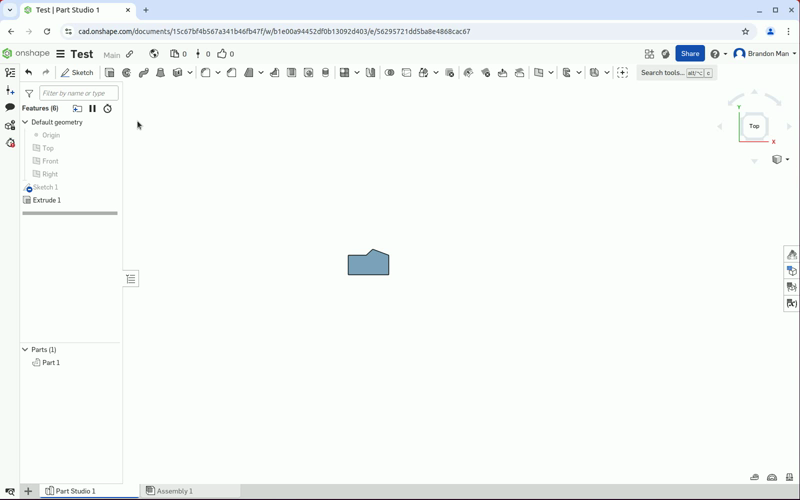
mouse_move(73, 189)
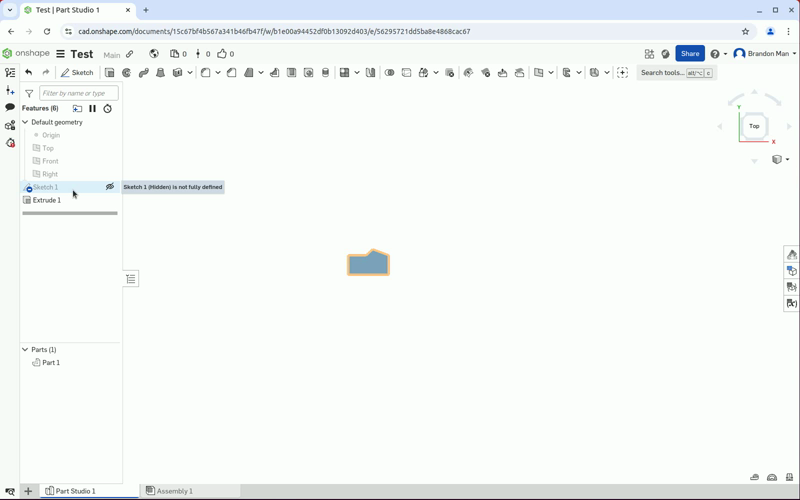
click(73, 189)
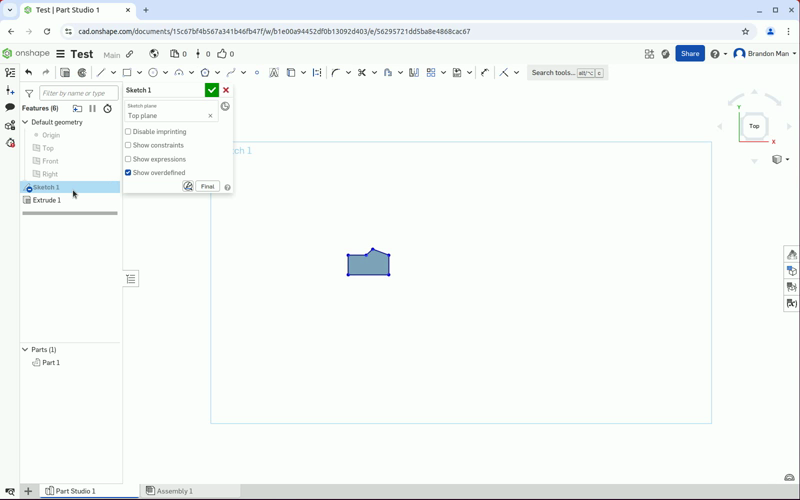
mouse_move(229, 92)
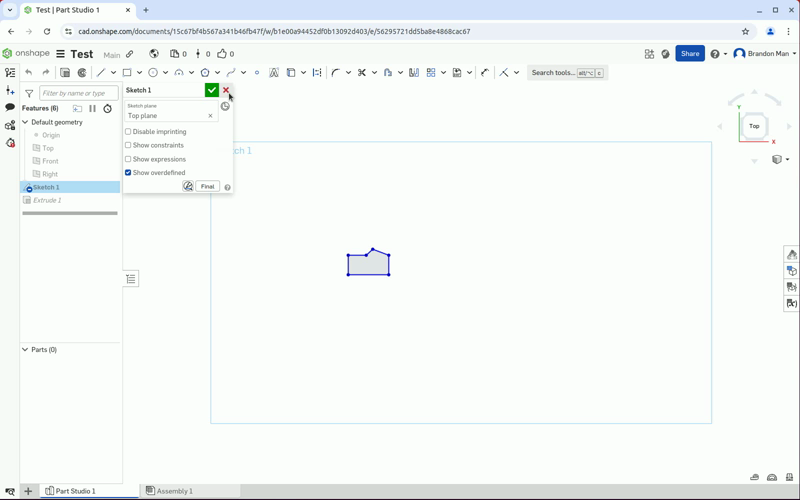
click(229, 92)
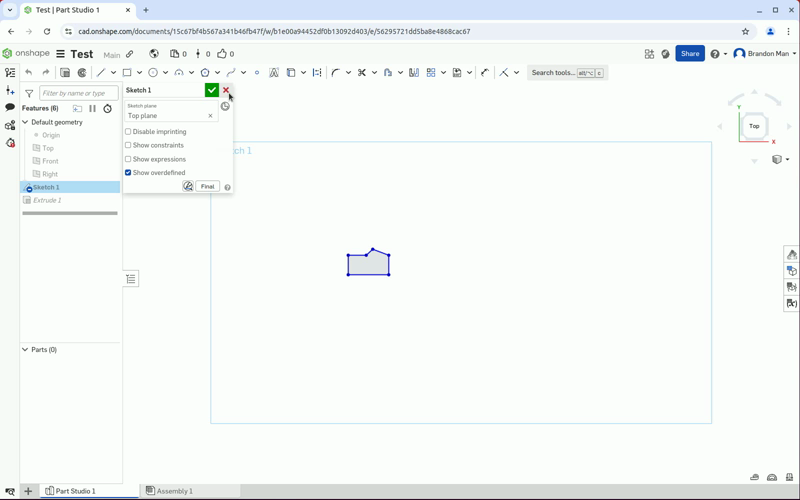
key(shift+s)
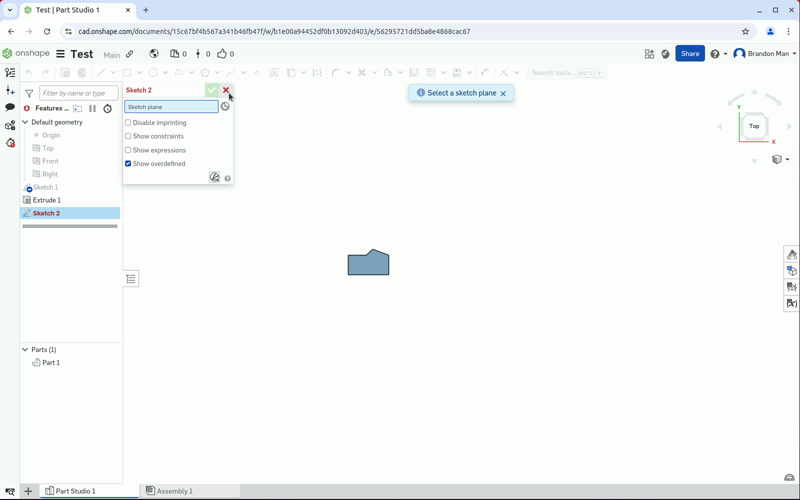
mouse_move(73, 150)
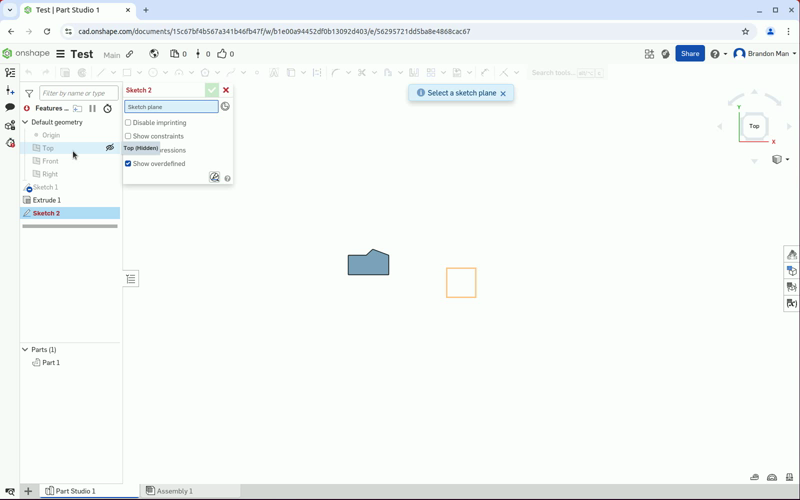
click(73, 150)
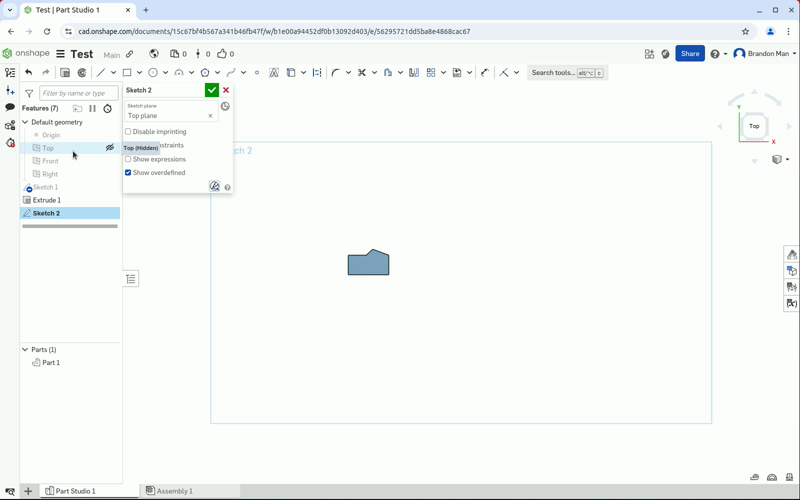
mouse_move(73, 352)
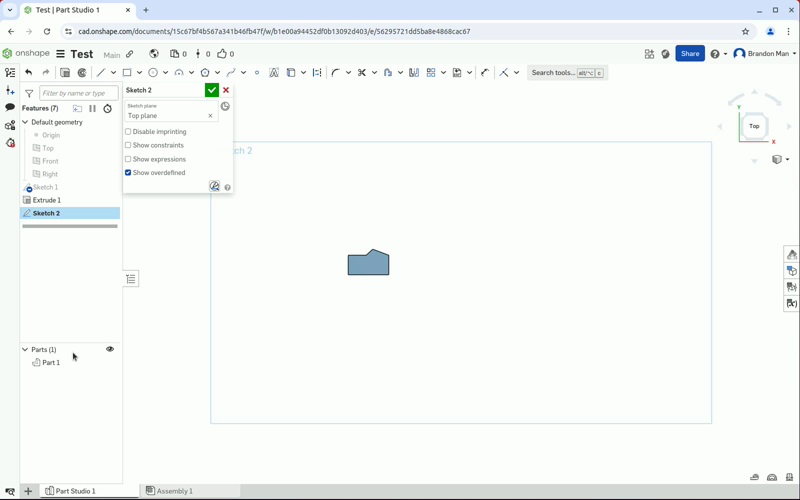
key(y)
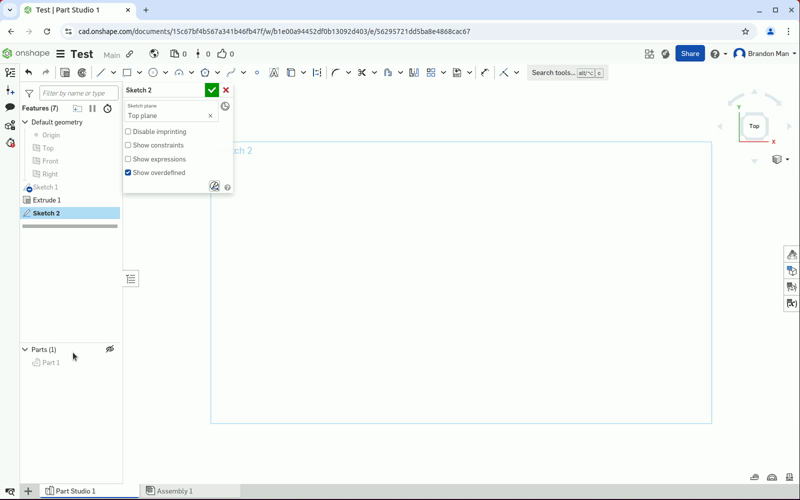
key(l)
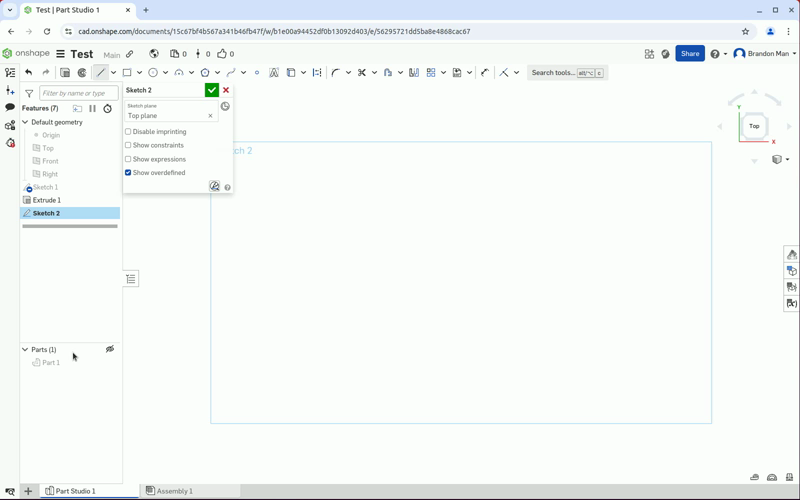
key_down(shift)
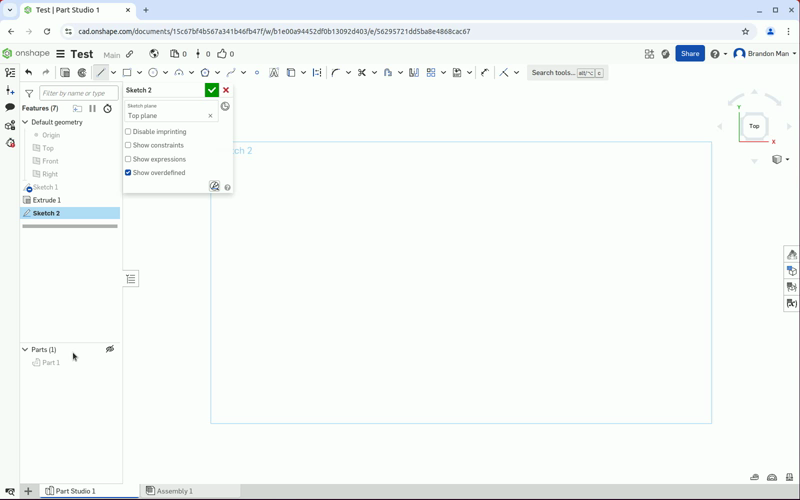
mouse_move(473, 359)
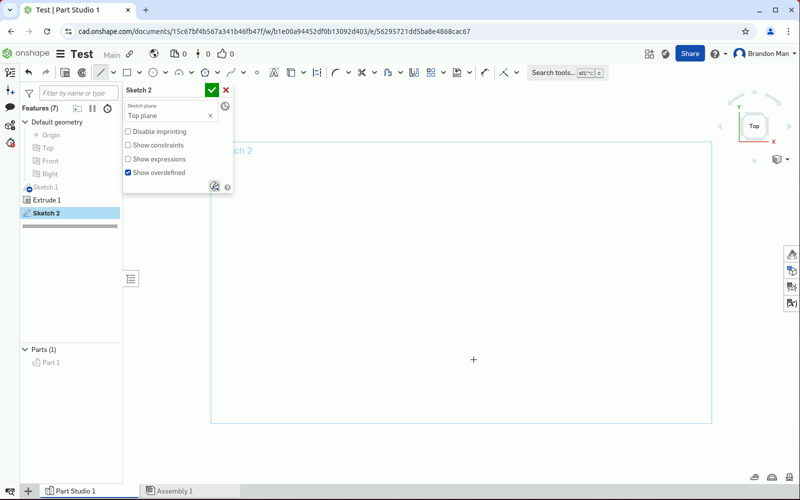
click(473, 359)
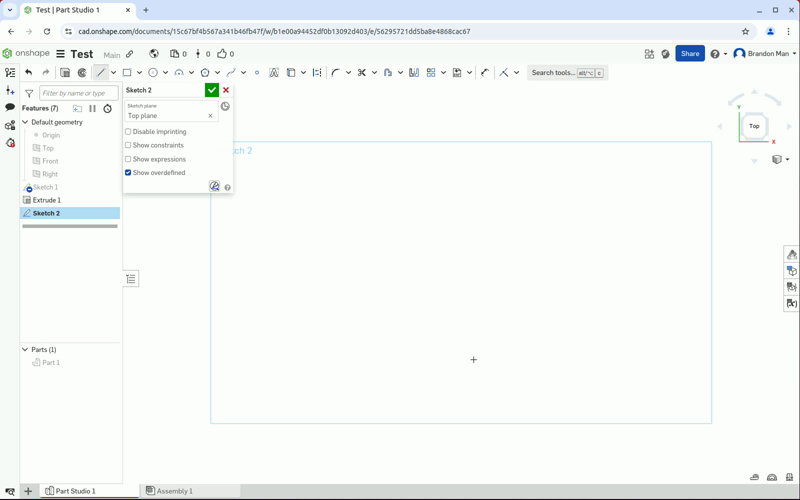
key_up(shift)
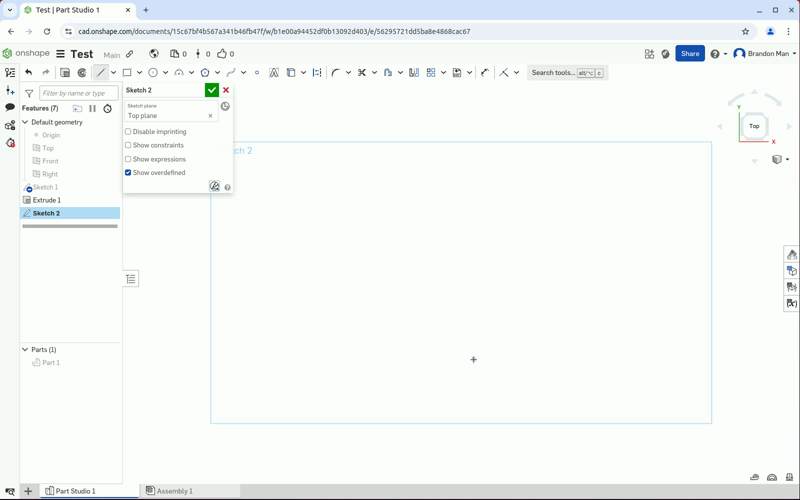
key_down(shift)
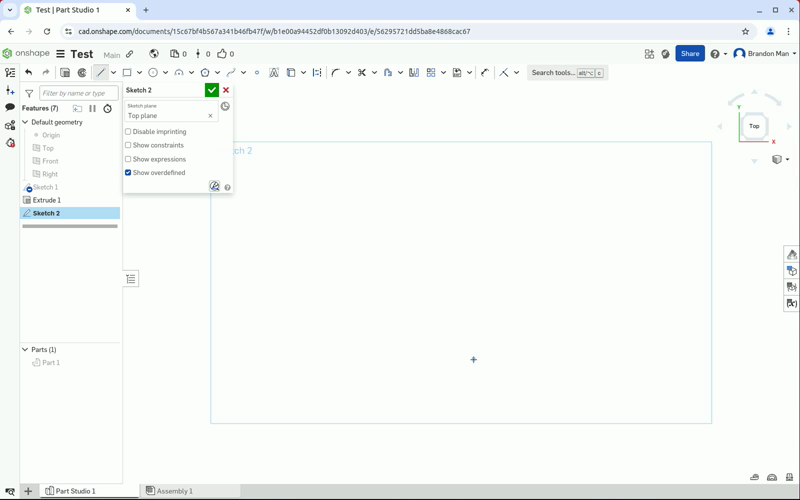
mouse_move(503, 359)
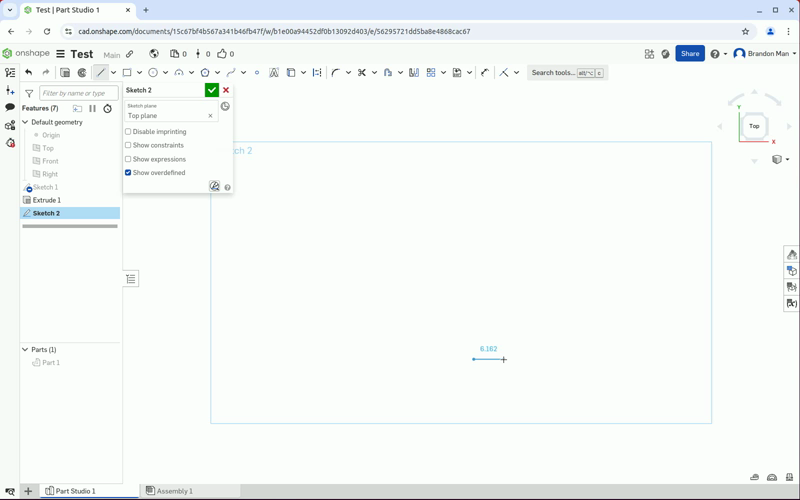
mouse_move(476, 376)
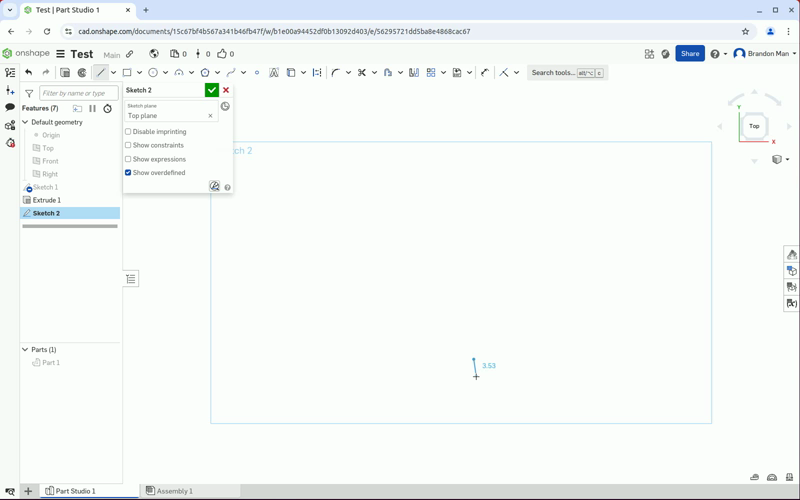
click(476, 376)
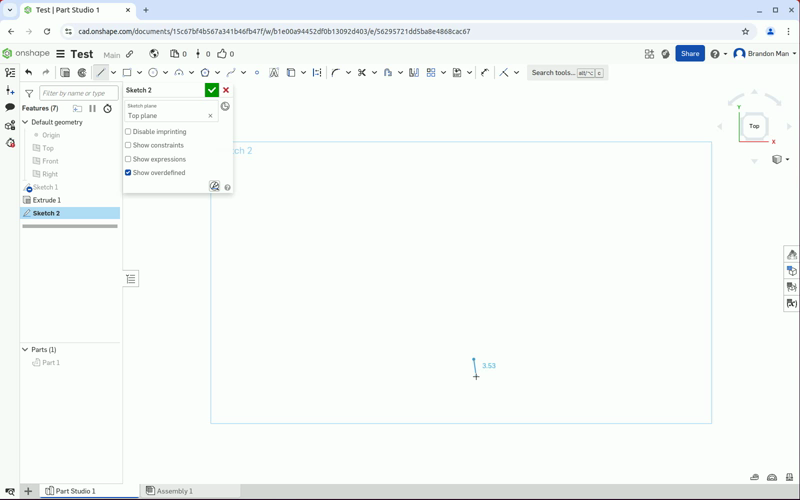
key_up(shift)
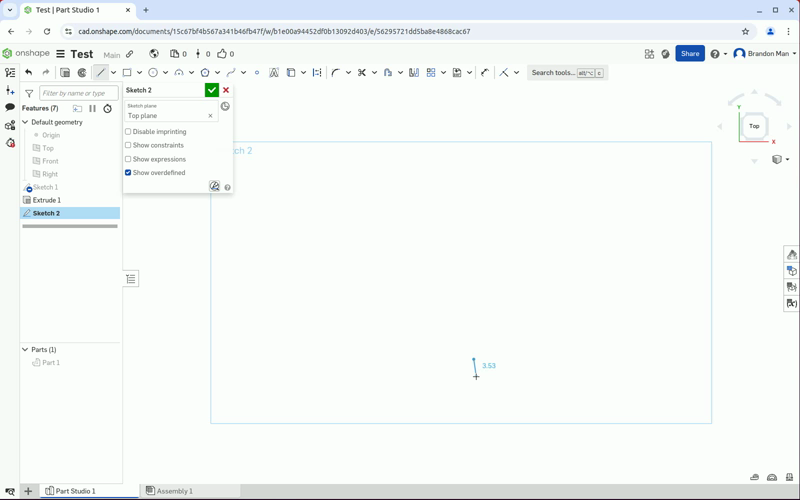
key_down(shift)
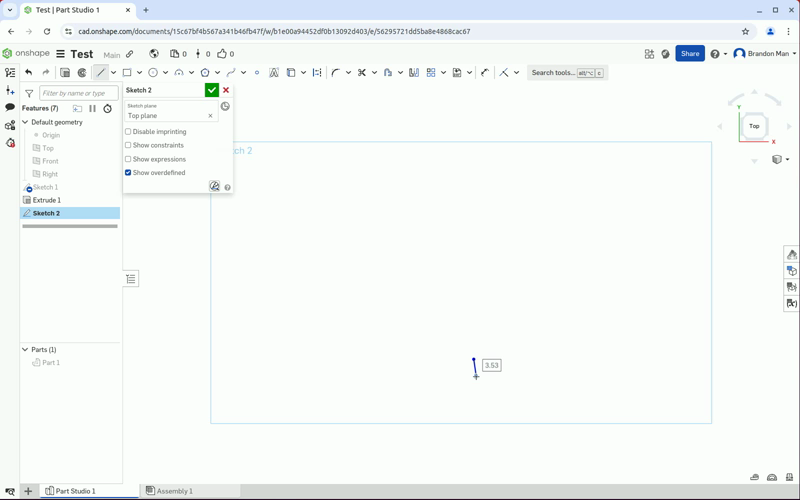
mouse_move(506, 376)
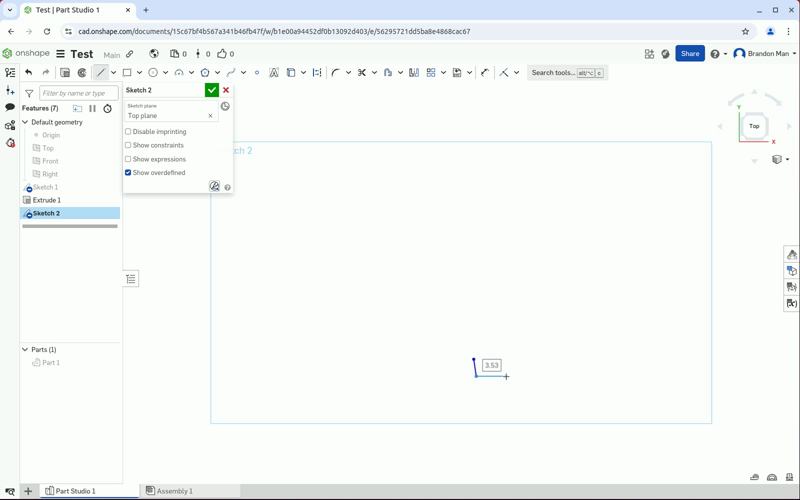
mouse_move(485, 378)
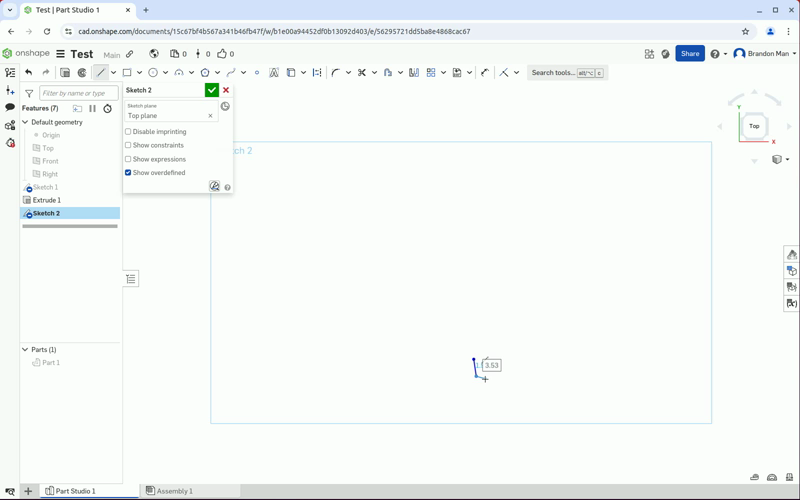
click(485, 378)
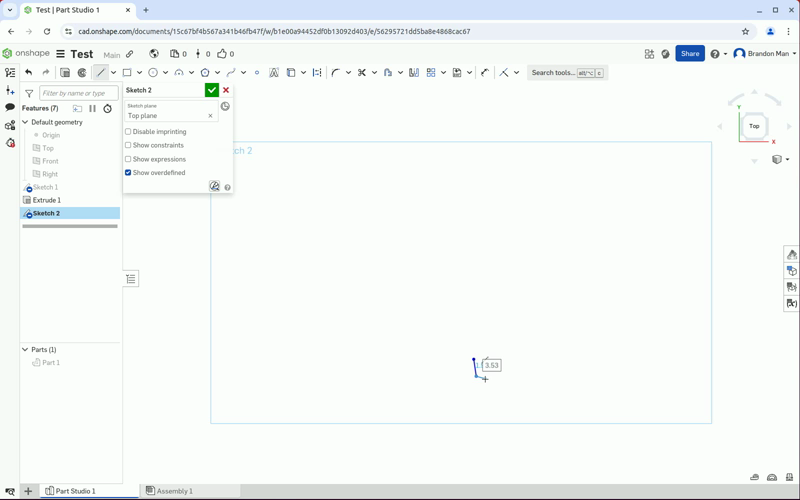
key_up(shift)
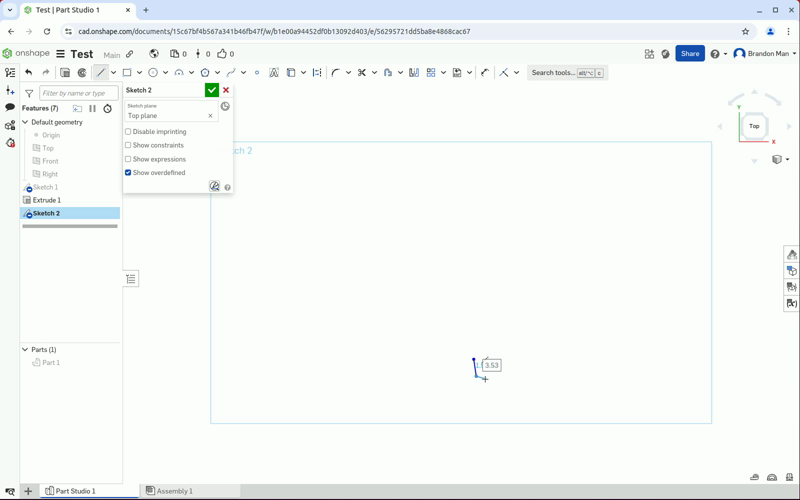
key_down(shift)
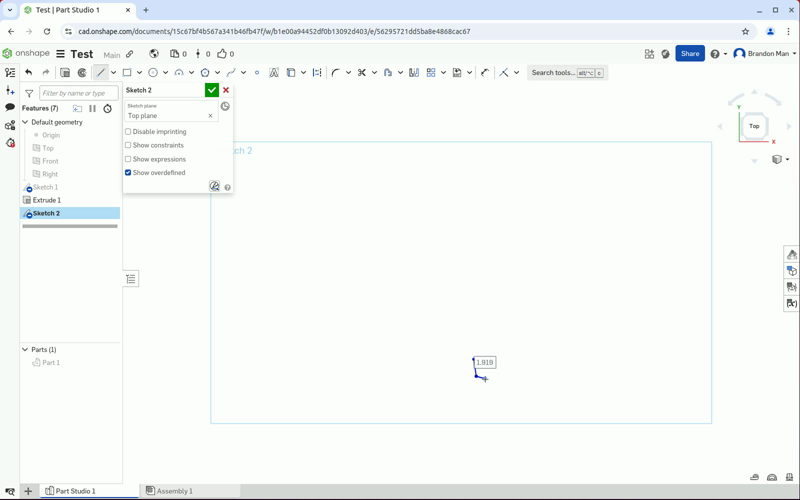
mouse_move(515, 378)
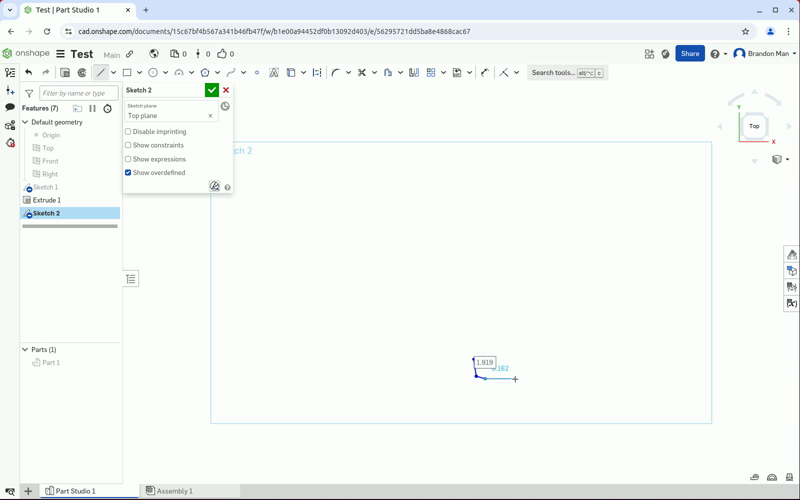
mouse_move(494, 394)
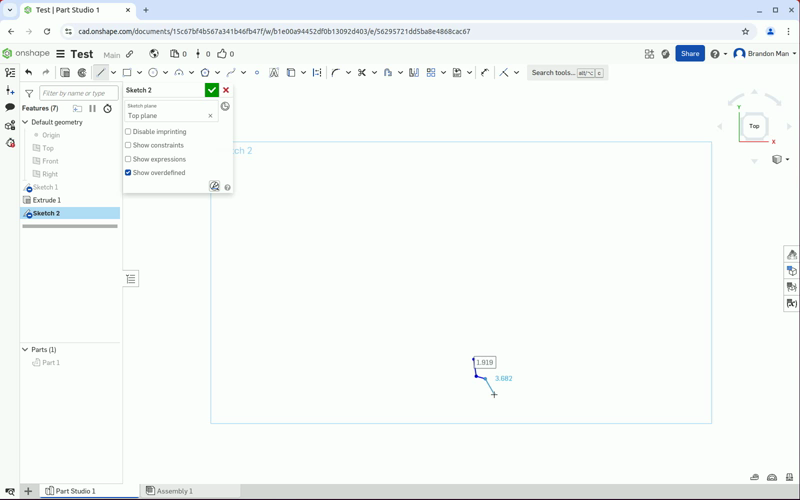
click(494, 394)
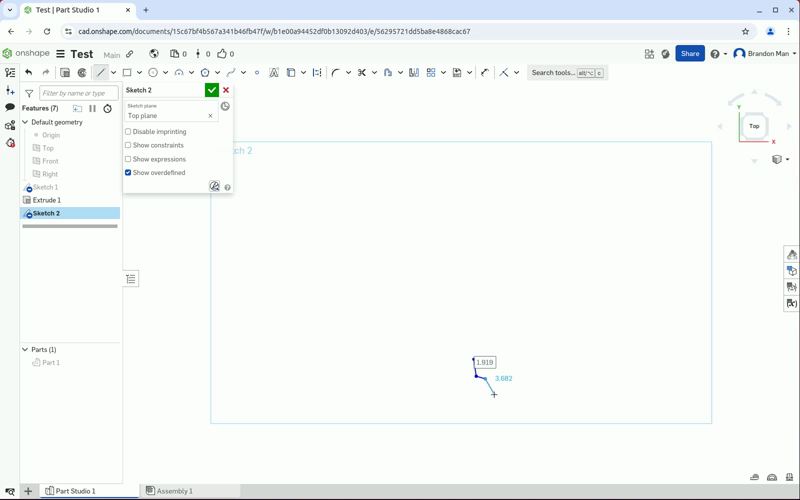
key_up(shift)
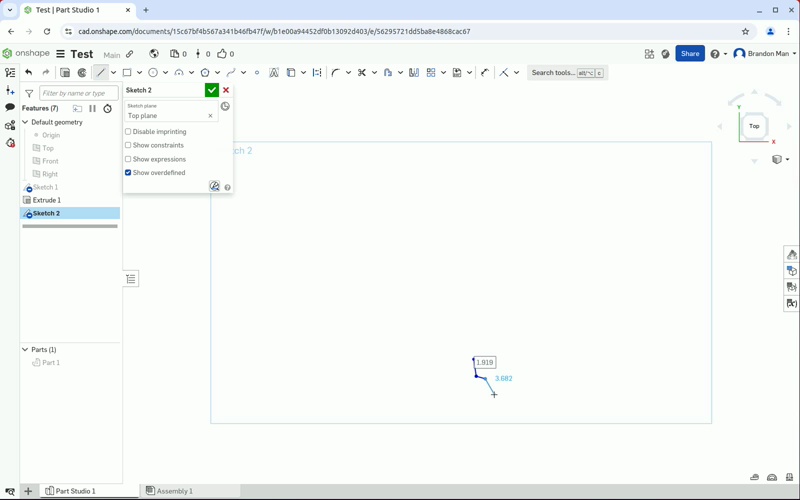
key_down(shift)
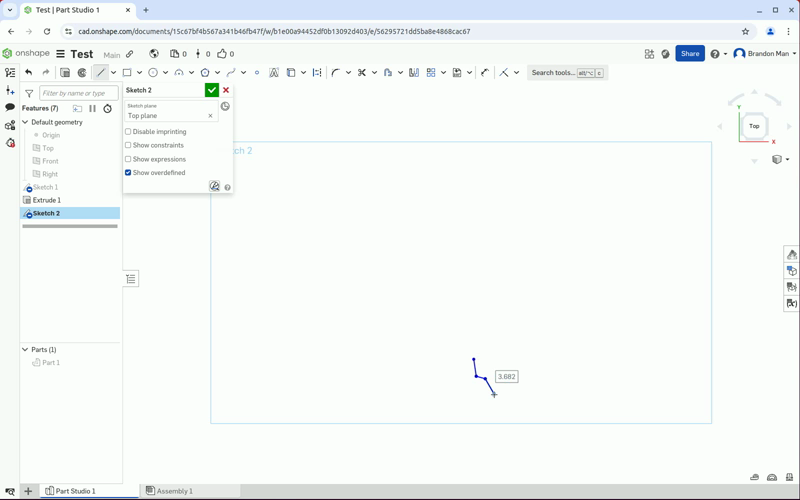
mouse_move(524, 394)
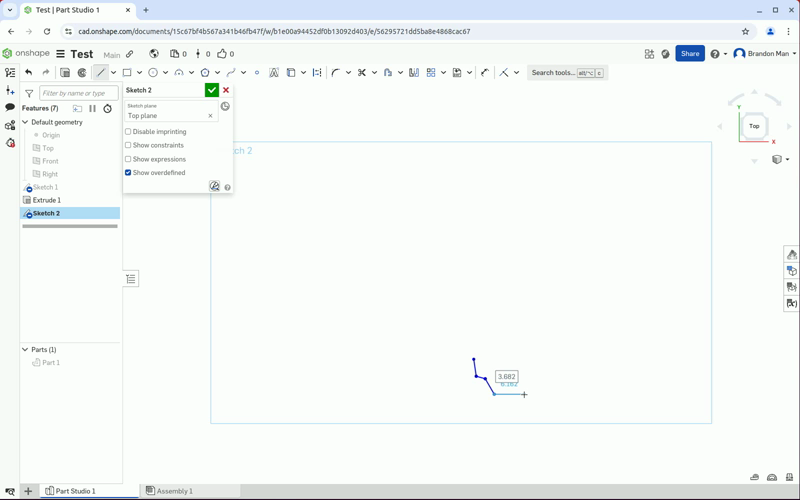
mouse_move(510, 384)
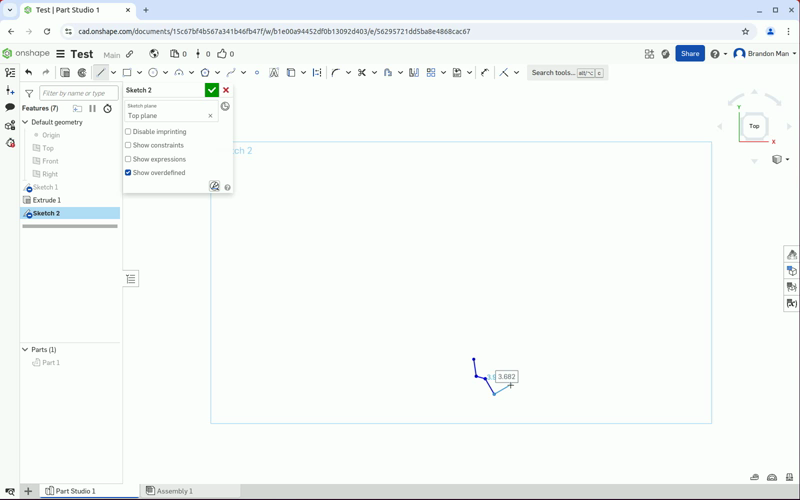
click(510, 384)
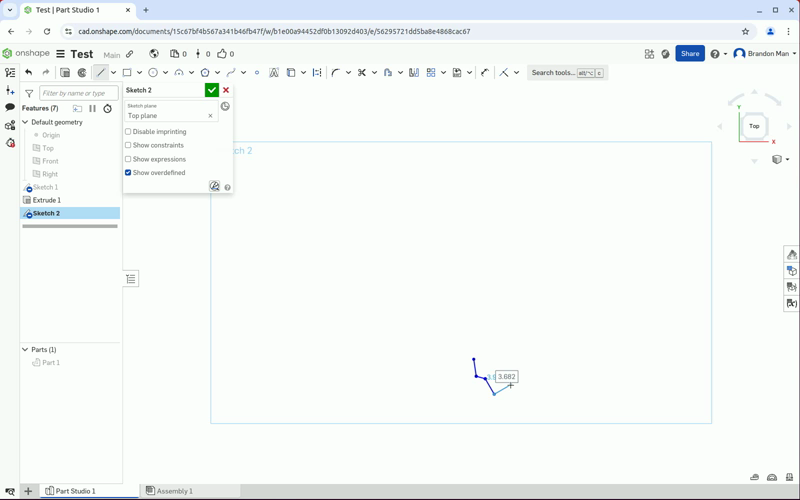
key_up(shift)
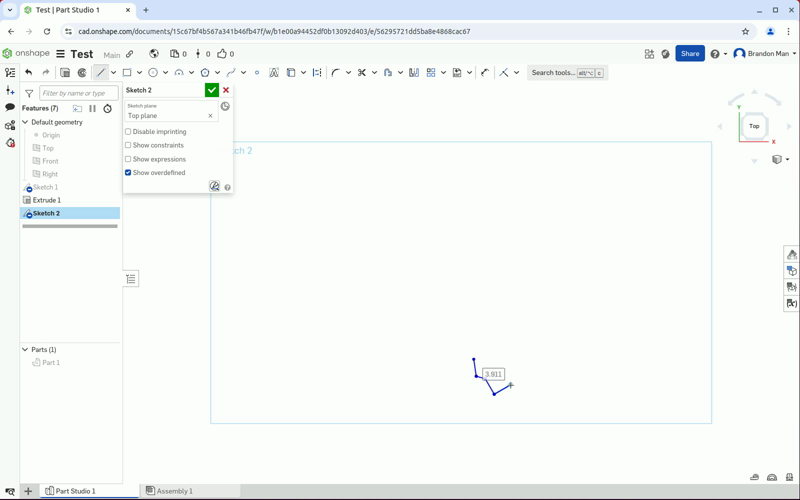
key_down(shift)
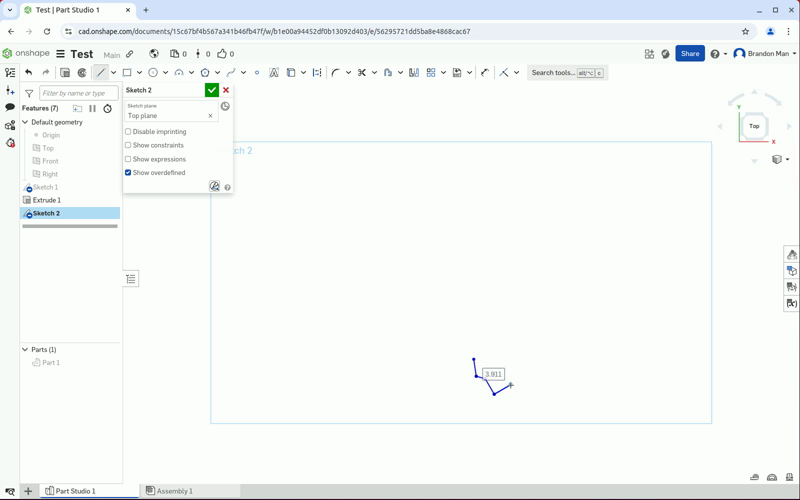
mouse_move(540, 384)
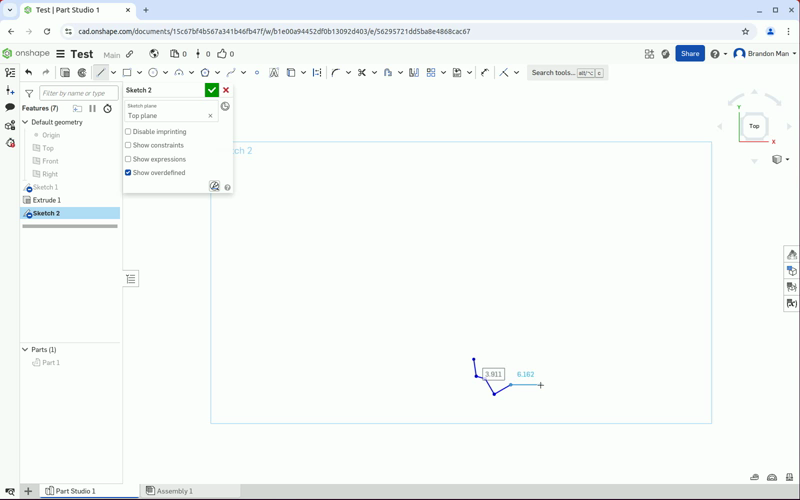
mouse_move(490, 349)
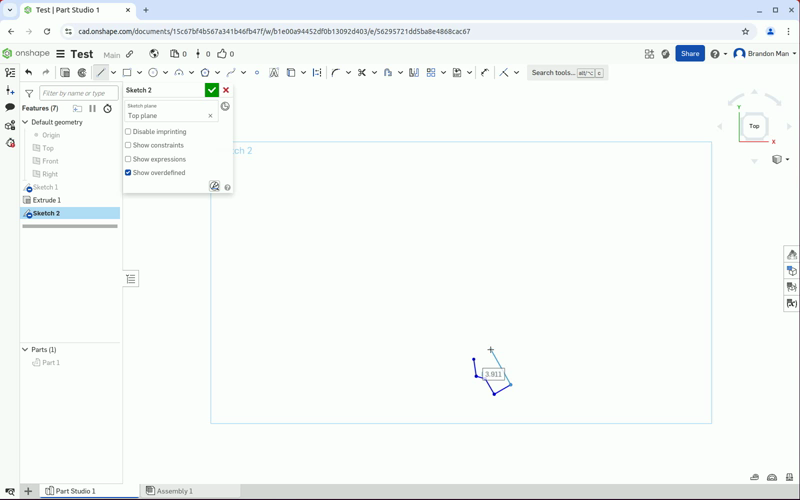
click(490, 349)
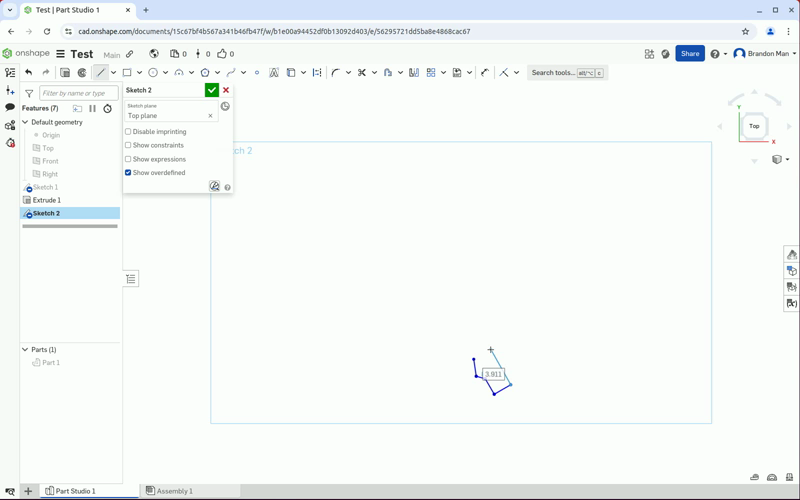
key_up(shift)
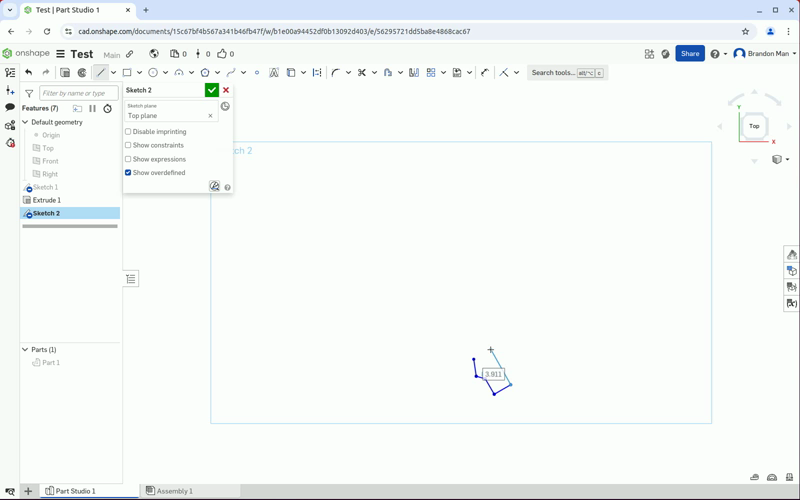
mouse_move(520, 349)
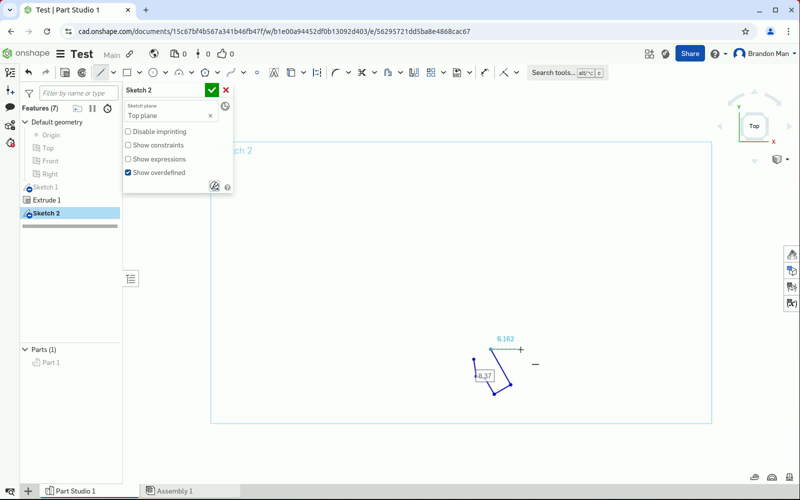
key_down(shift)
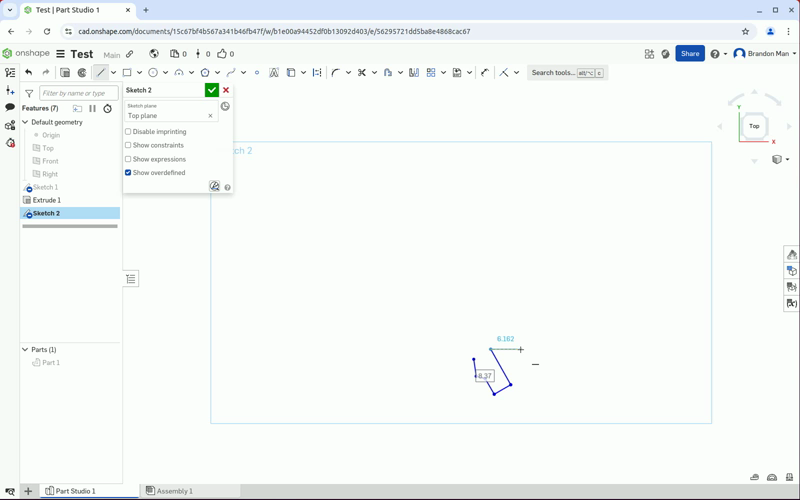
mouse_move(473, 359)
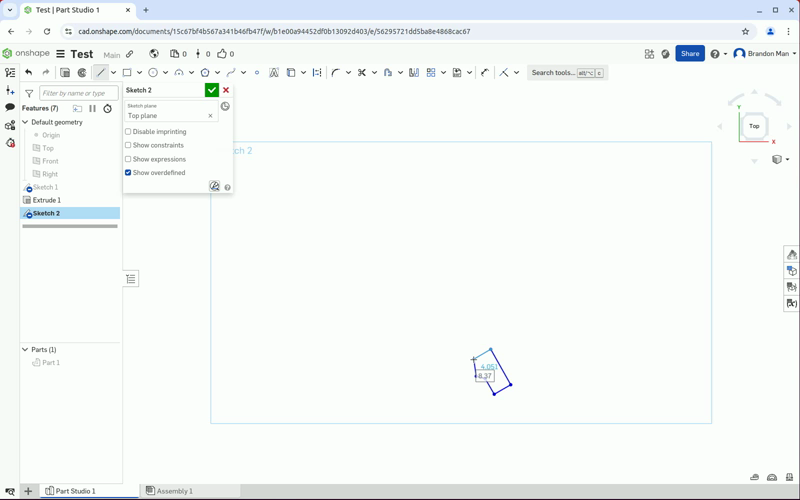
key_up(shift)
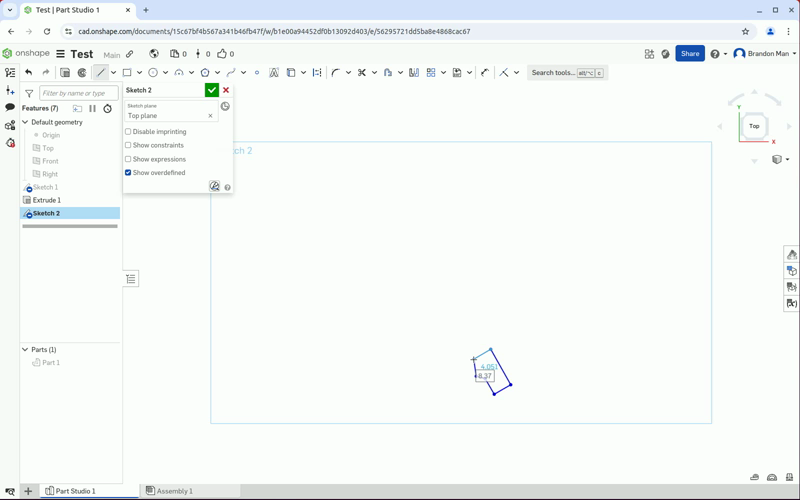
click(473, 359)
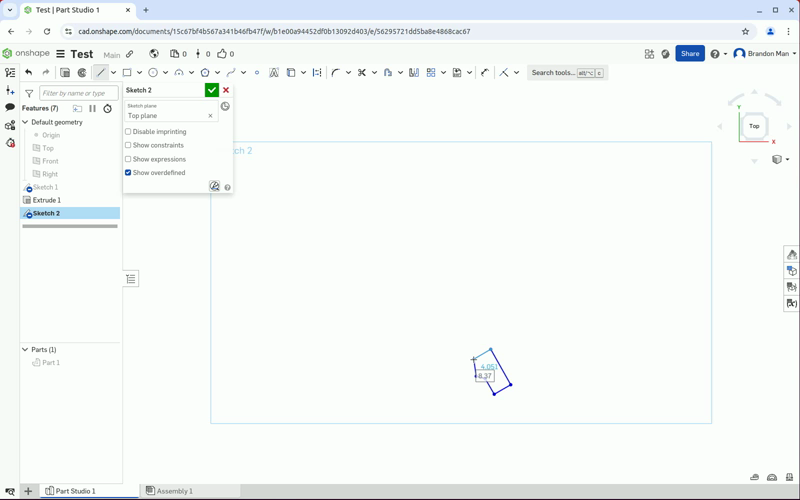
key(esc)
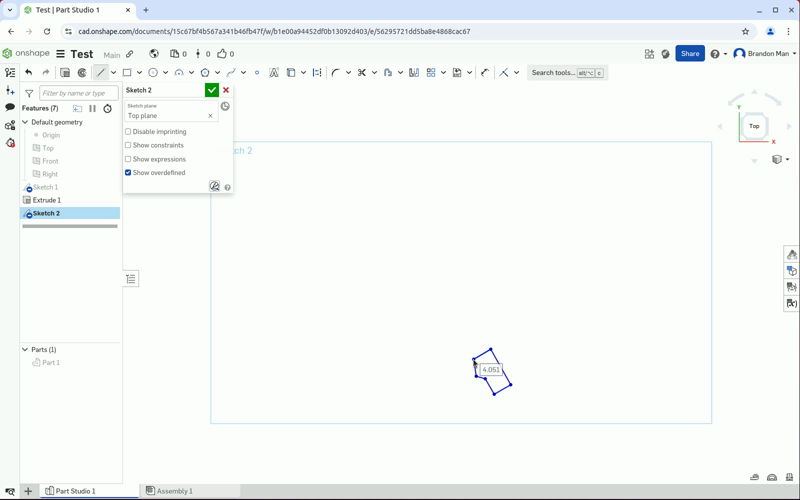
mouse_move(478, 372)
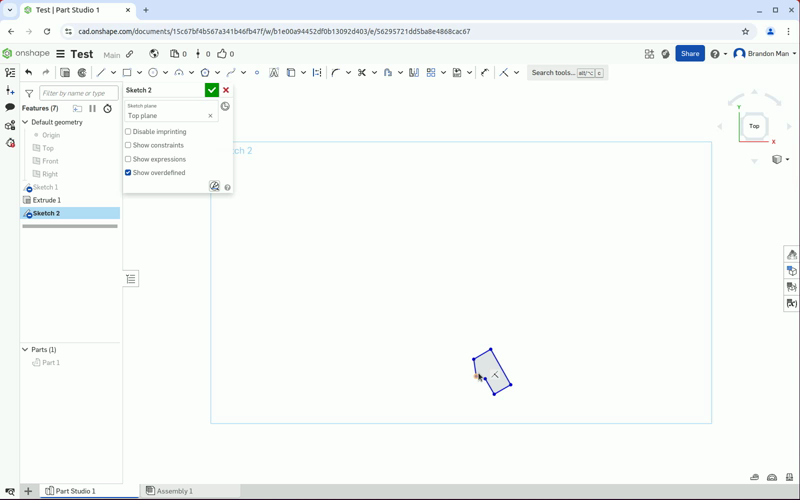
scroll(6)
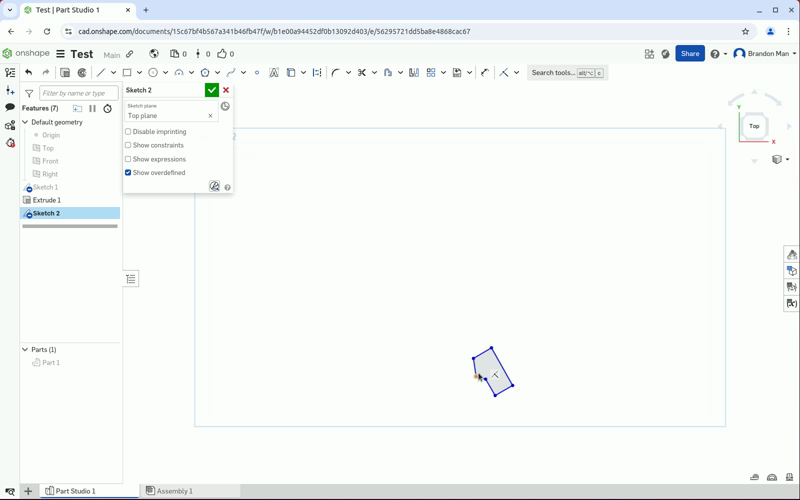
scroll(6)
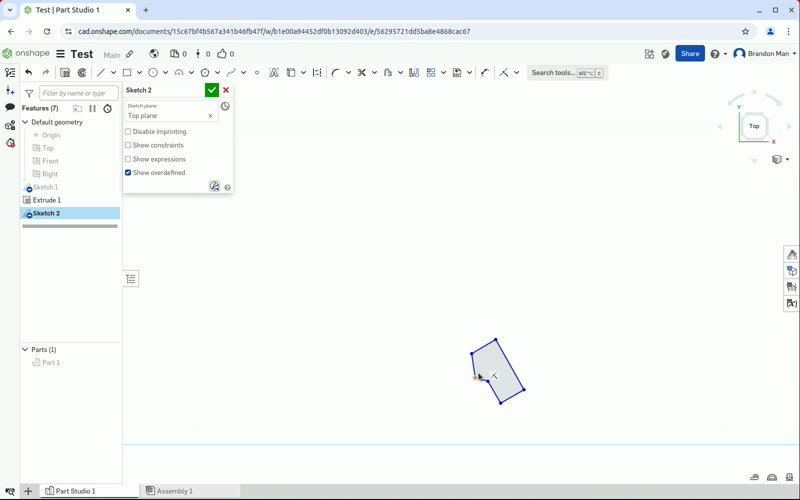
scroll(6)
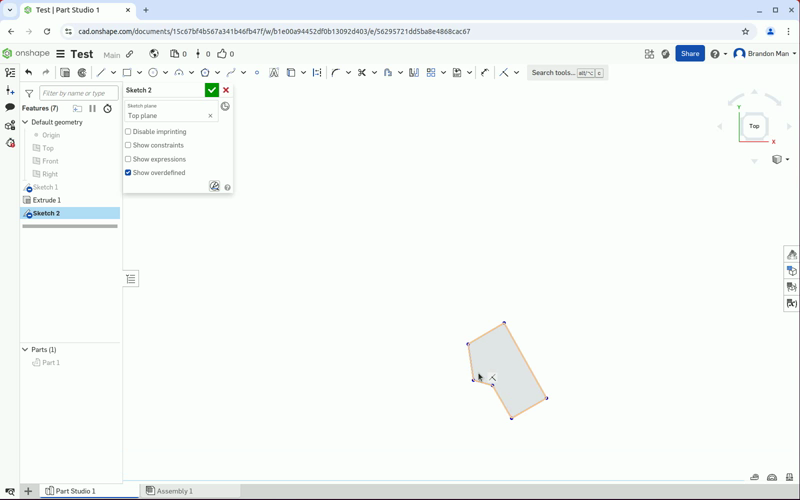
scroll(6)
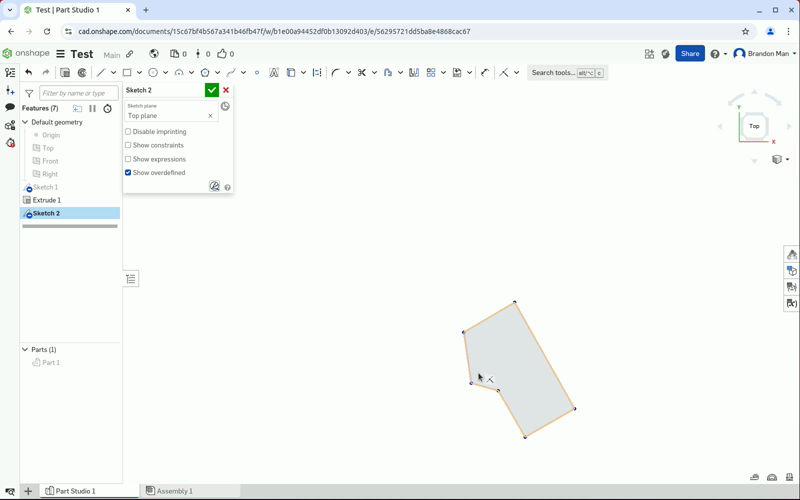
scroll(6)
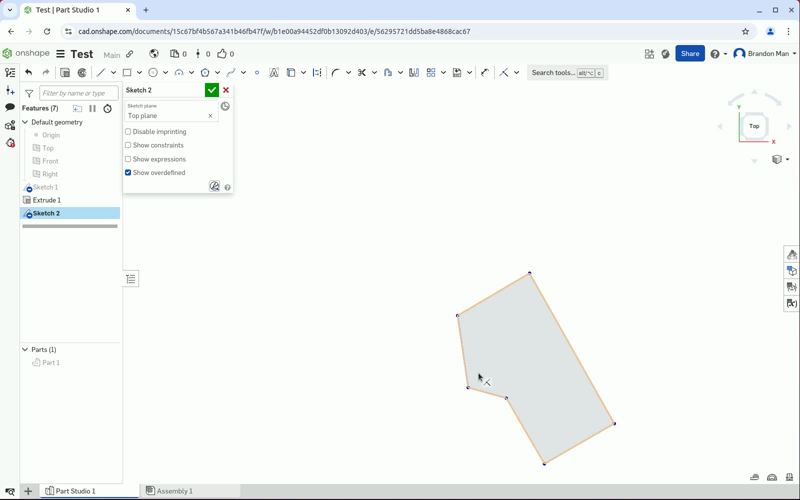
scroll(6)
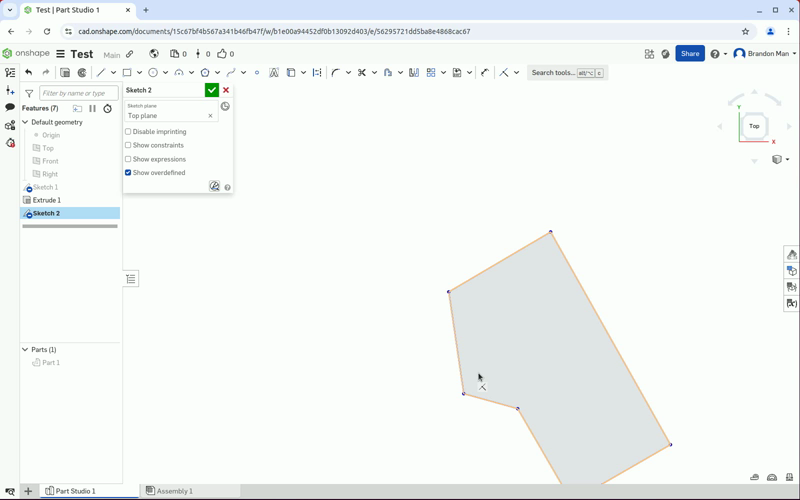
scroll(6)
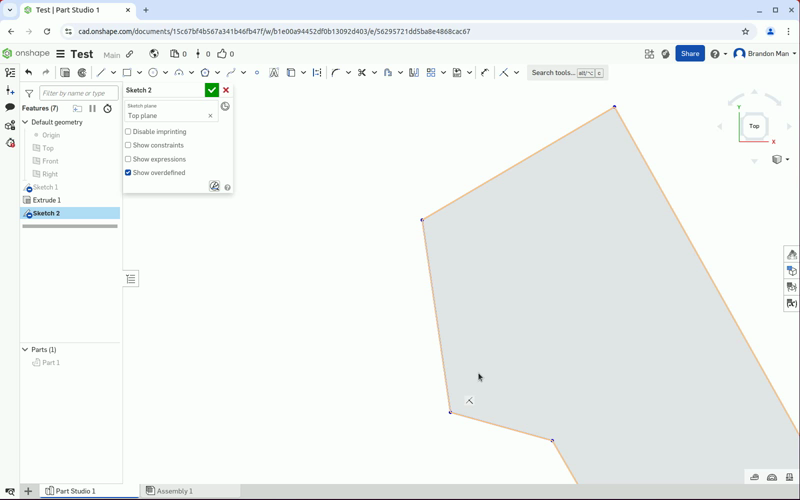
click(478, 372)
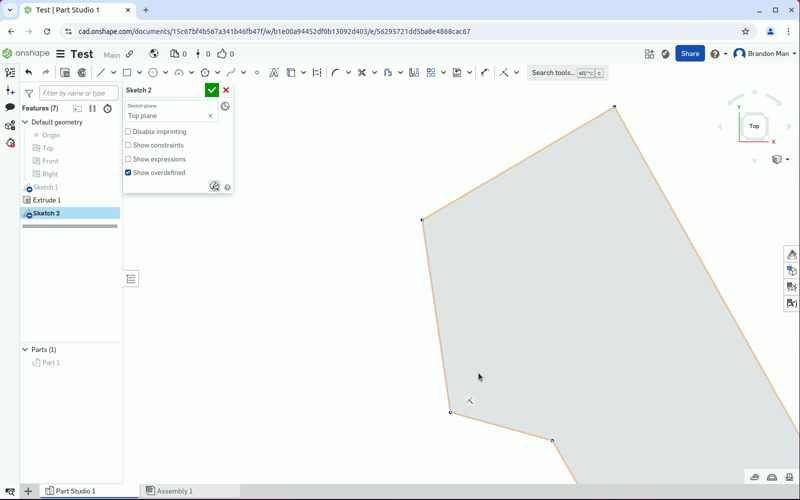
scroll(-6)
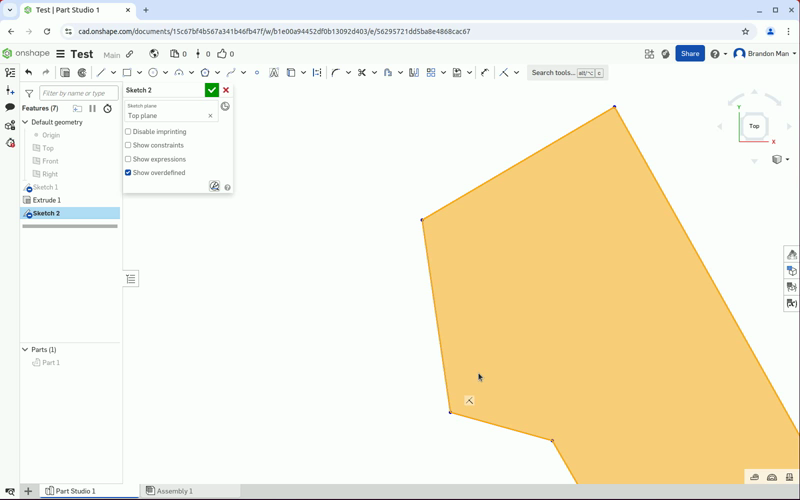
scroll(-6)
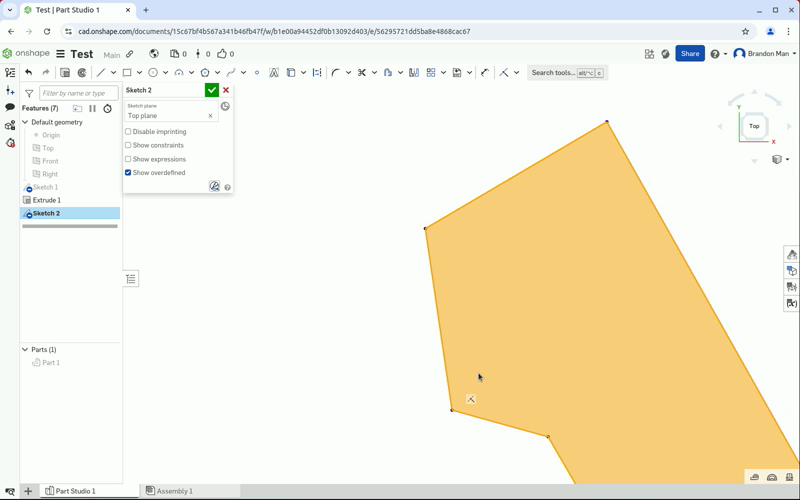
scroll(-6)
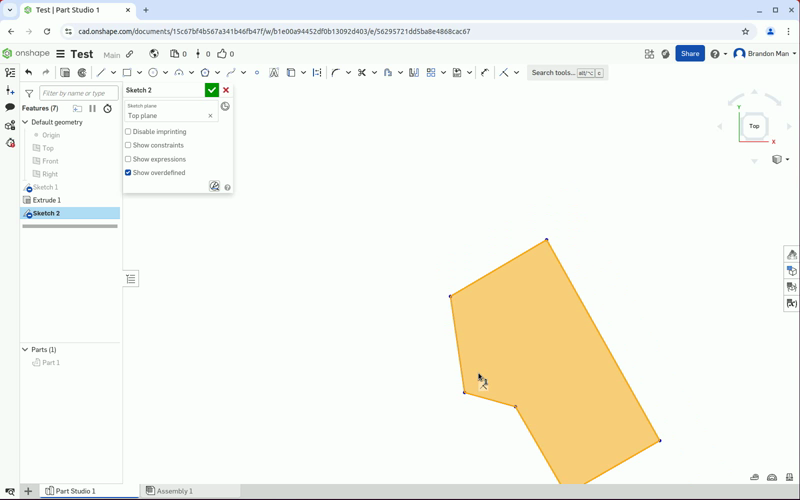
scroll(-6)
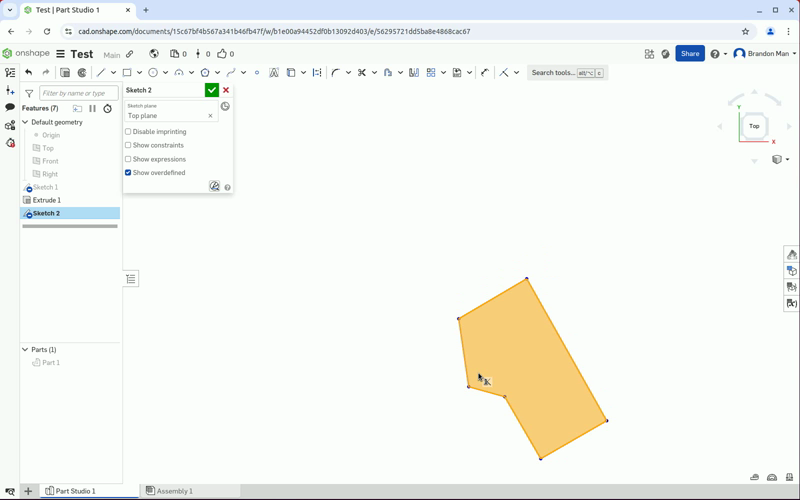
scroll(-6)
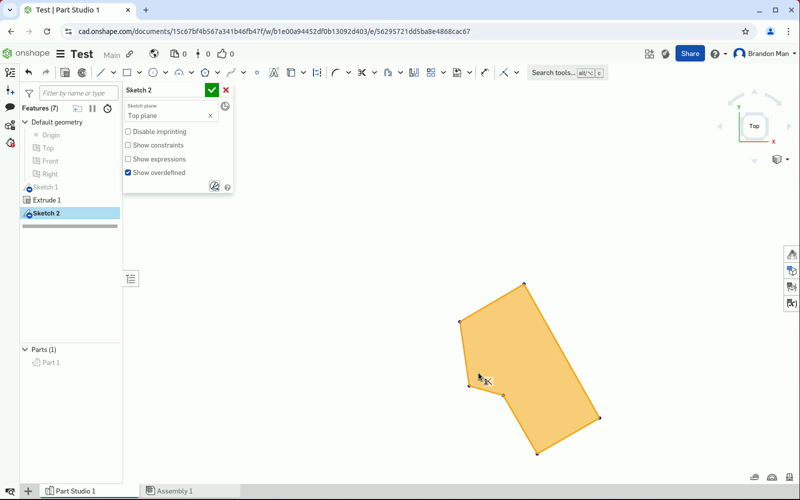
scroll(-6)
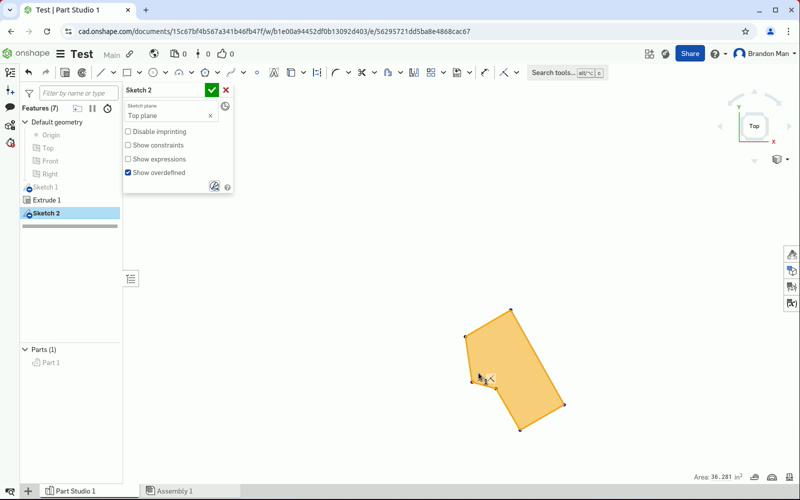
scroll(-6)
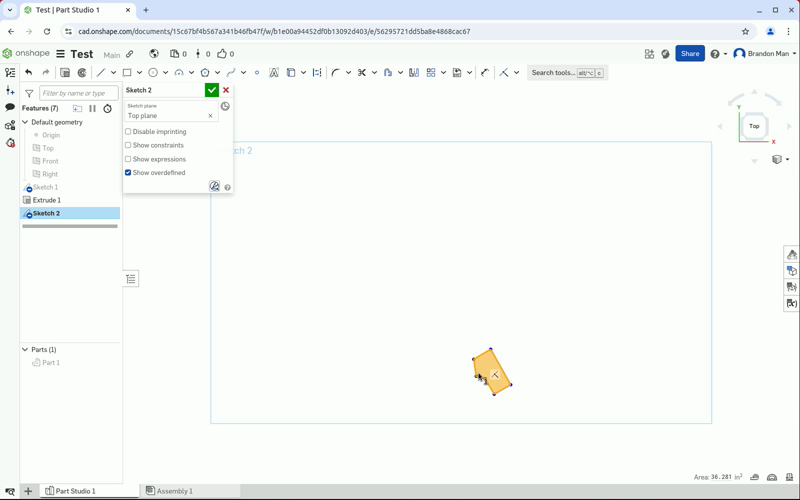
mouse_move(73, 352)
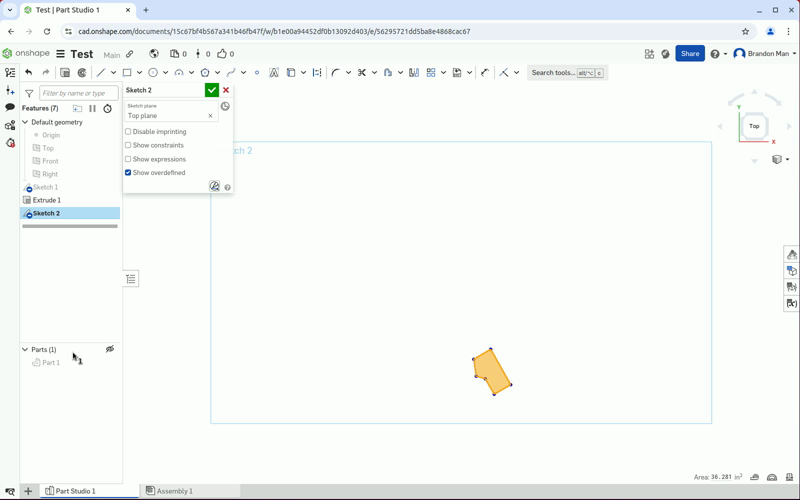
key(shift+y)
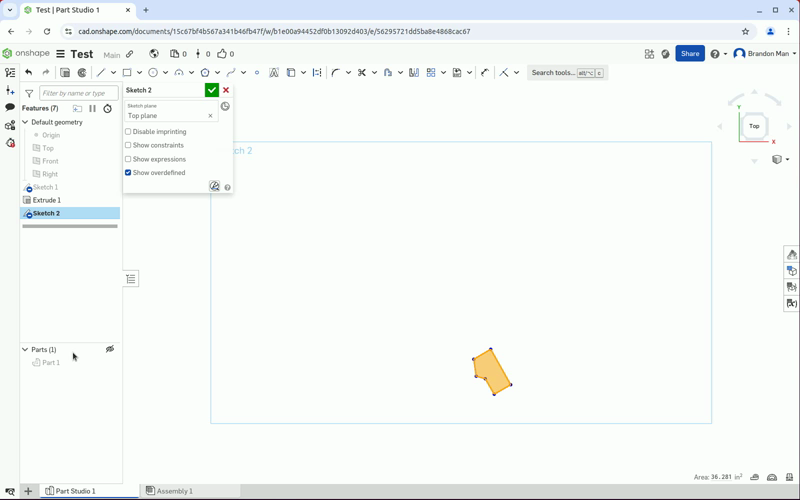
key(shift+e)
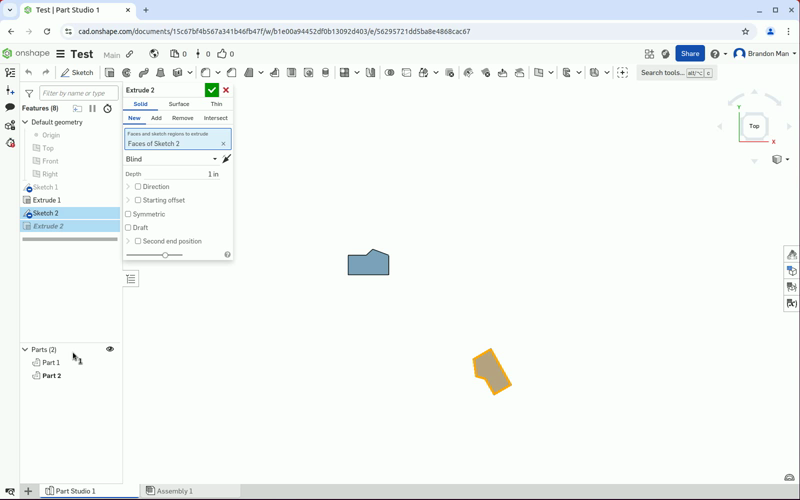
mouse_move(143, 106)
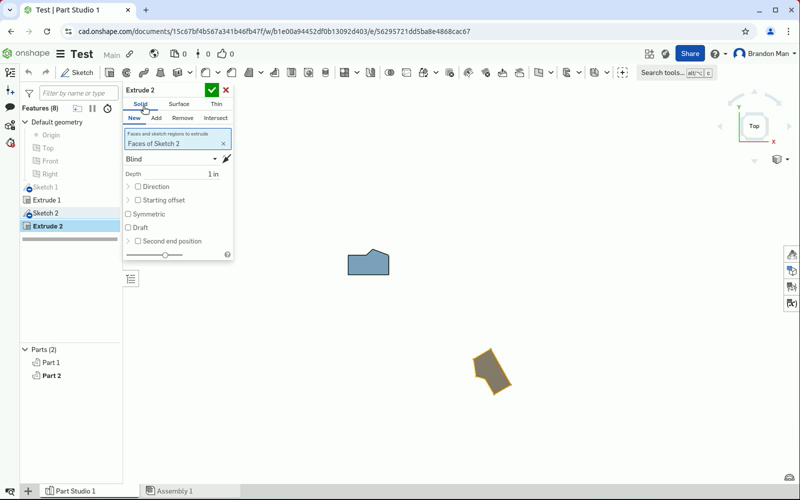
click(143, 106)
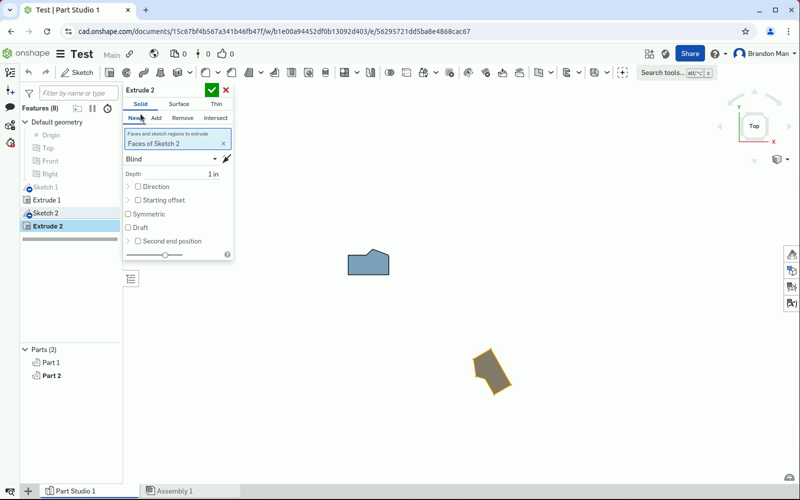
mouse_move(137, 120)
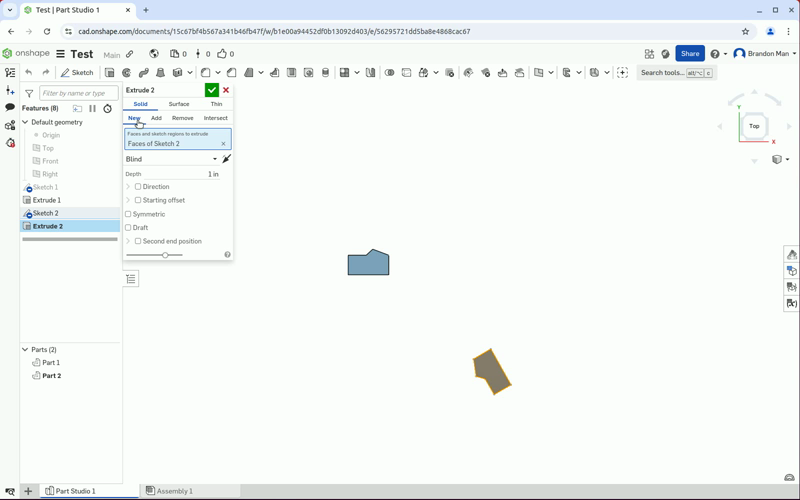
click(137, 120)
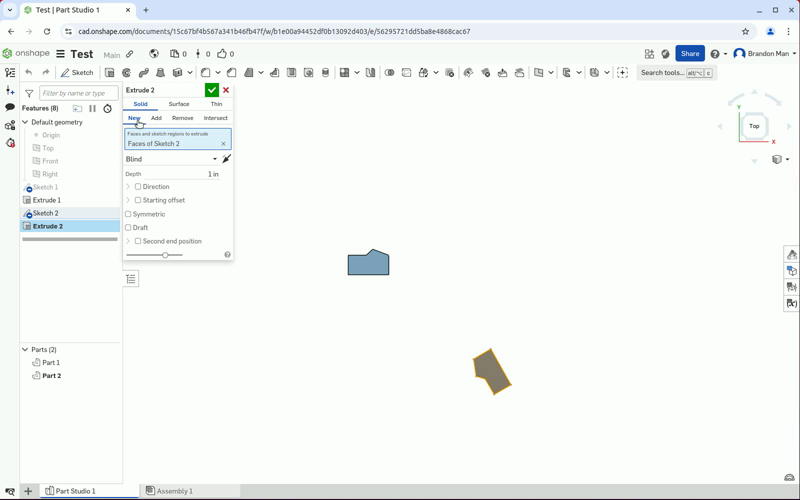
key(tab, 4)
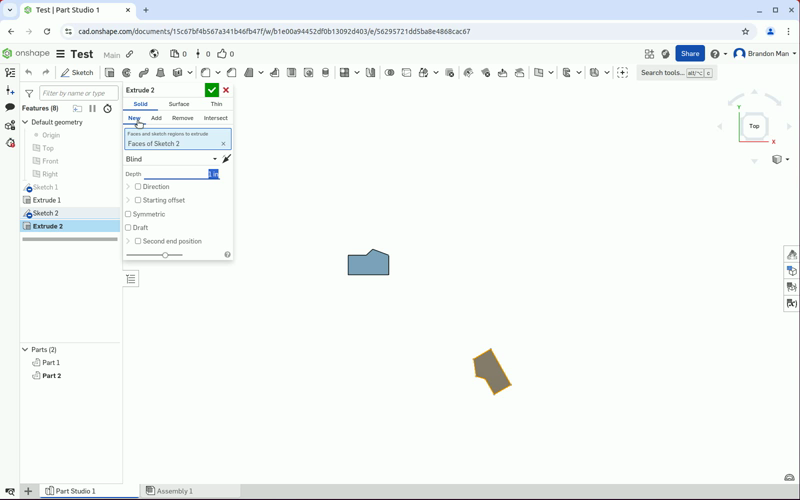
text(0.481)
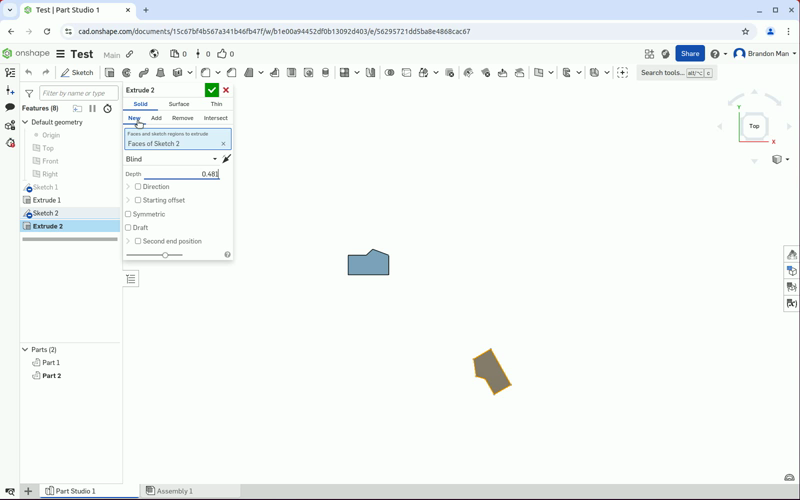
key(enter)
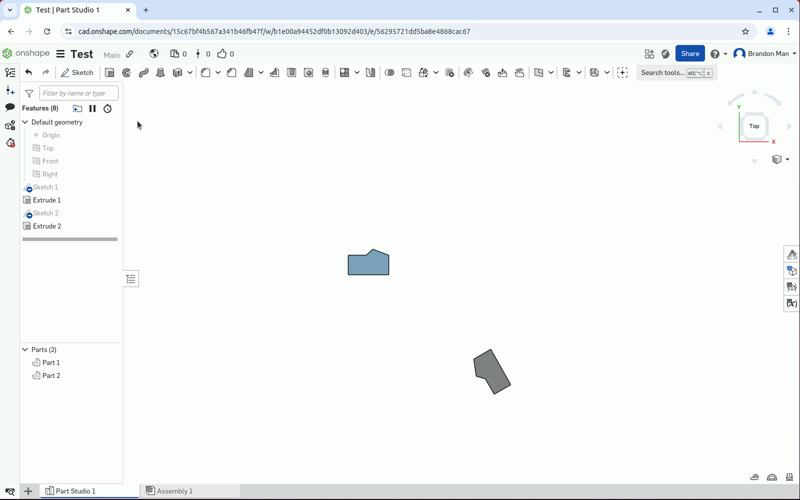
key(shift+h)
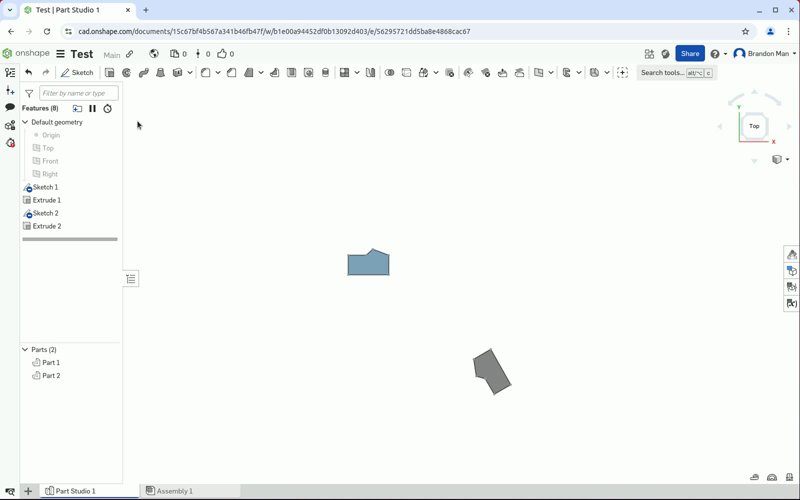
key(shift+h)
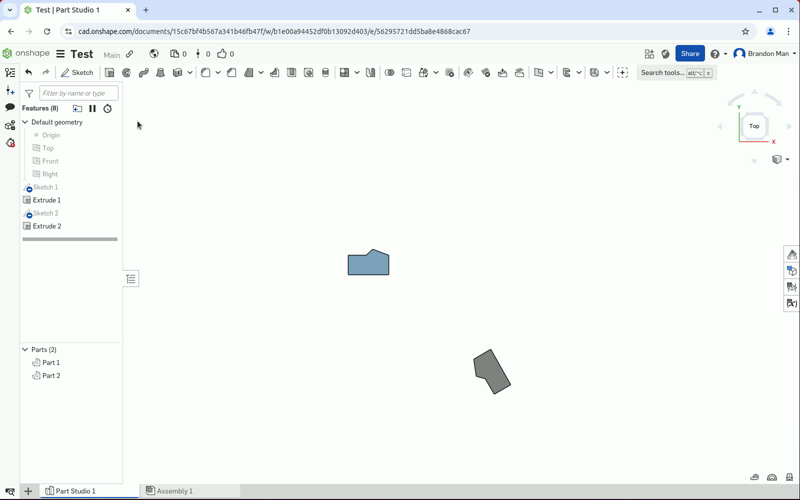
mouse_move(73, 189)
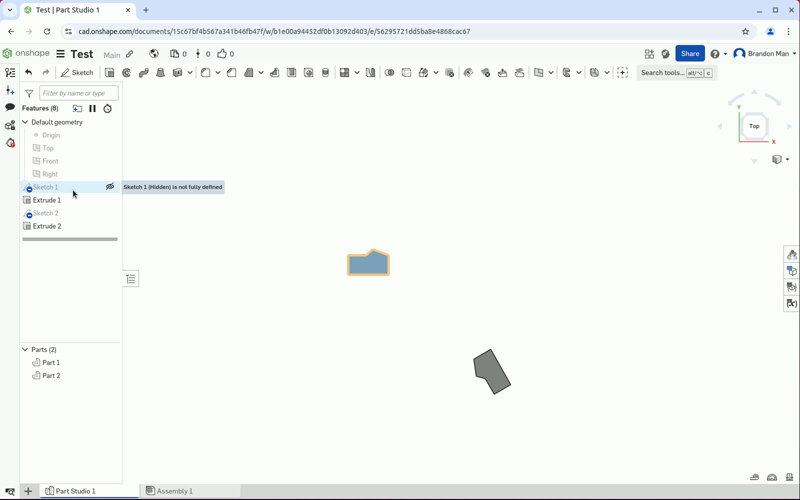
click(73, 189)
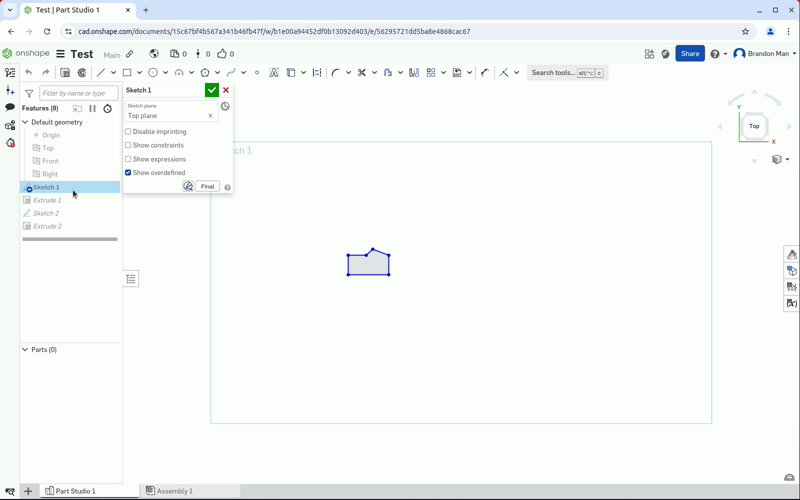
mouse_move(229, 92)
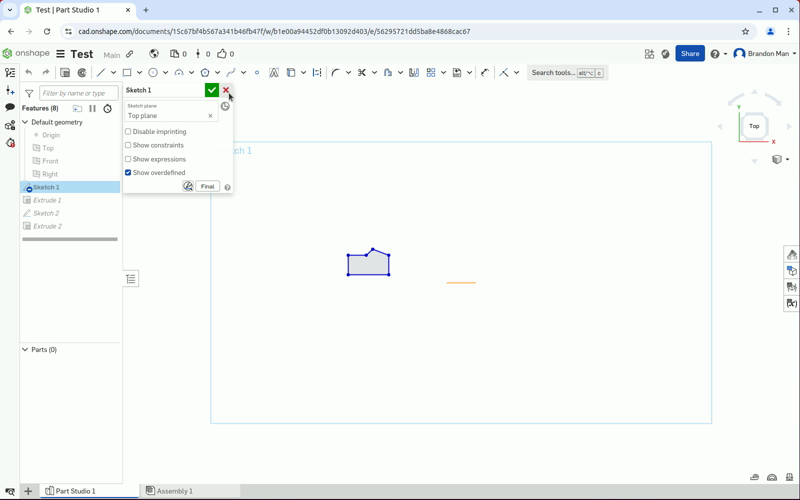
click(229, 92)
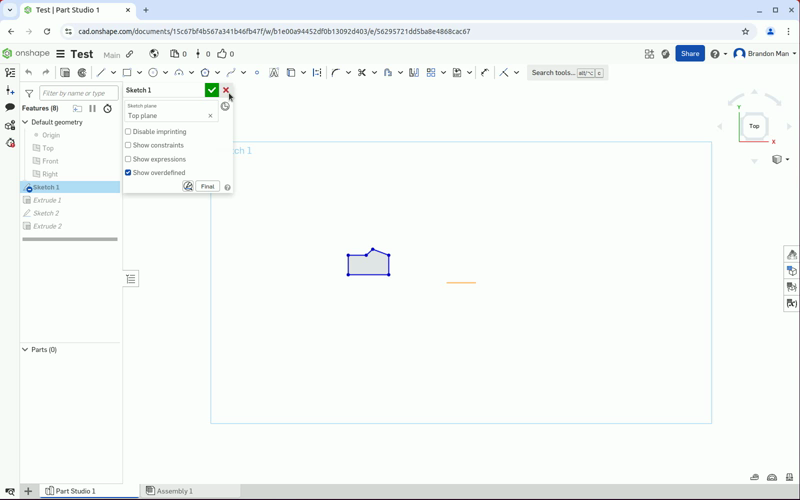
key(shift+s)
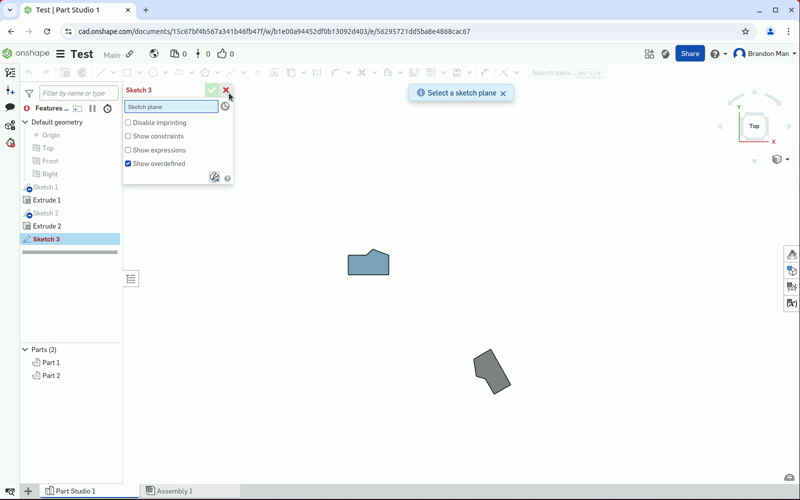
mouse_move(73, 150)
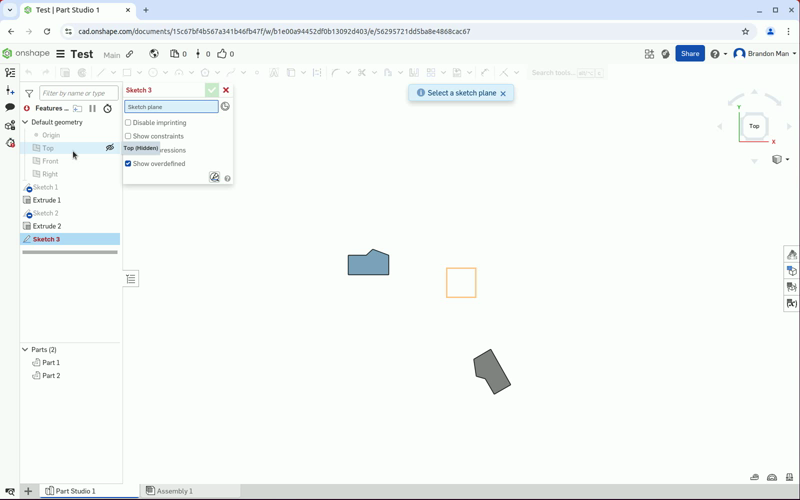
click(73, 150)
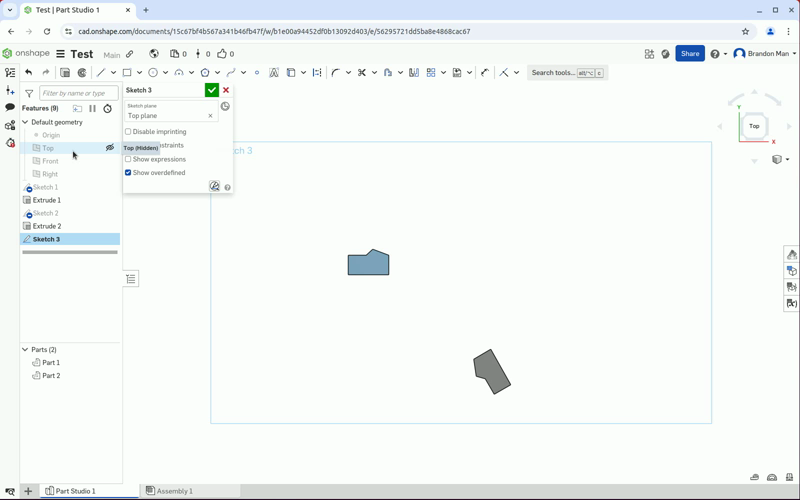
mouse_move(73, 352)
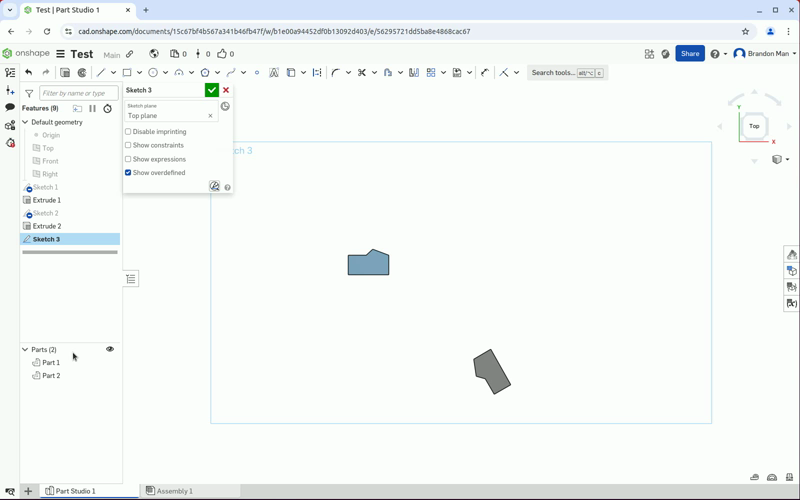
key(y)
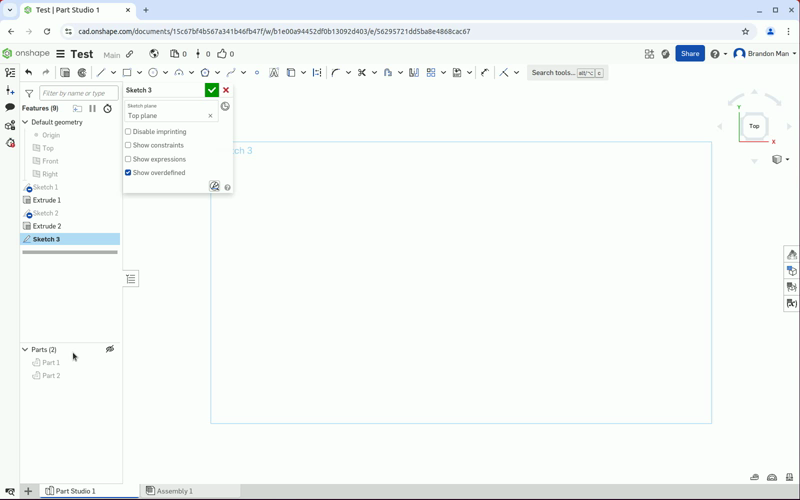
key(l)
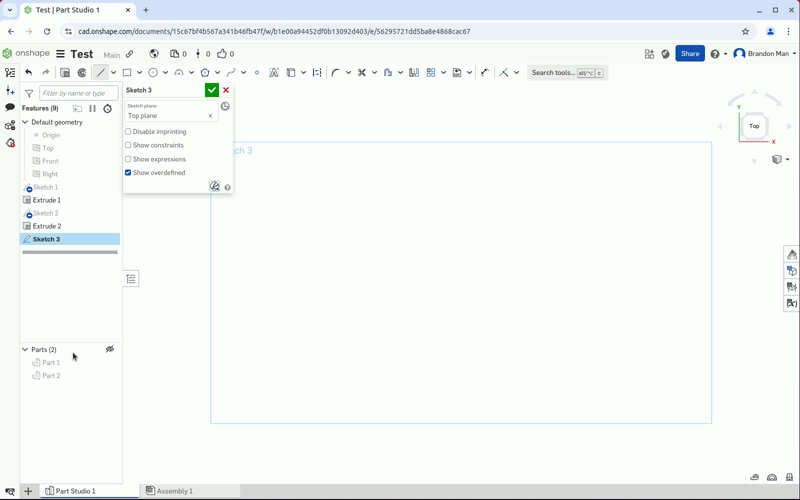
key_down(shift)
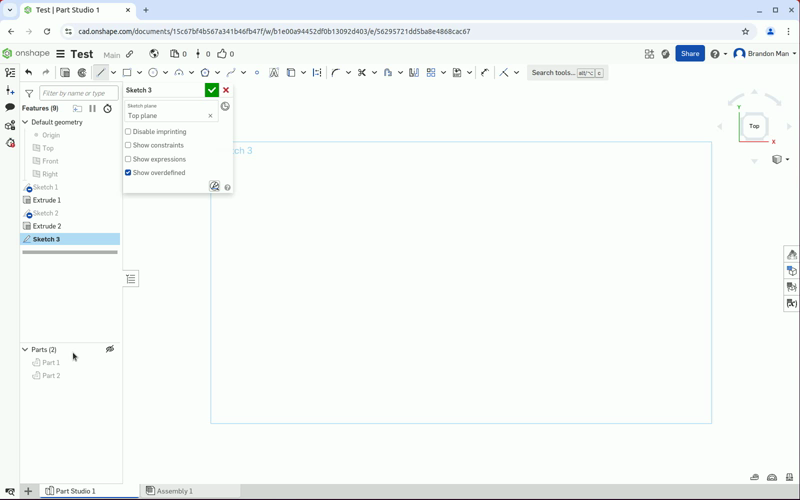
mouse_move(504, 224)
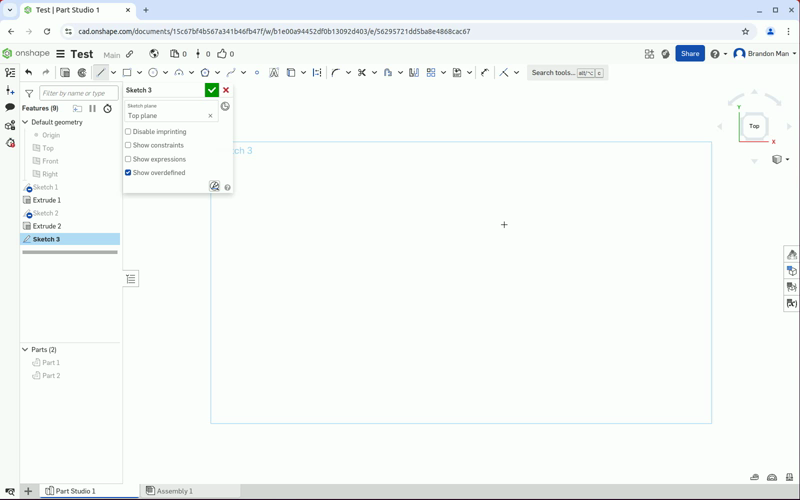
click(504, 224)
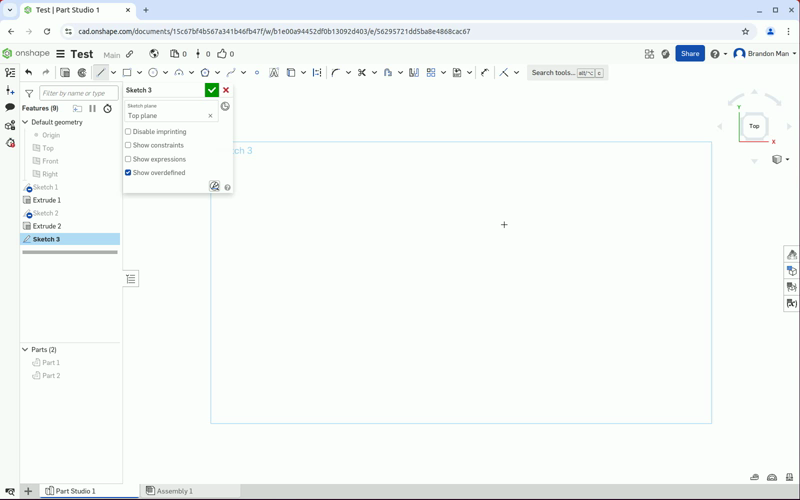
key_up(shift)
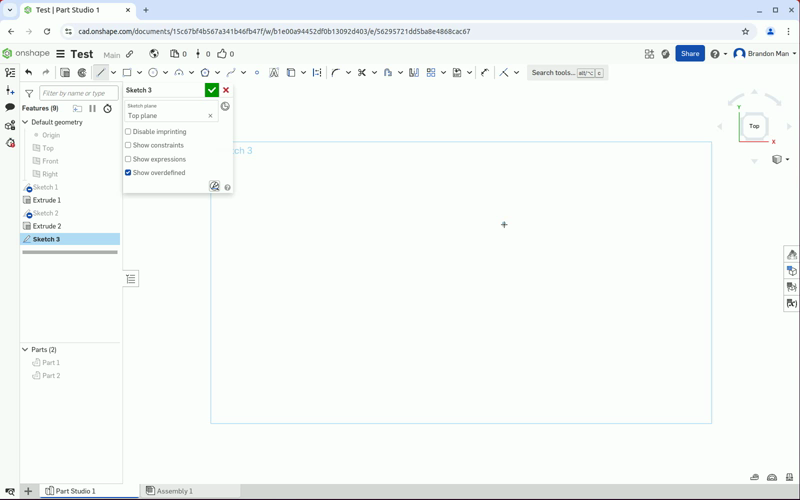
key_down(shift)
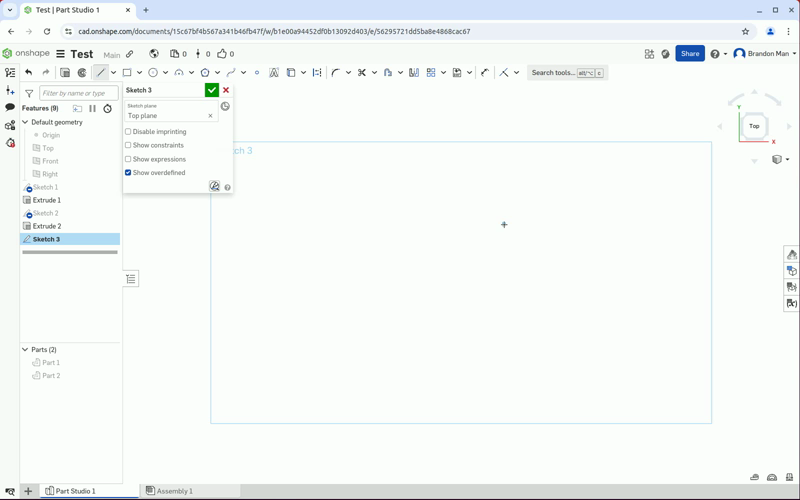
mouse_move(534, 224)
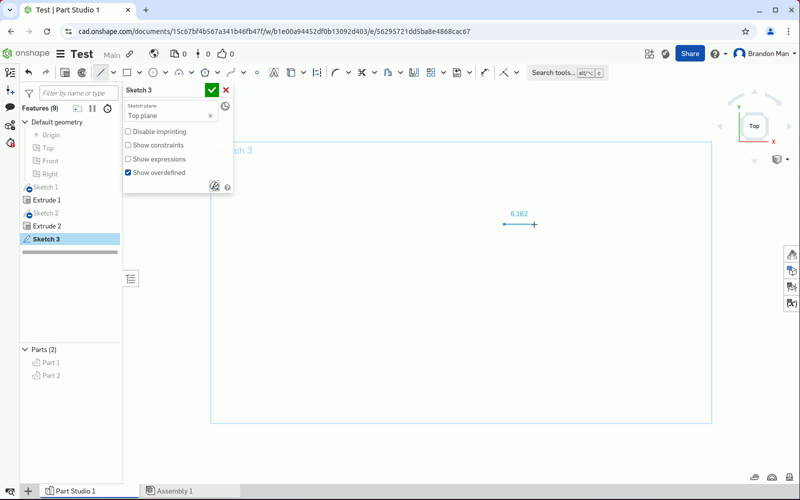
mouse_move(520, 234)
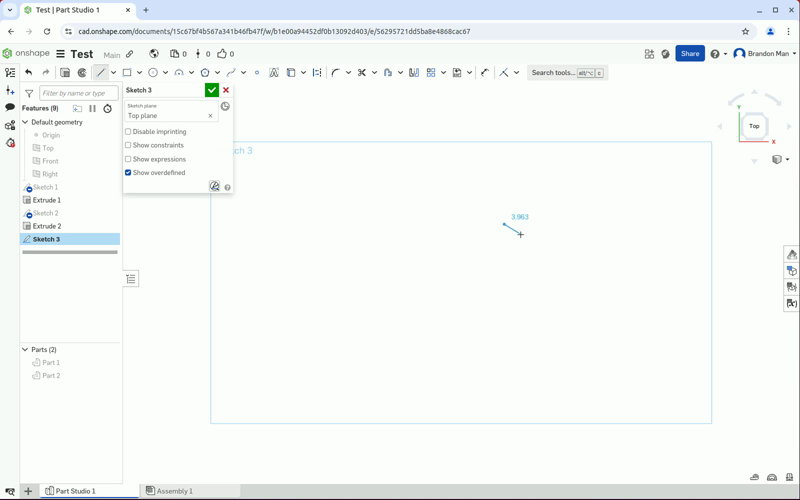
click(520, 234)
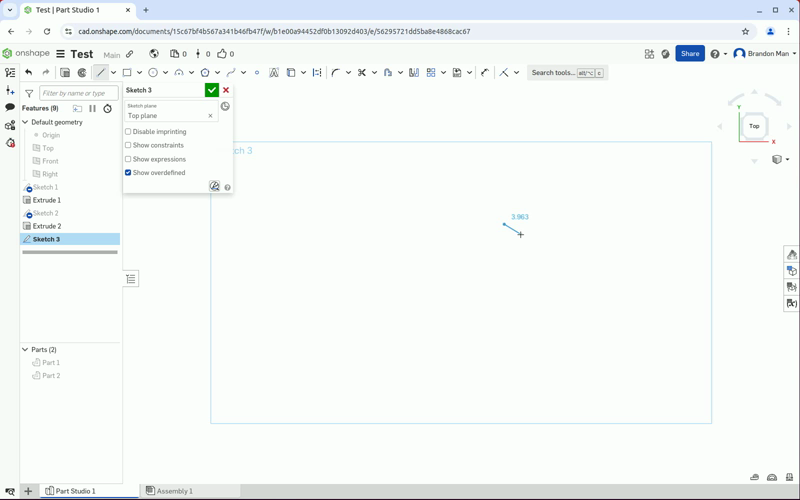
key_up(shift)
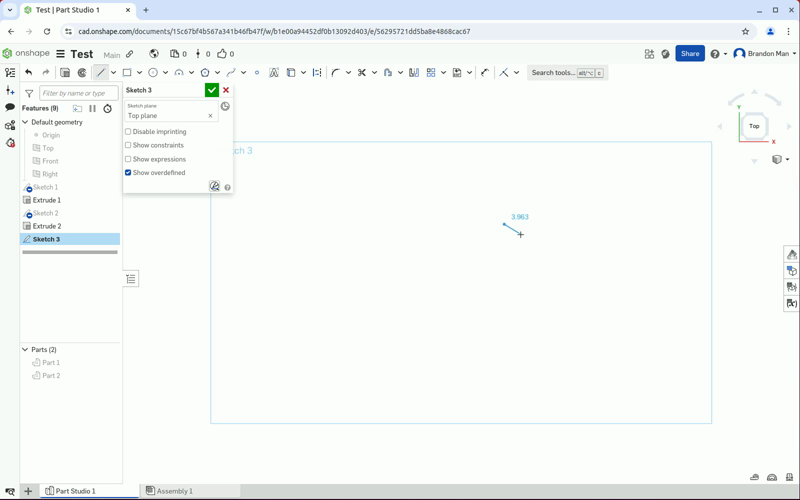
key_down(shift)
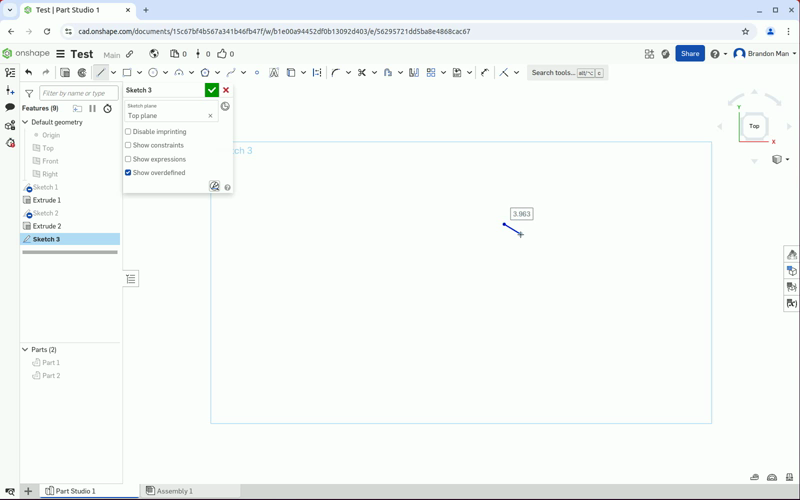
mouse_move(550, 234)
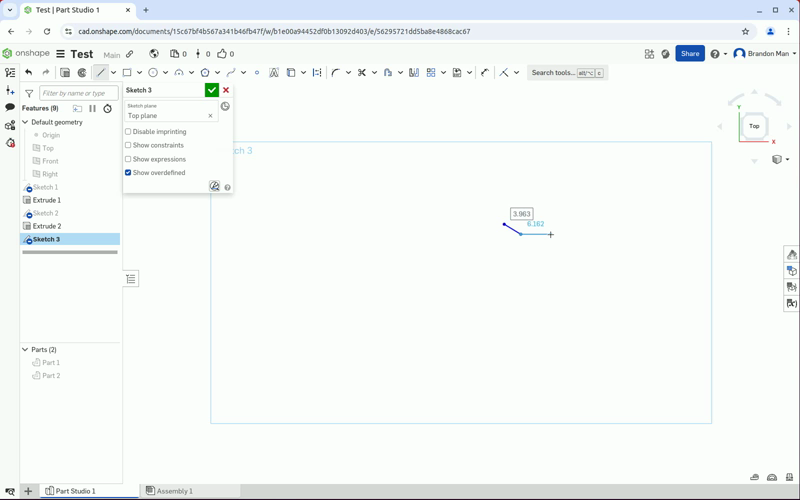
mouse_move(534, 222)
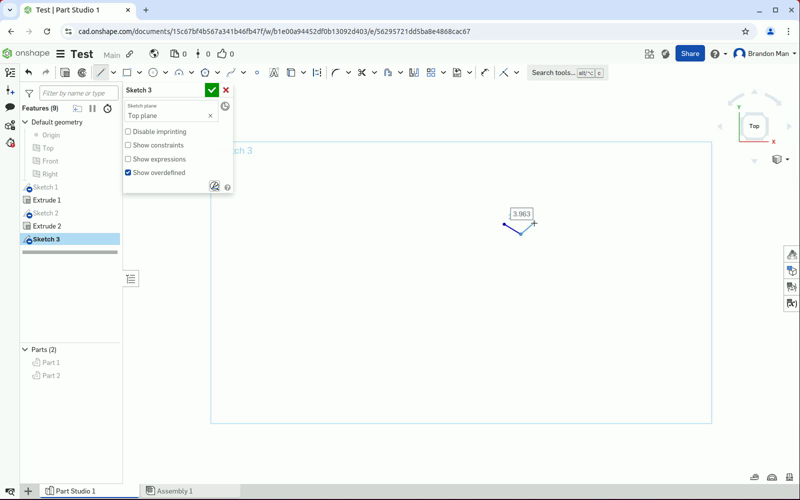
click(534, 222)
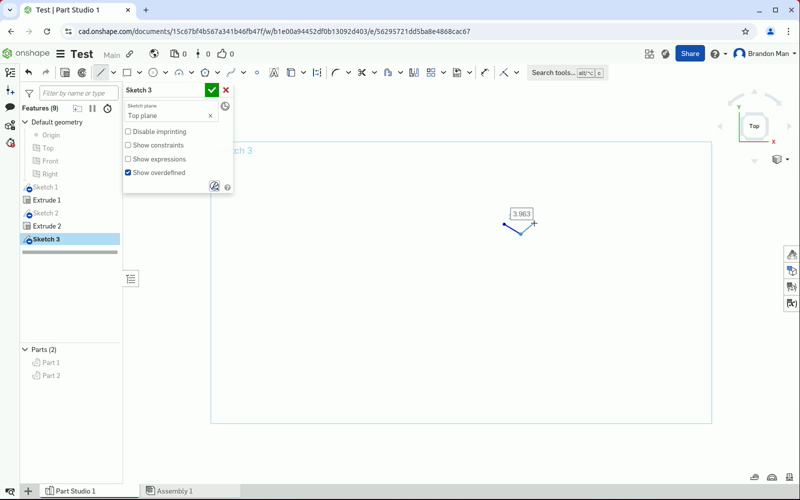
key_up(shift)
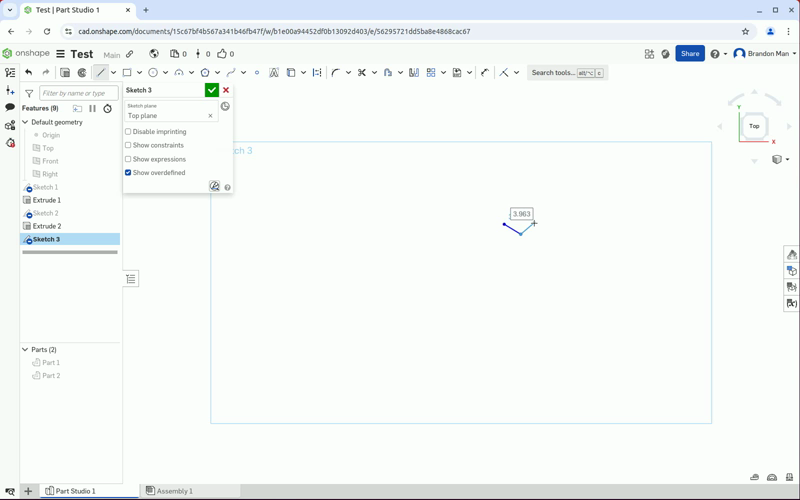
key_down(shift)
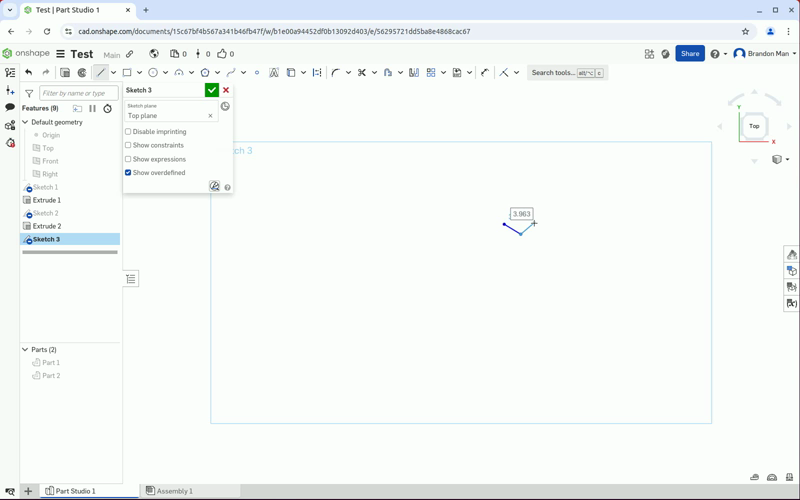
mouse_move(564, 222)
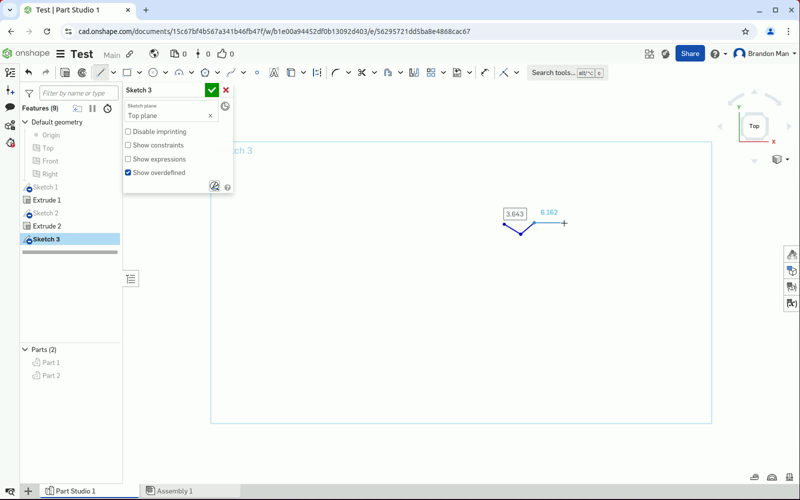
mouse_move(532, 214)
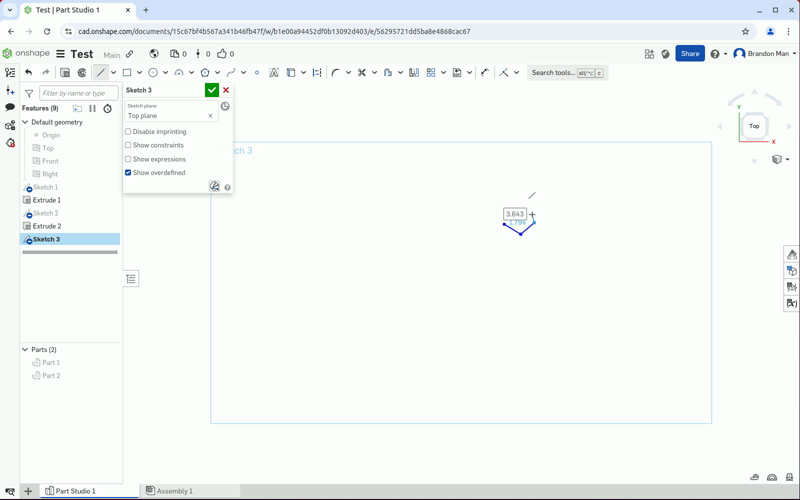
click(532, 214)
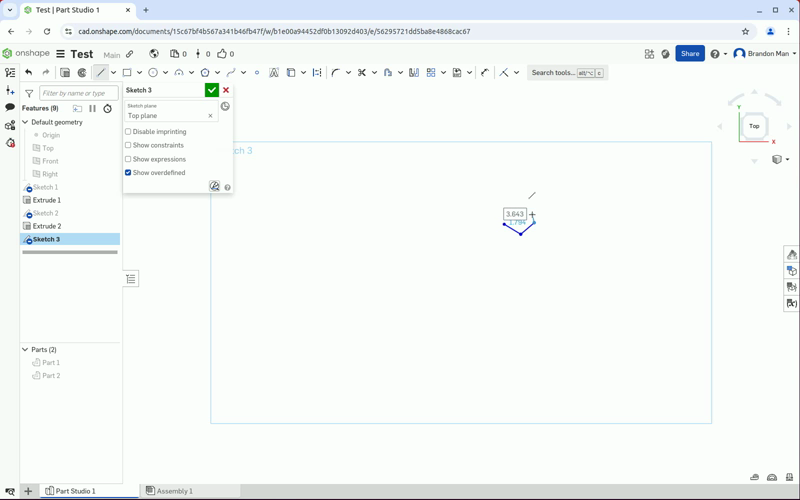
key_up(shift)
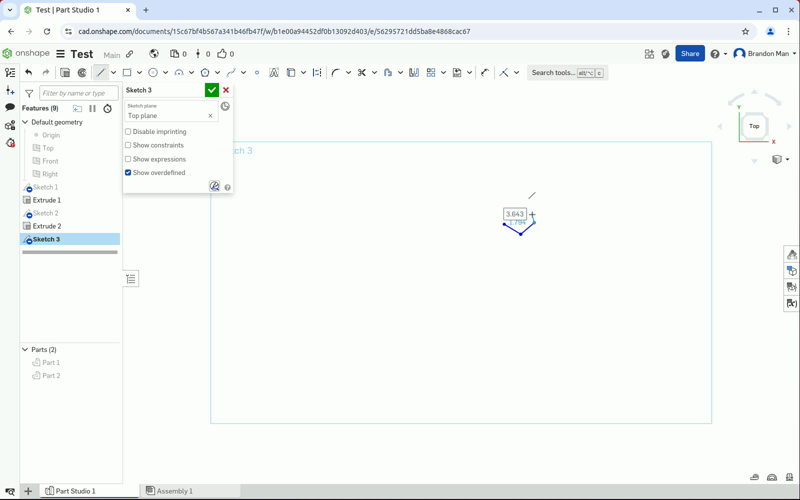
key_down(shift)
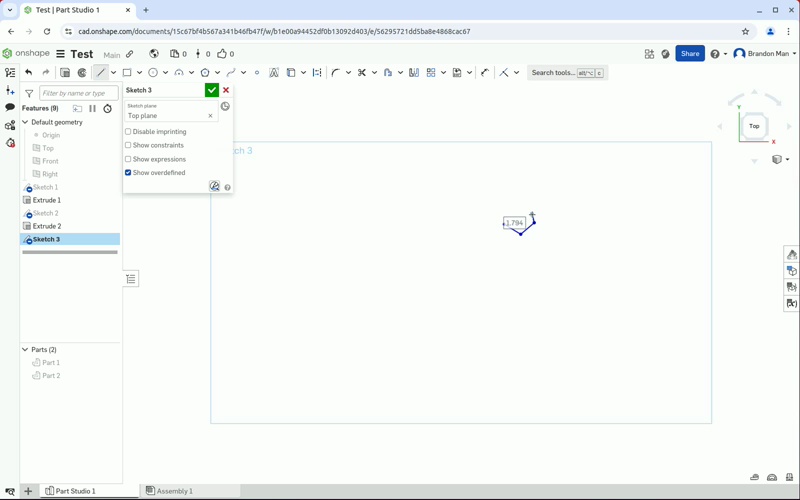
mouse_move(562, 214)
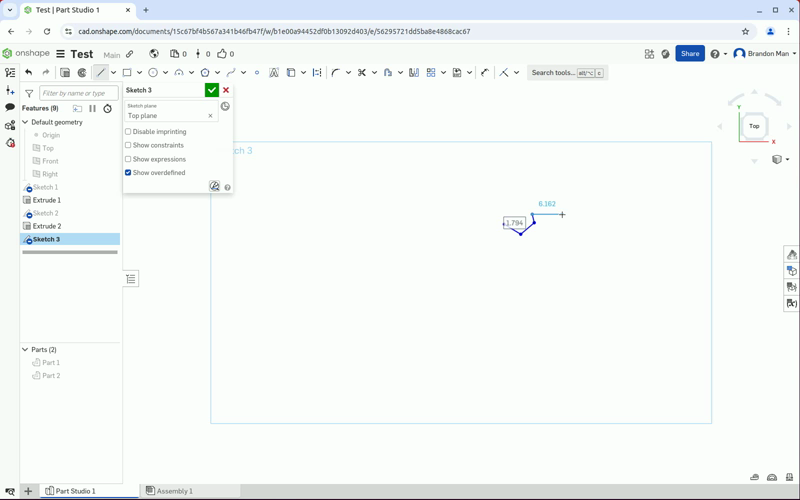
mouse_move(541, 198)
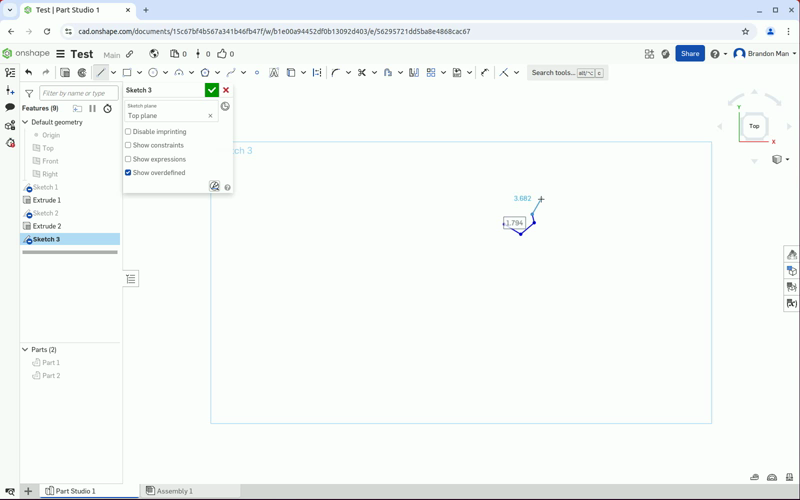
click(541, 198)
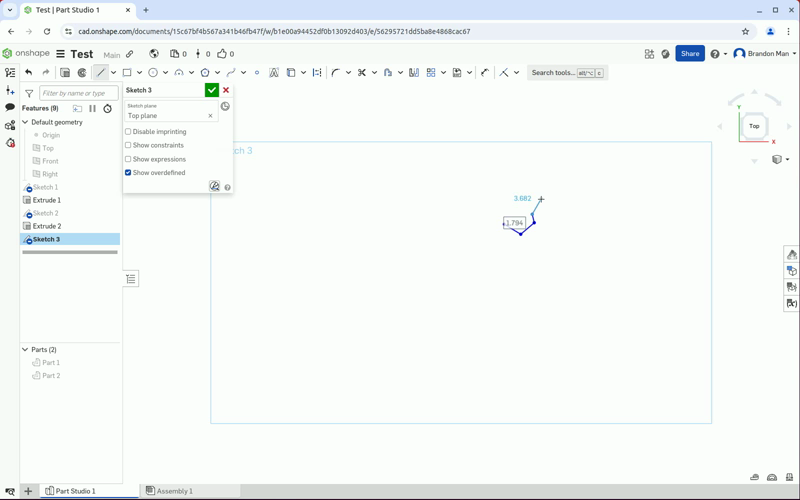
key_up(shift)
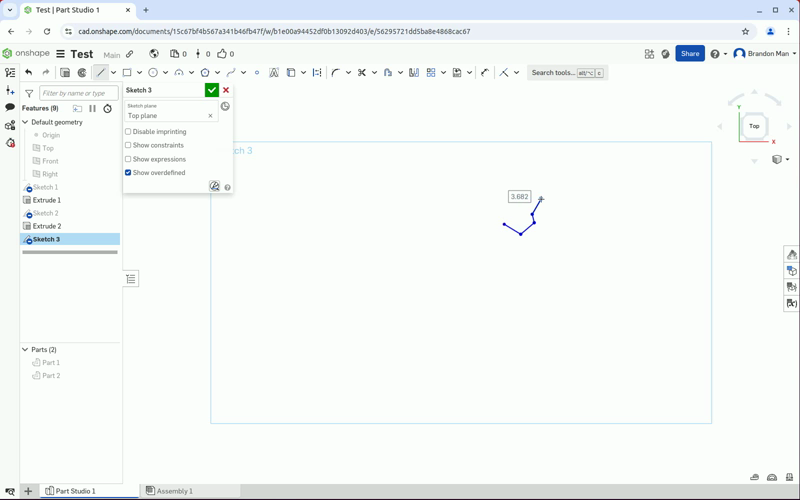
key_down(shift)
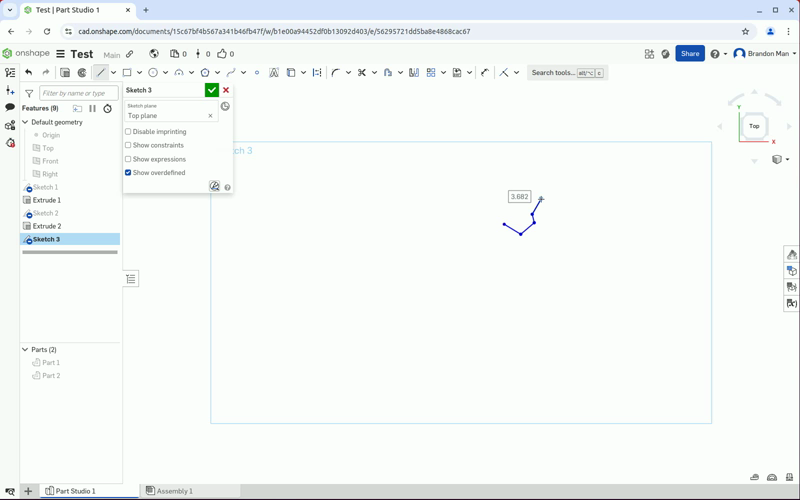
mouse_move(571, 198)
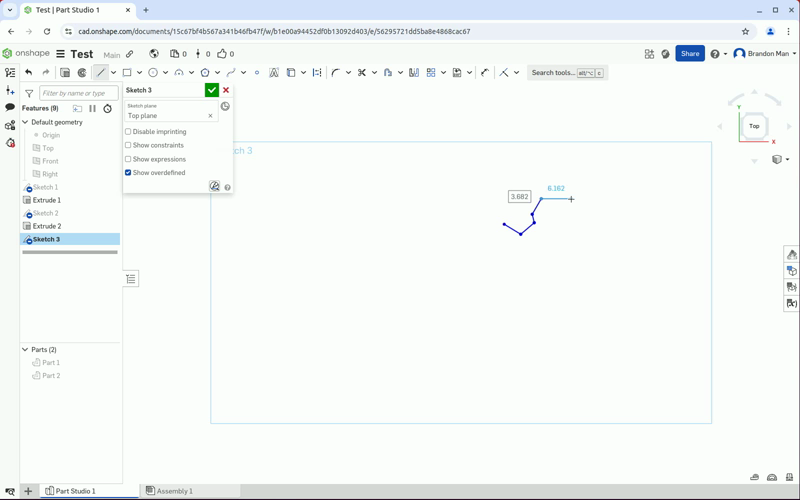
mouse_move(524, 189)
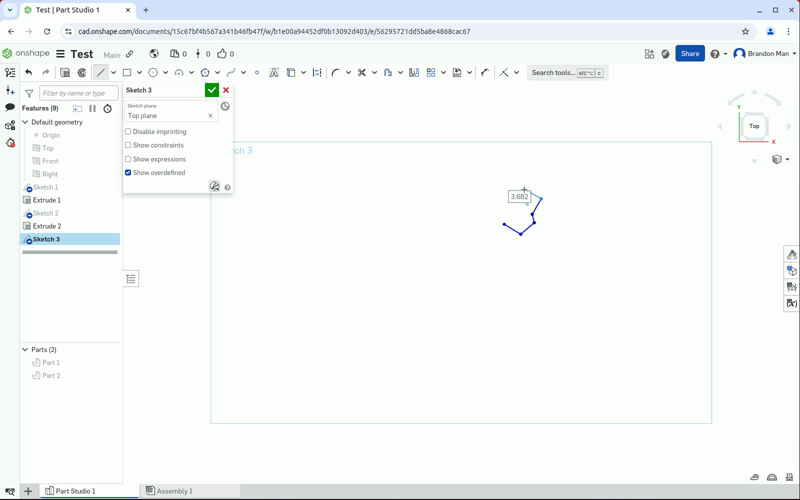
click(524, 189)
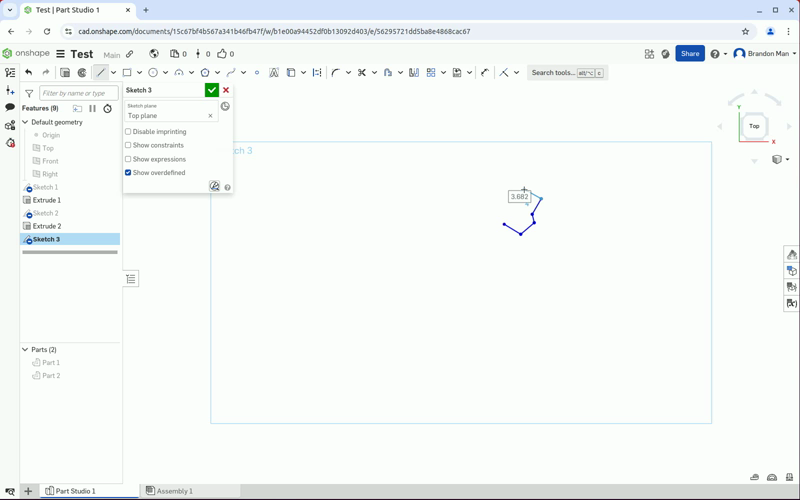
key_up(shift)
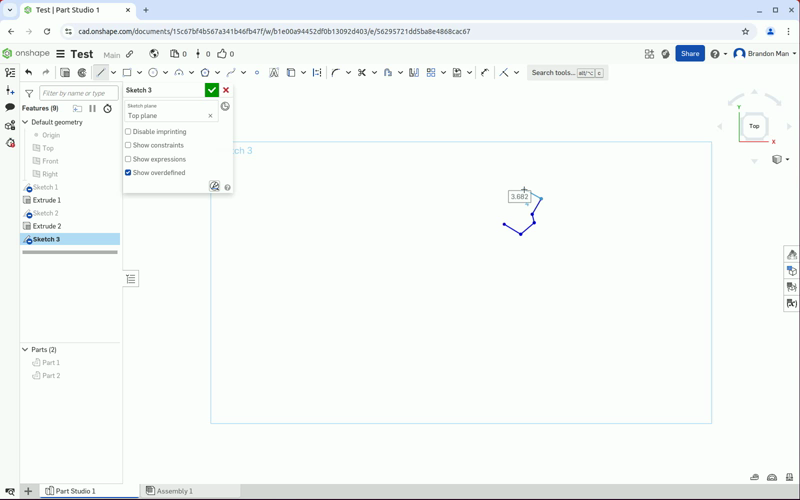
mouse_move(554, 189)
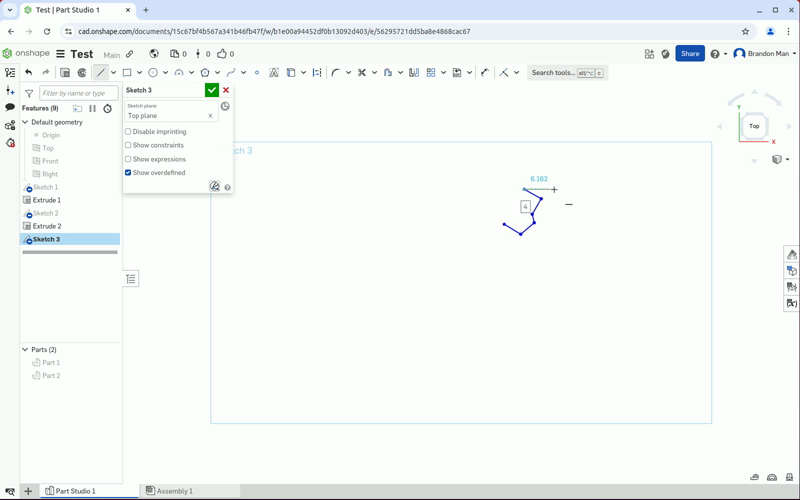
key_down(shift)
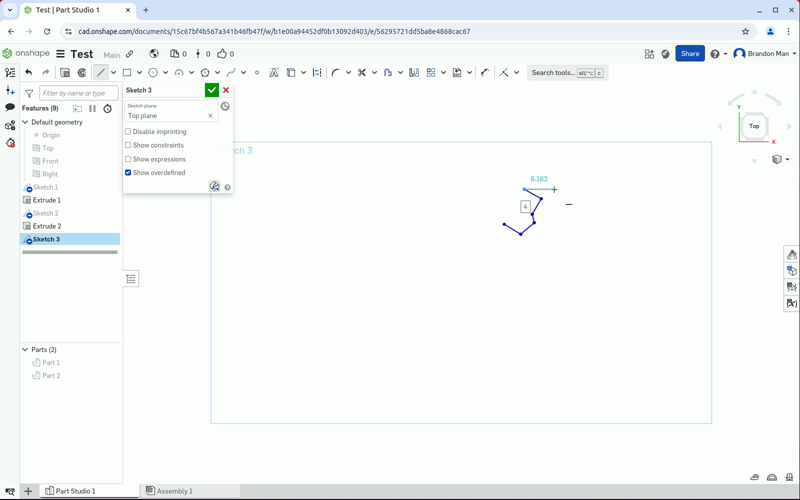
mouse_move(504, 224)
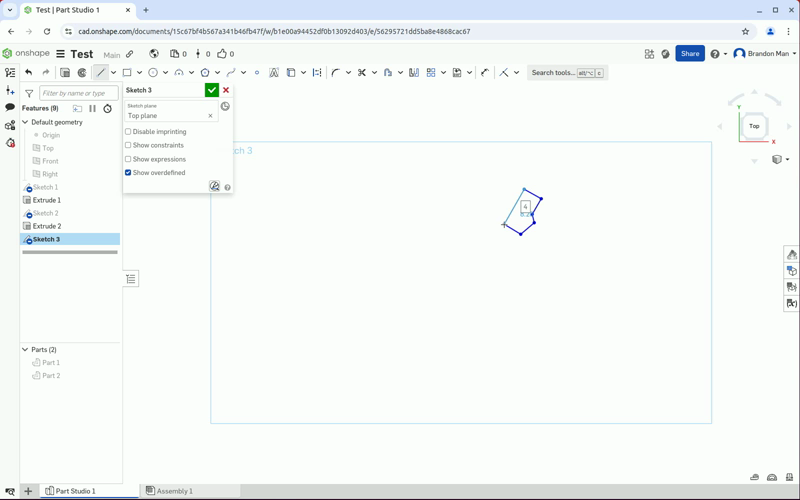
key_up(shift)
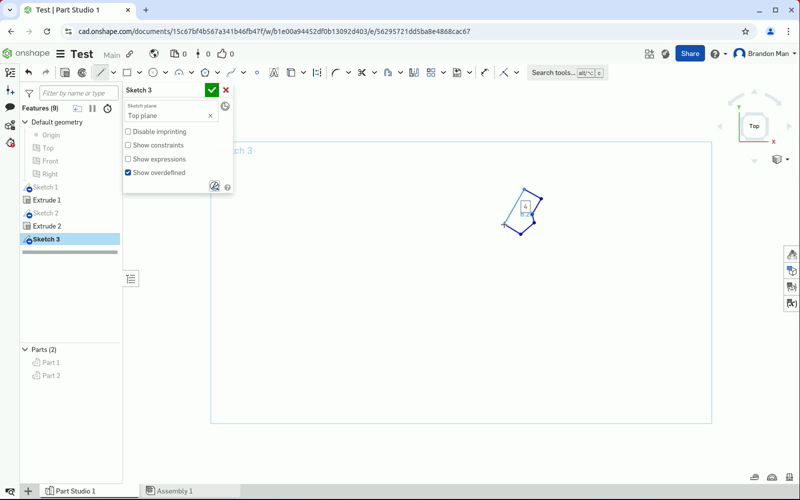
click(504, 224)
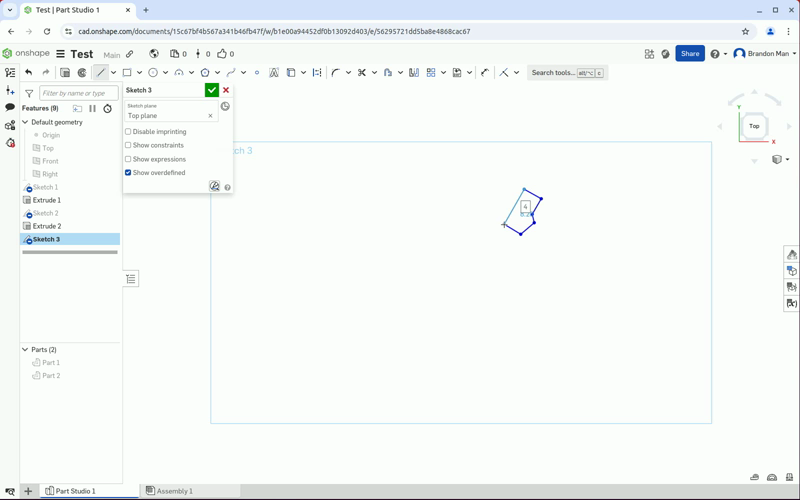
key(esc)
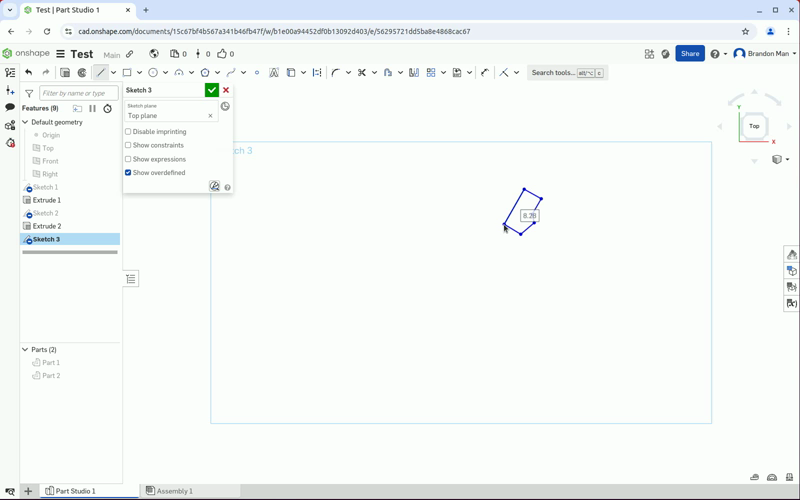
mouse_move(512, 218)
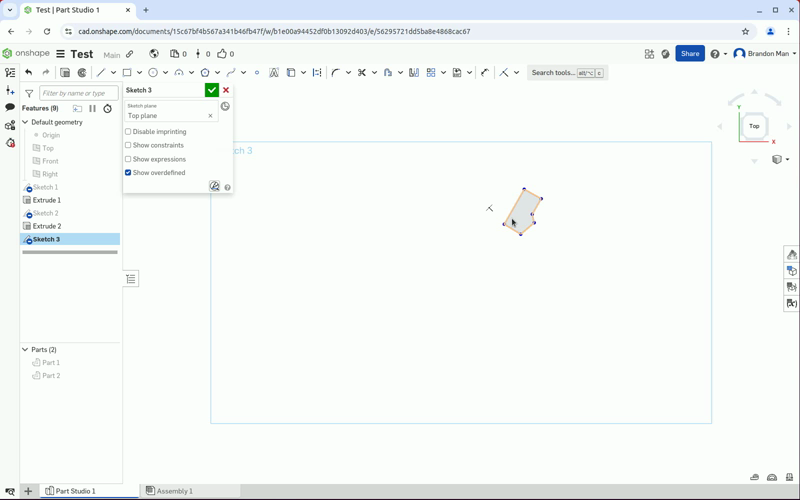
scroll(6)
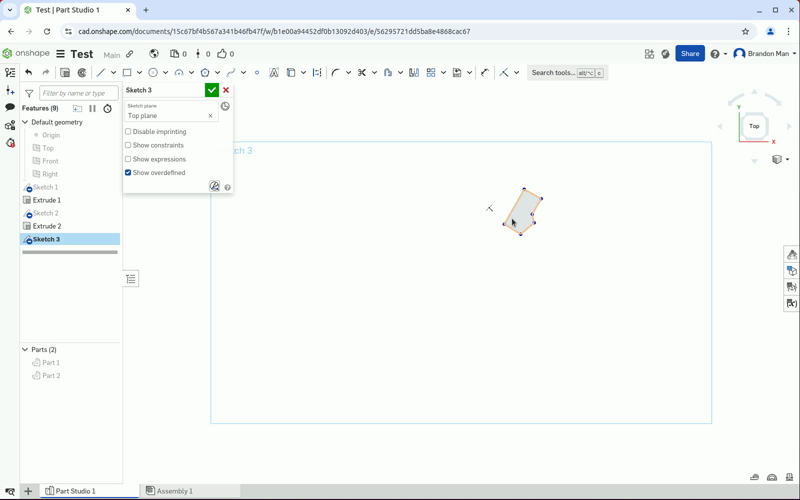
scroll(6)
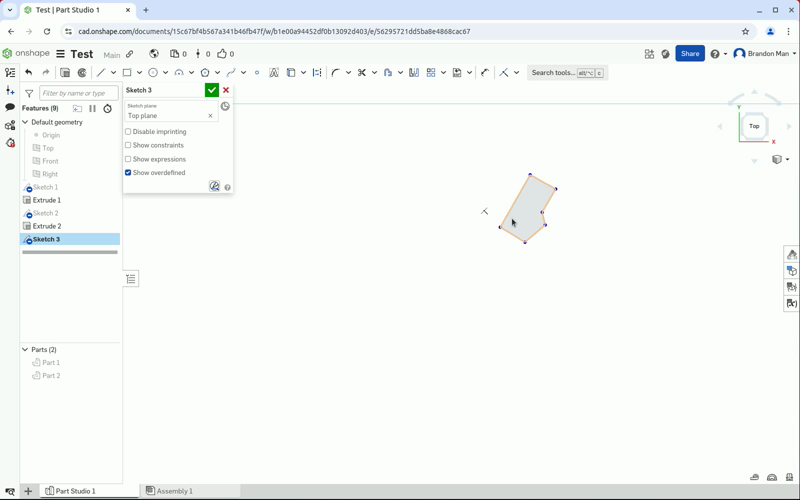
scroll(6)
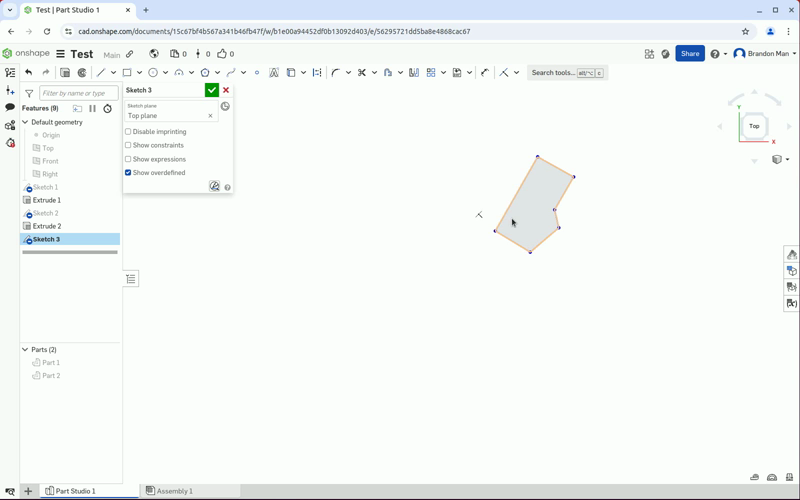
scroll(6)
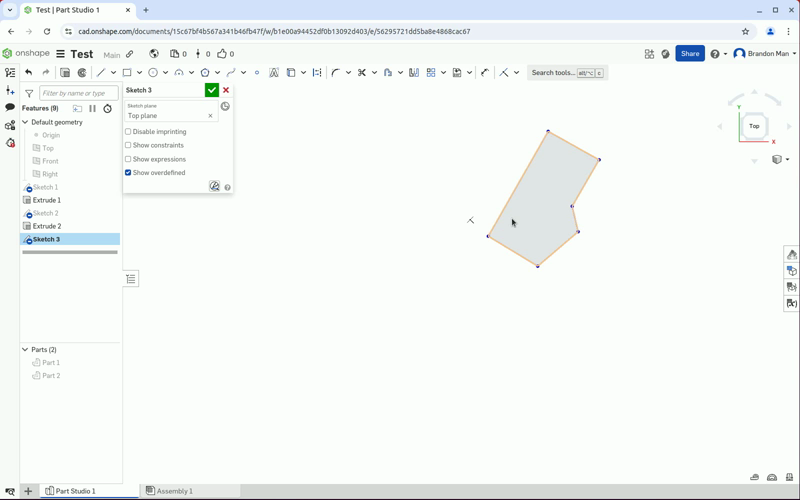
scroll(6)
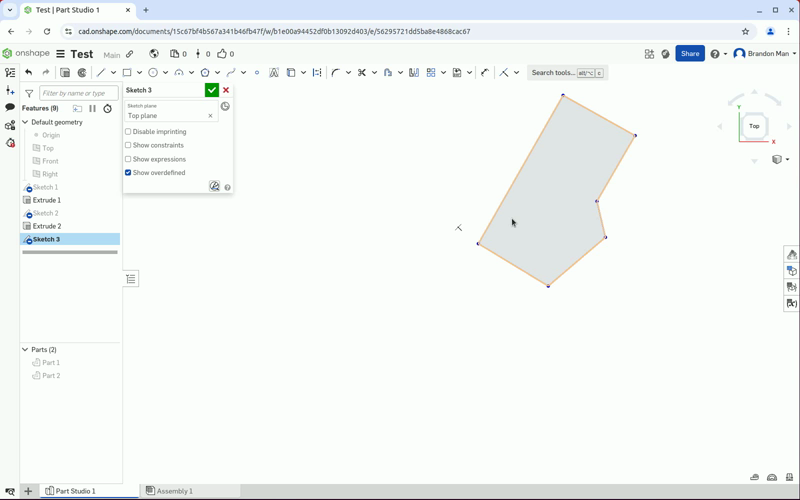
scroll(6)
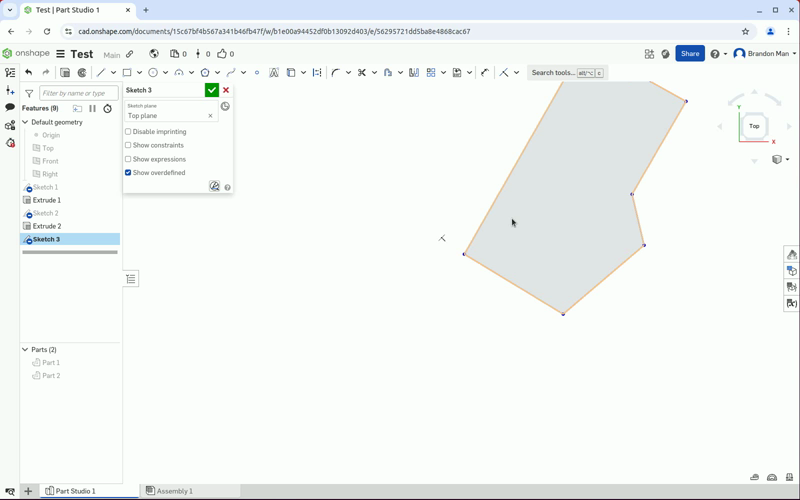
scroll(6)
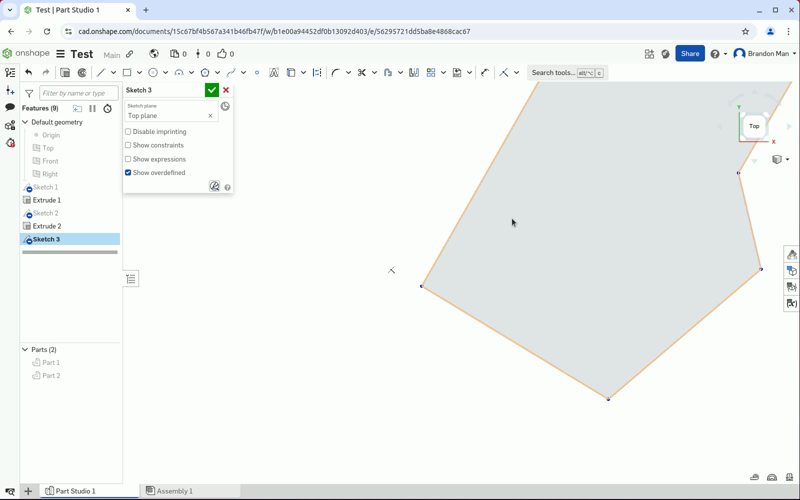
click(512, 218)
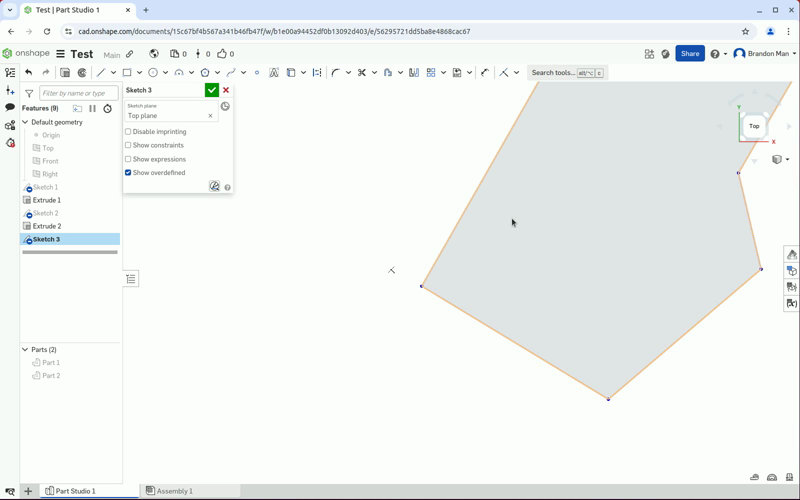
scroll(-6)
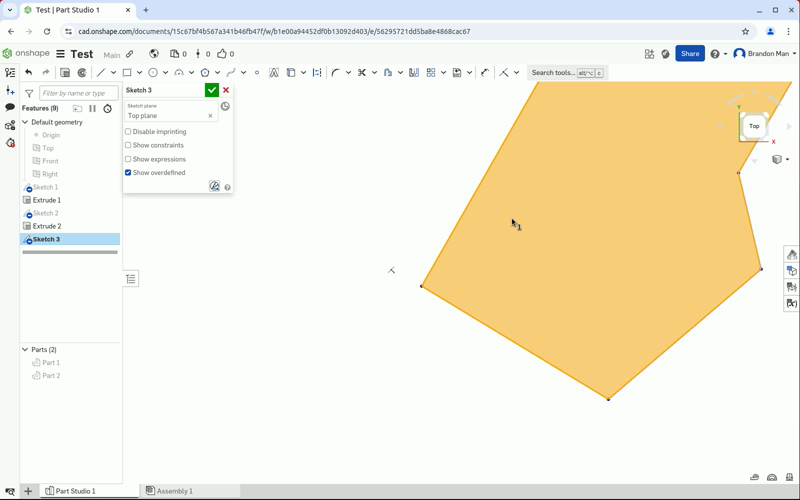
scroll(-6)
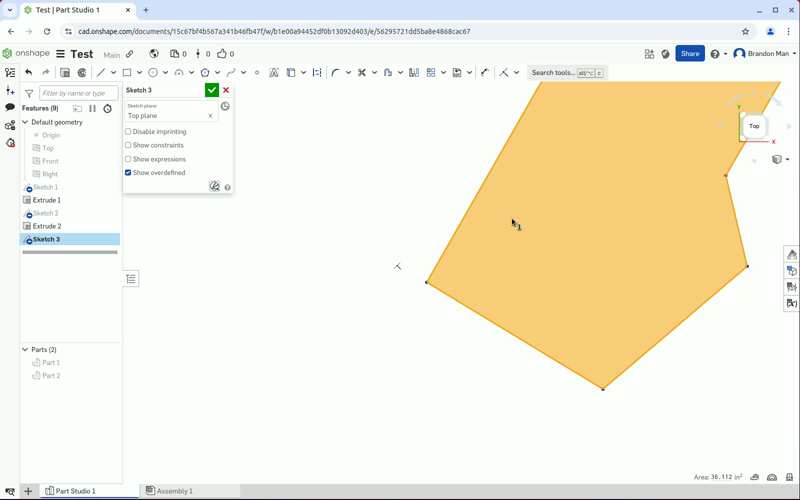
scroll(-6)
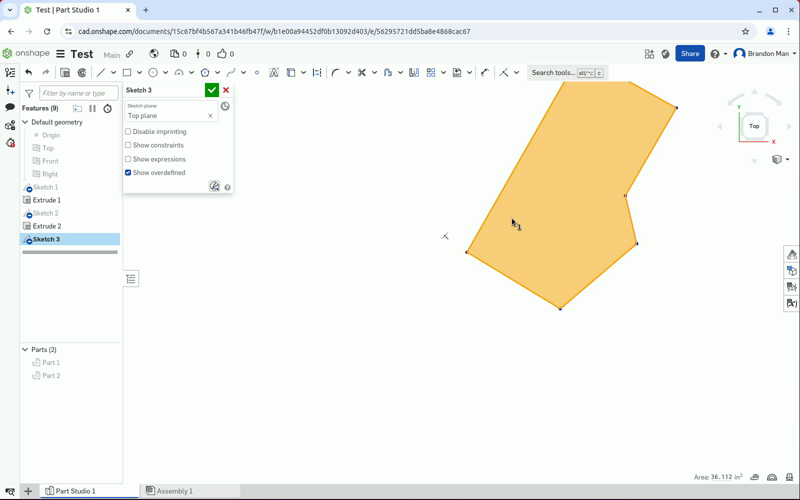
scroll(-6)
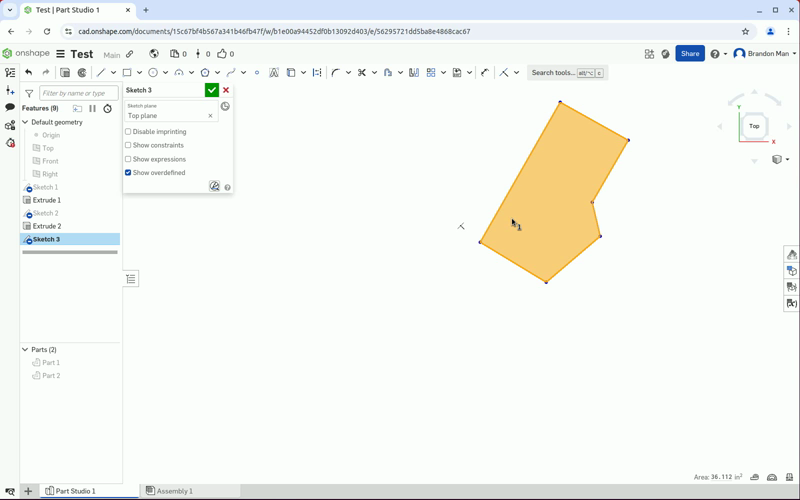
scroll(-6)
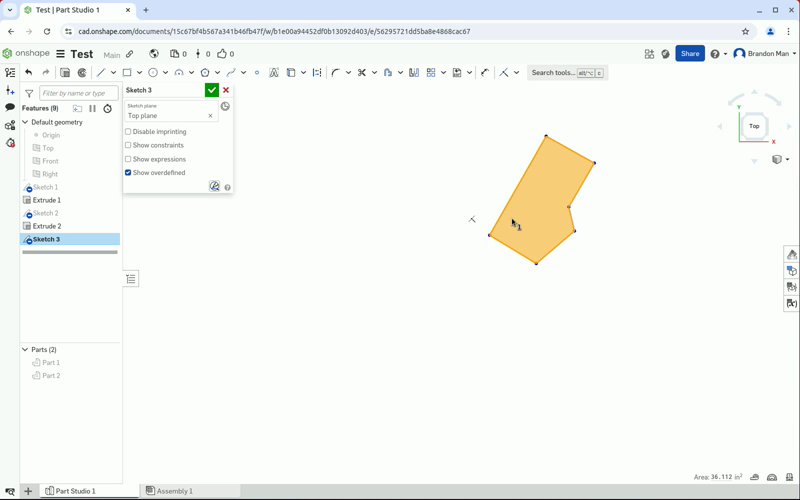
scroll(-6)
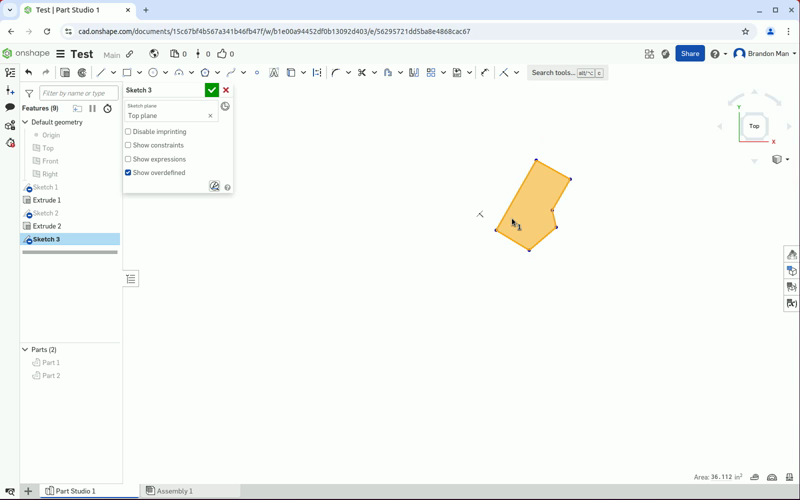
scroll(-6)
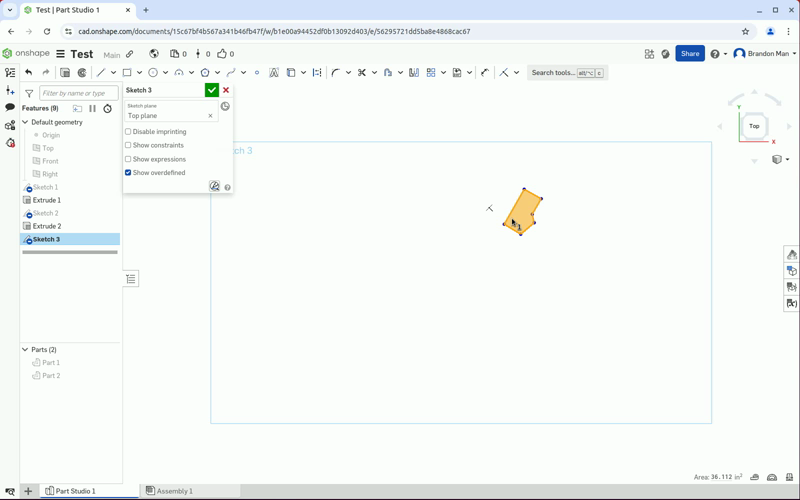
mouse_move(73, 352)
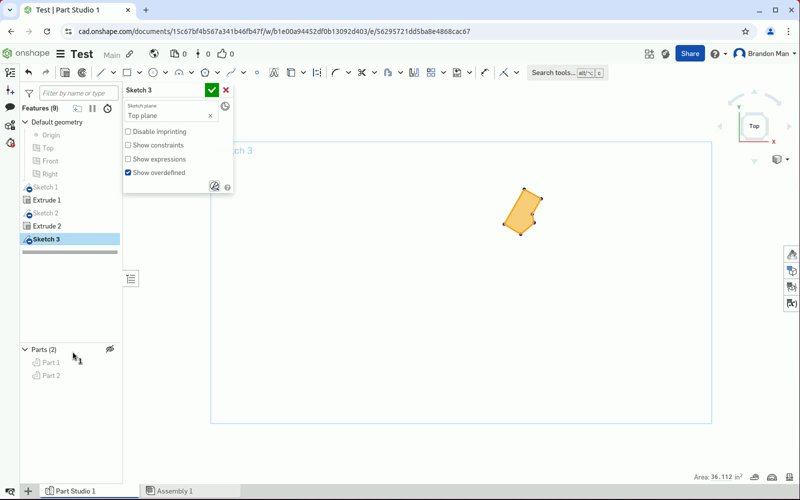
key(shift+y)
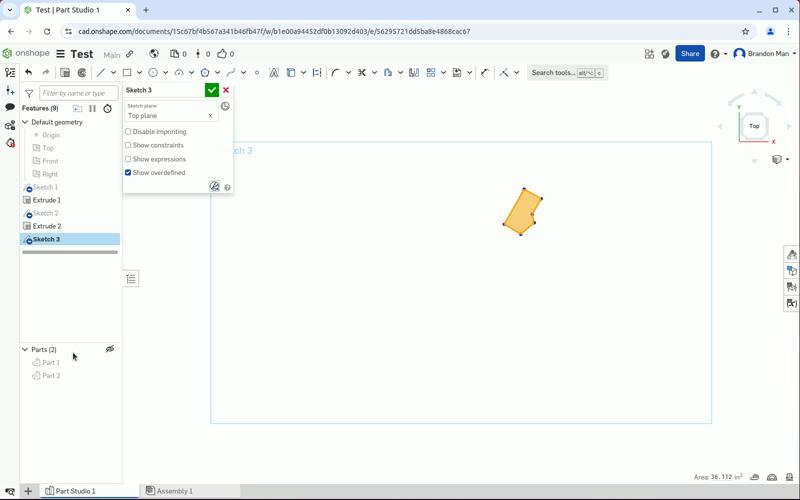
key(shift+e)
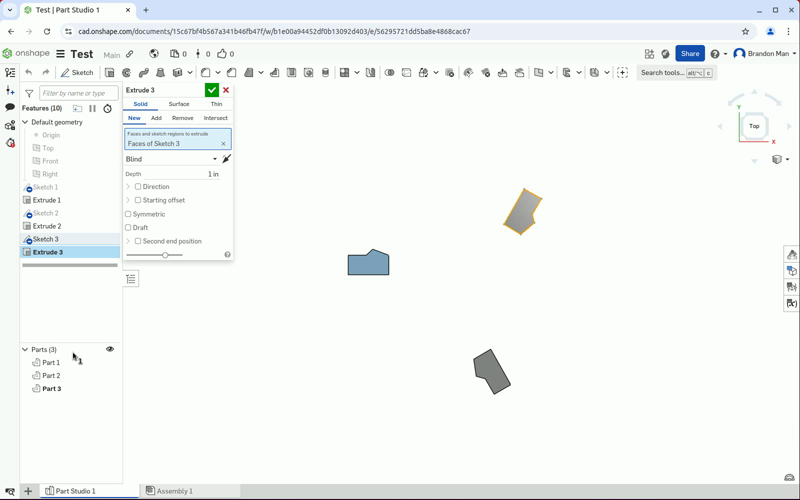
mouse_move(143, 106)
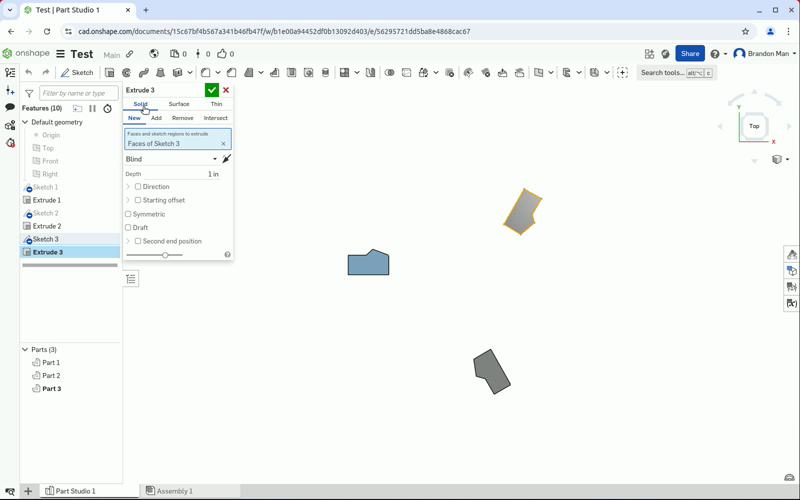
click(143, 106)
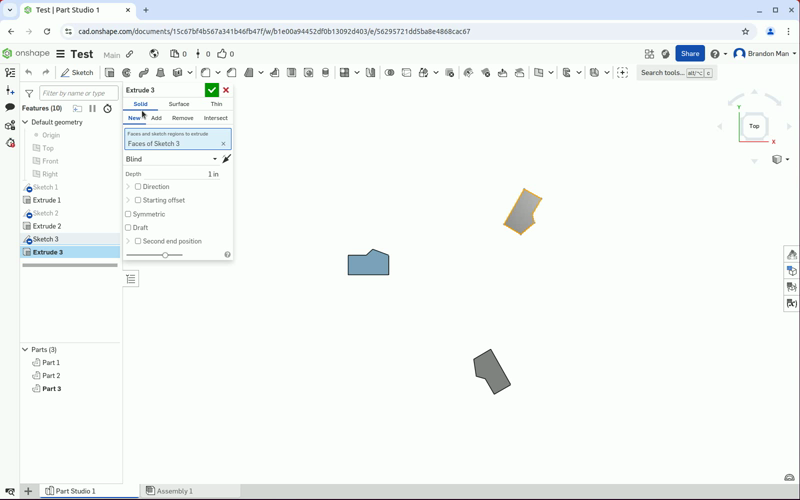
mouse_move(137, 120)
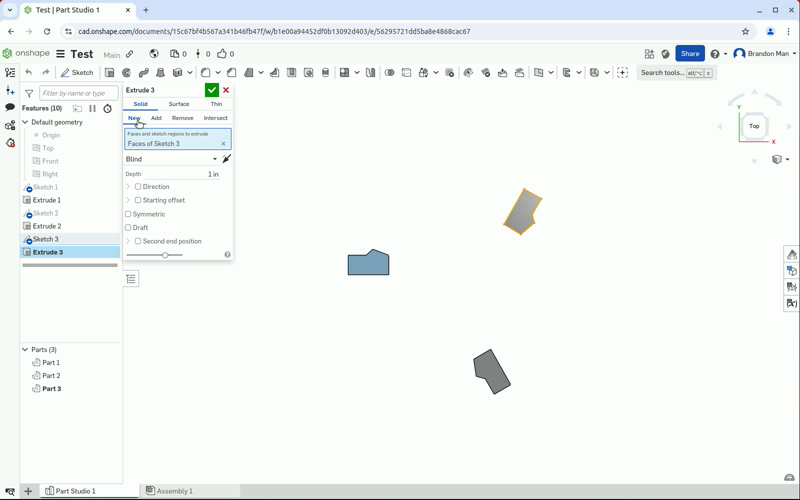
click(137, 120)
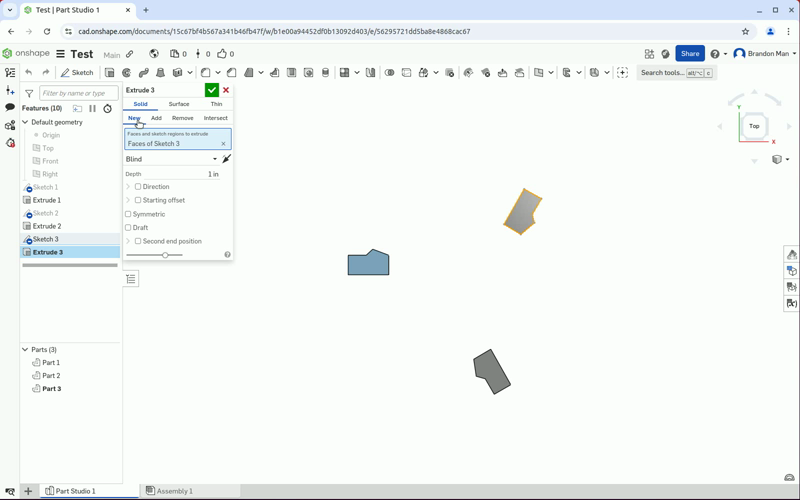
key(tab, 4)
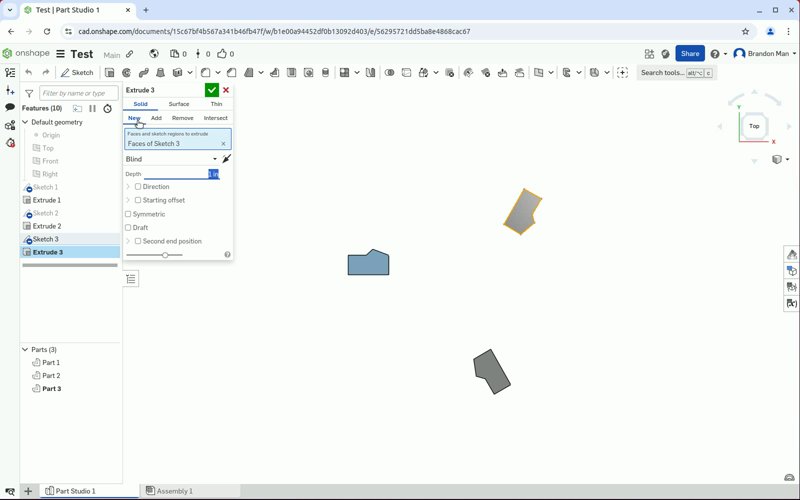
text(0.481)
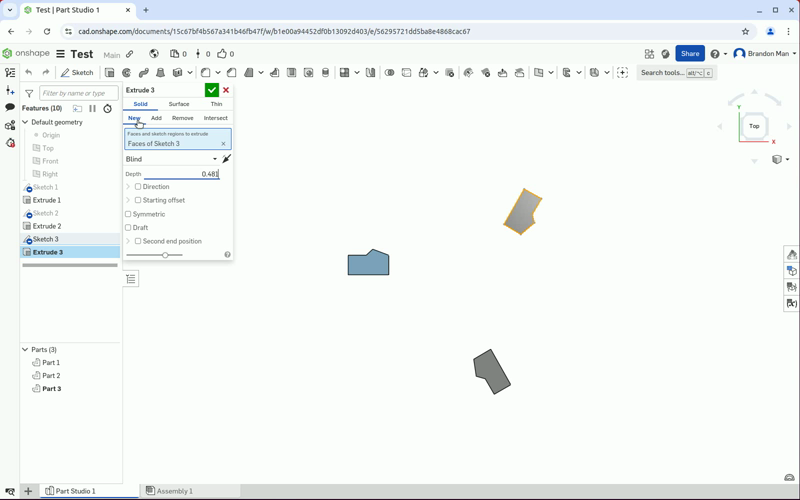
key(enter)
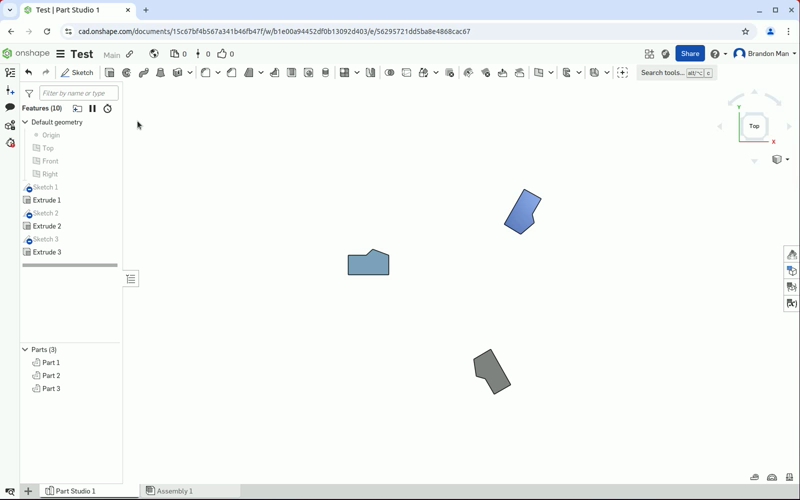
key(shift+h)
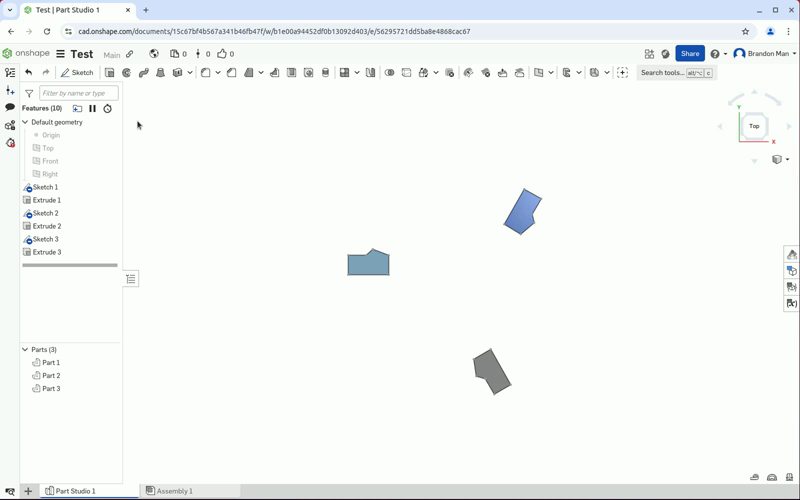
key(shift+h)
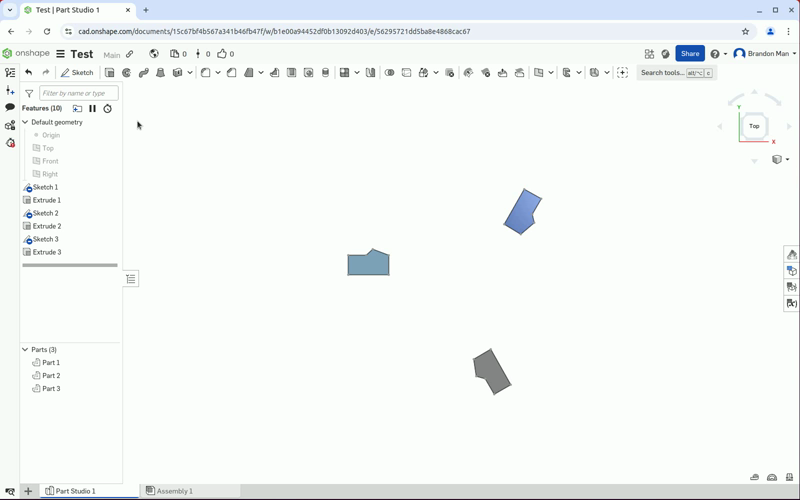
key(shift+7)
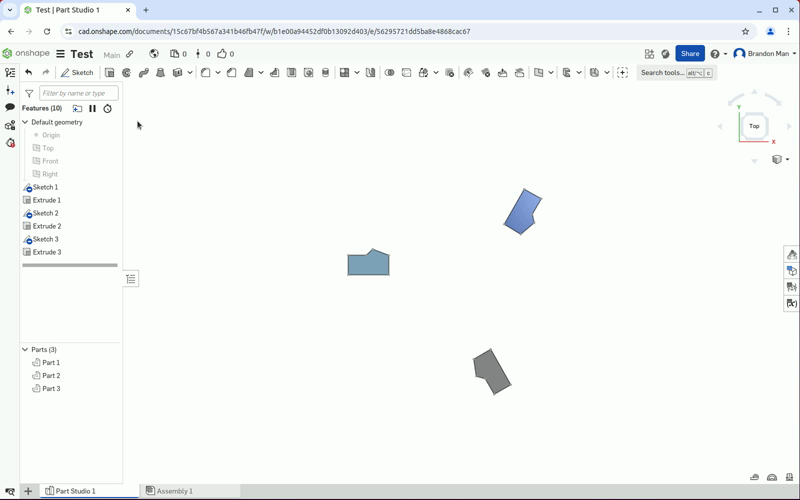
key(up, 3)
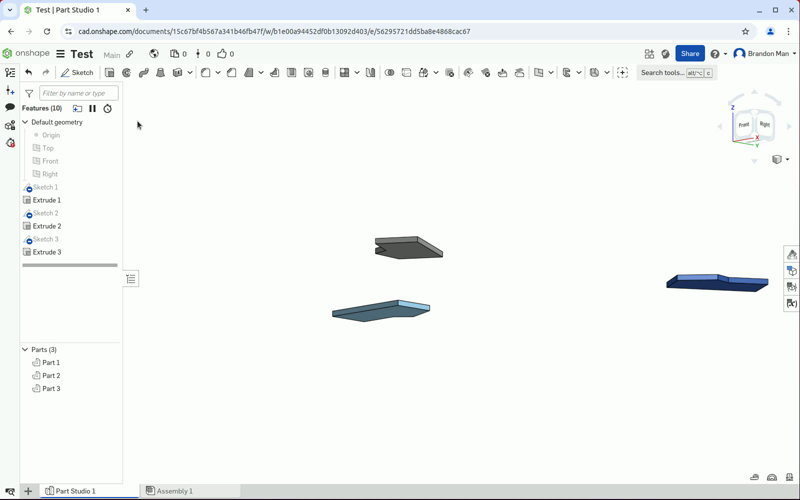
key(left, 3)
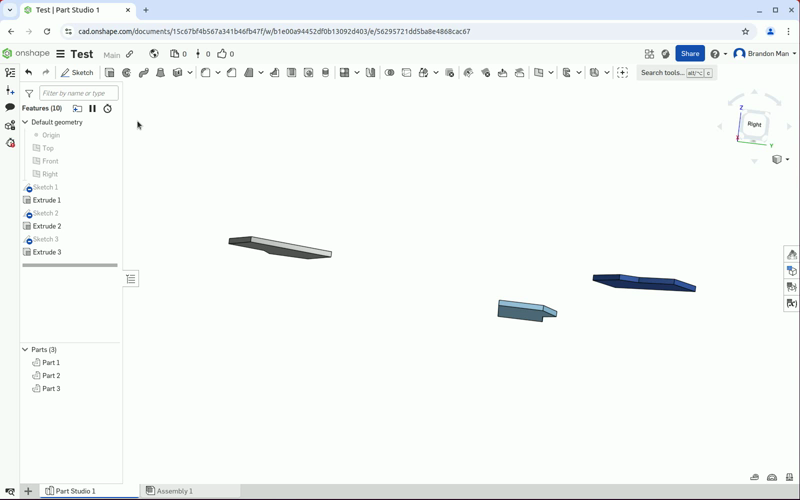
key(right, 3)
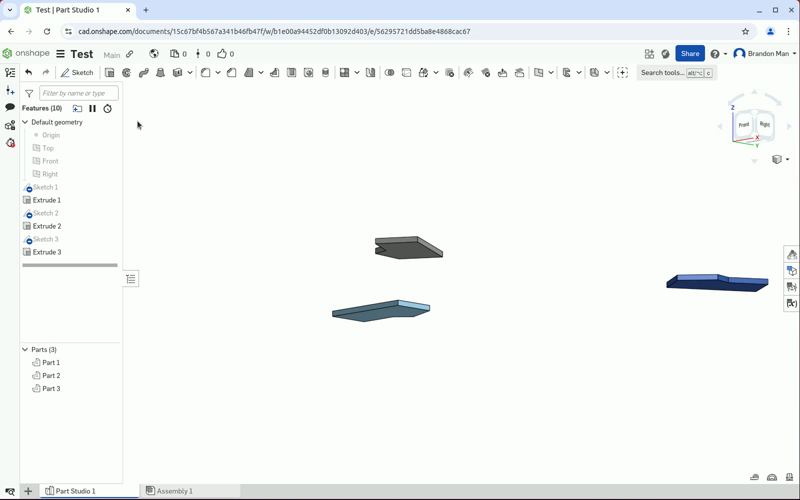
key(down, 3)
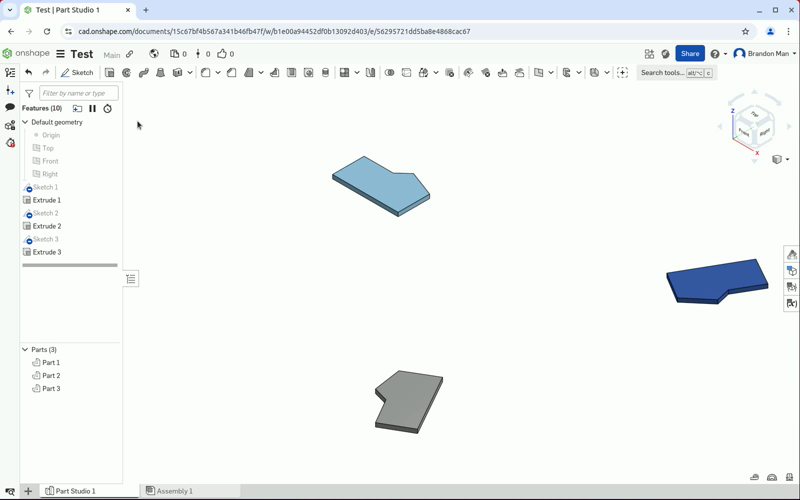
mouse_move(73, 189)
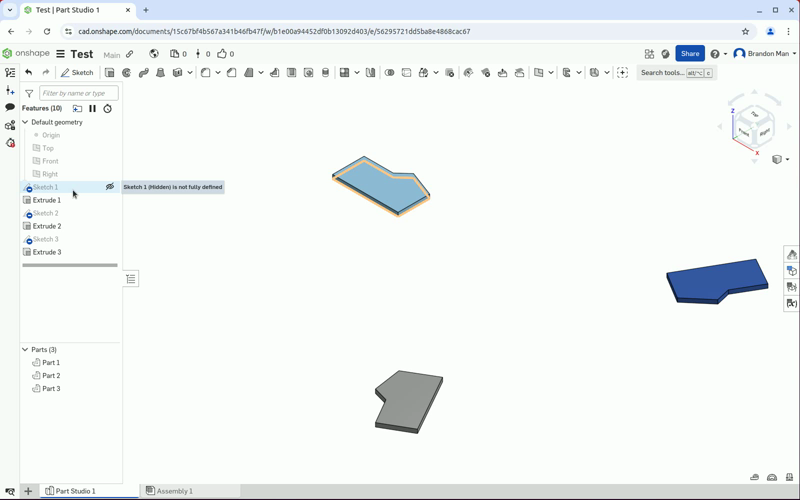
click(73, 189)